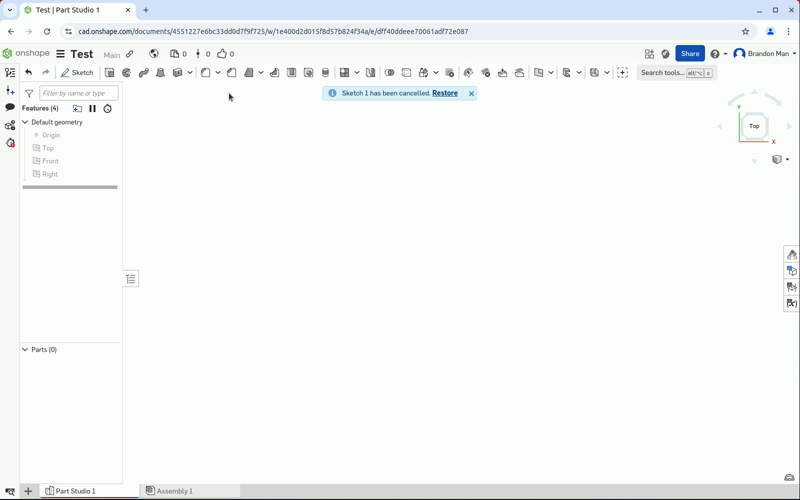
key(shift+h)
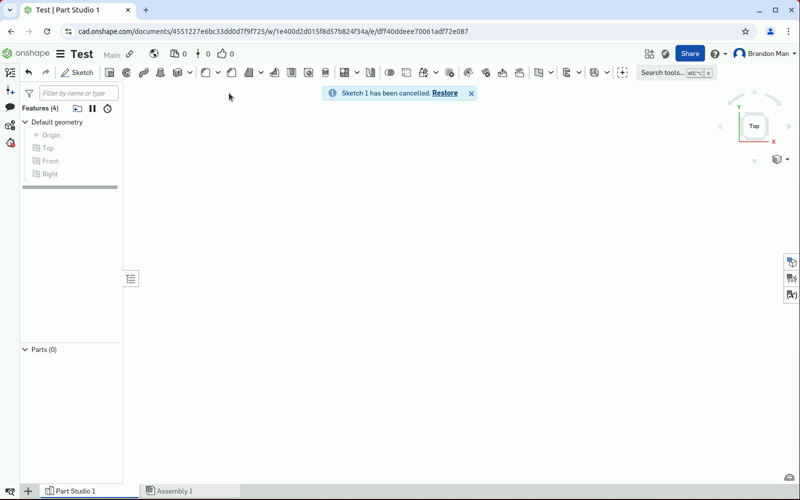
mouse_move(73, 352)
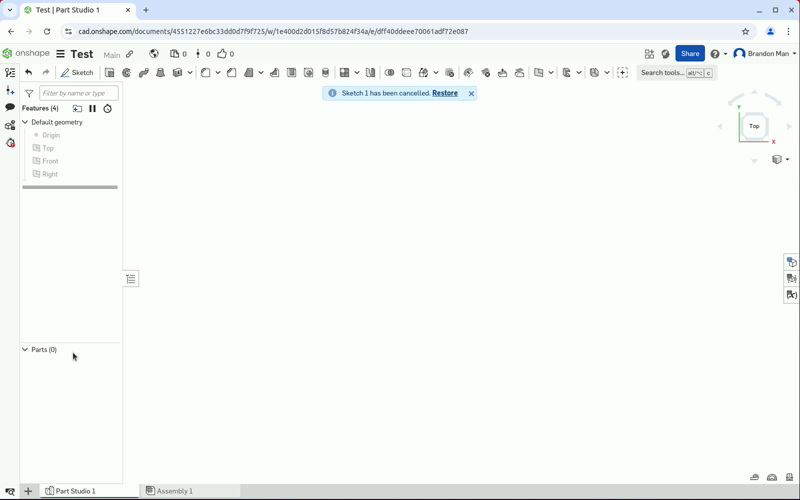
key(y)
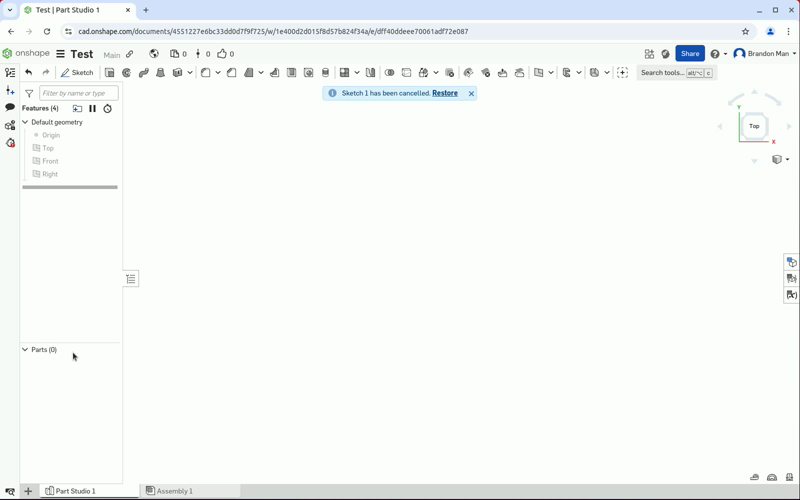
key(shift+p)
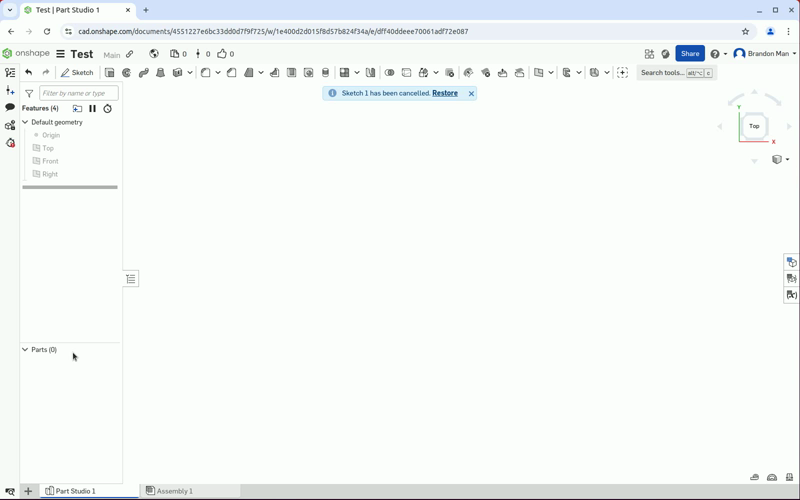
key(space)
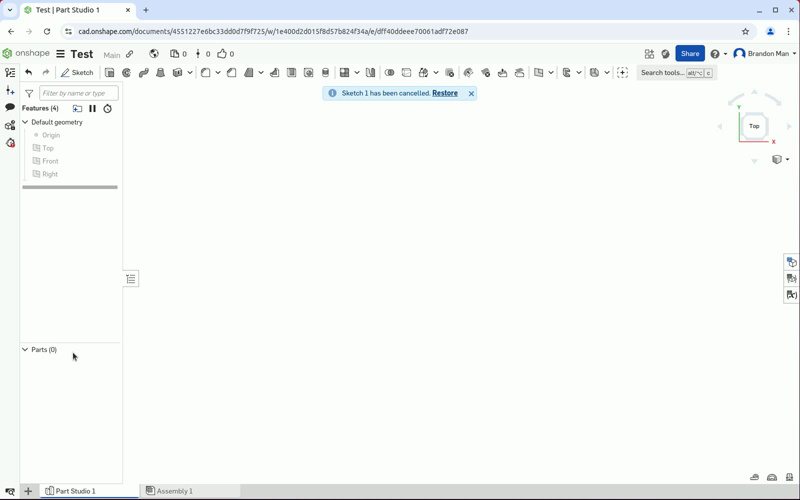
key_down(shift)
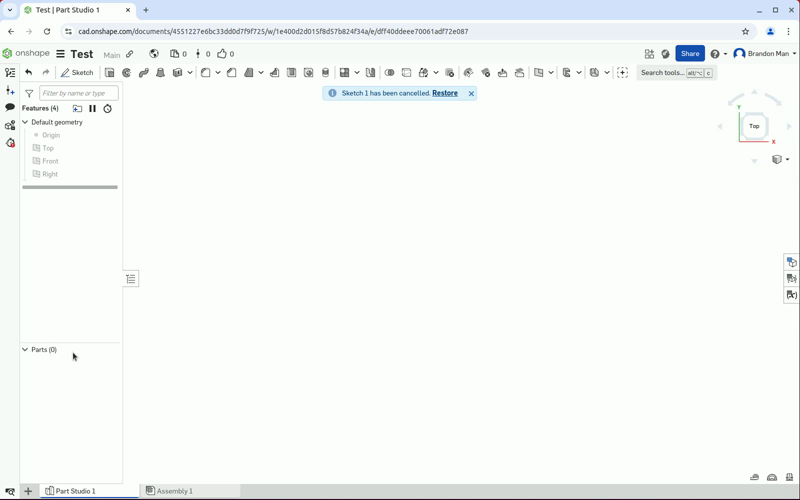
key(up)
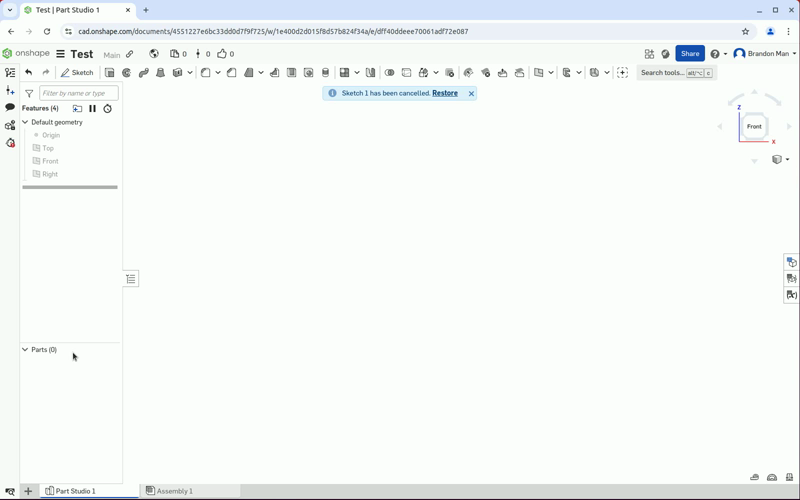
key_up(shift)
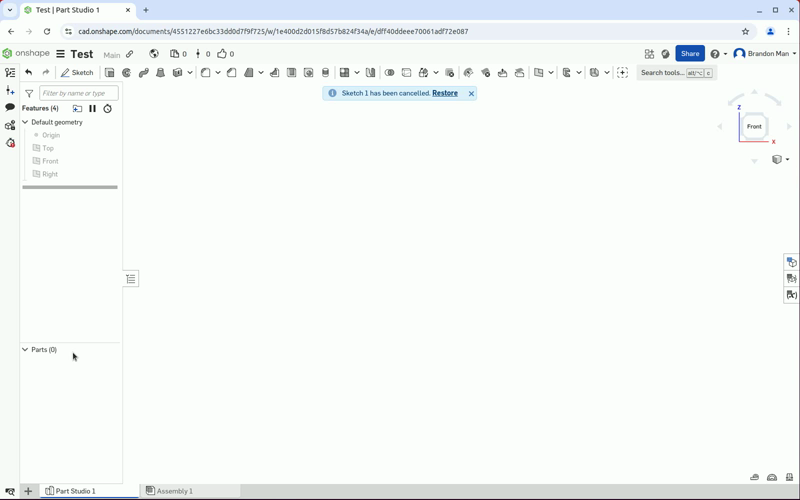
mouse_move(73, 352)
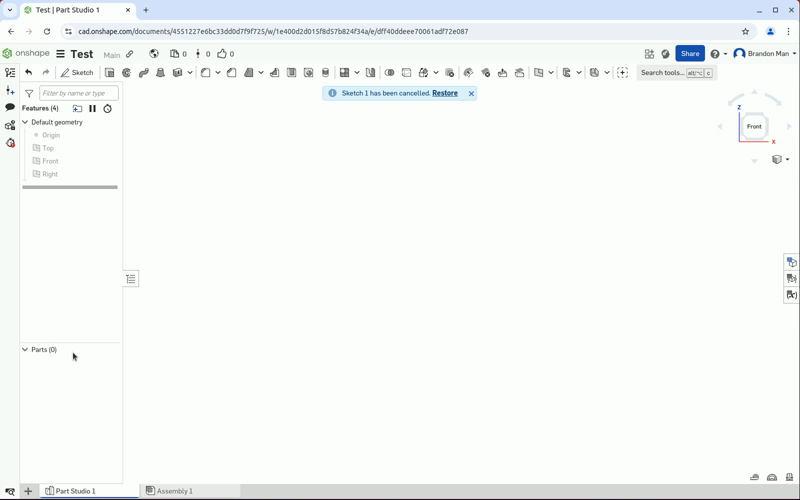
key(shift+y)
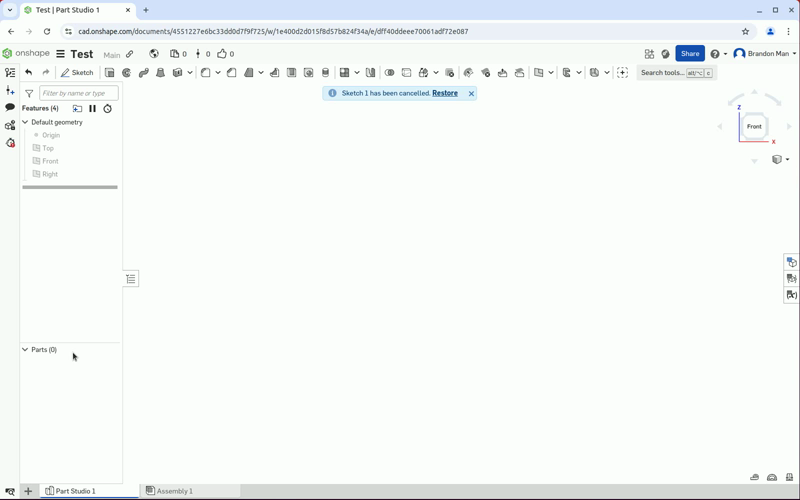
key(shift+s)
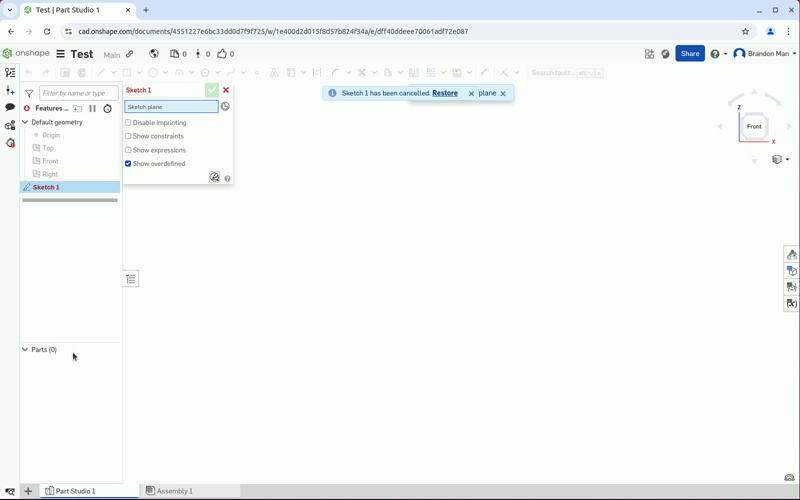
mouse_move(73, 163)
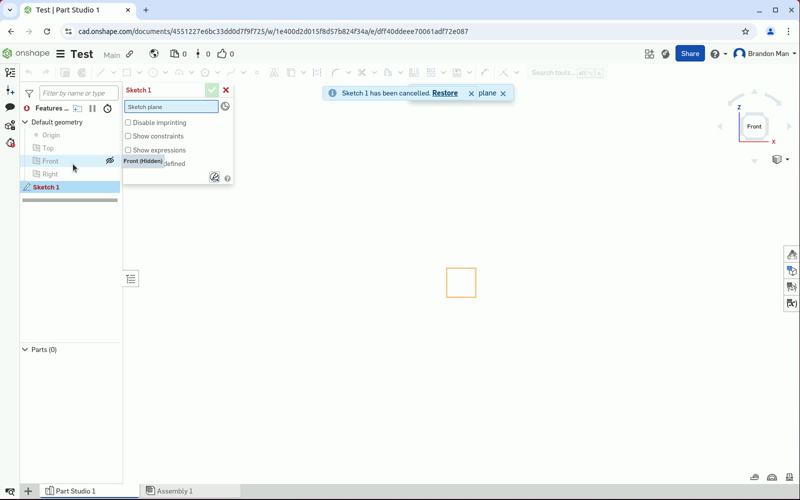
click(73, 163)
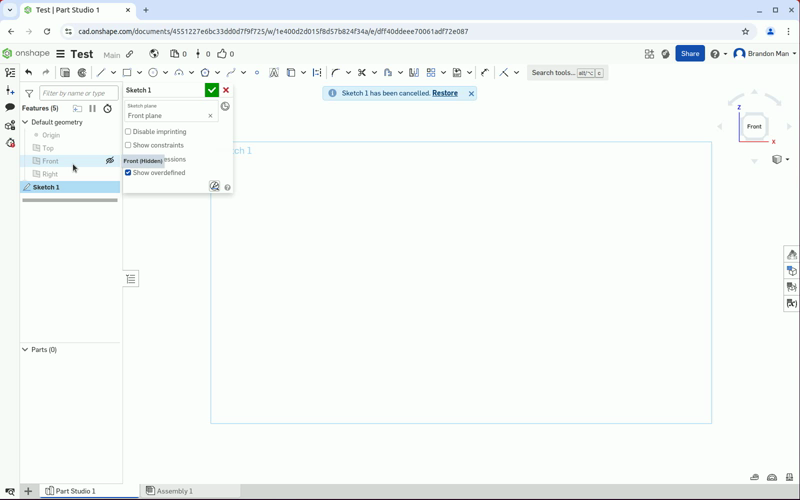
mouse_move(73, 352)
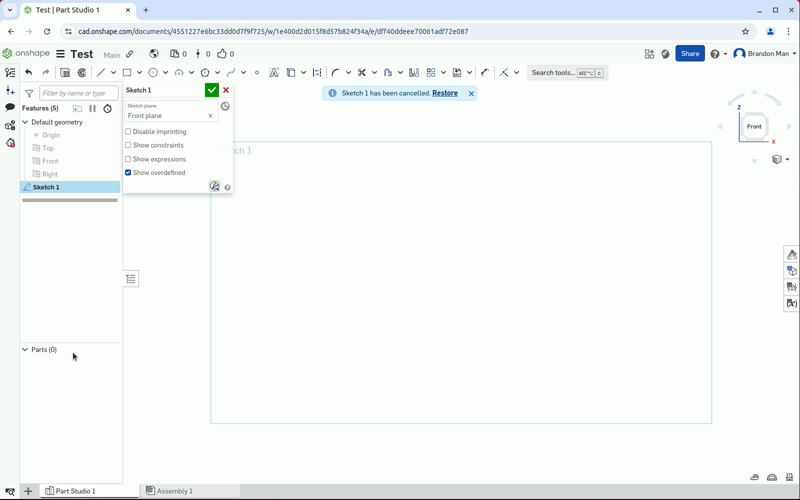
key(y)
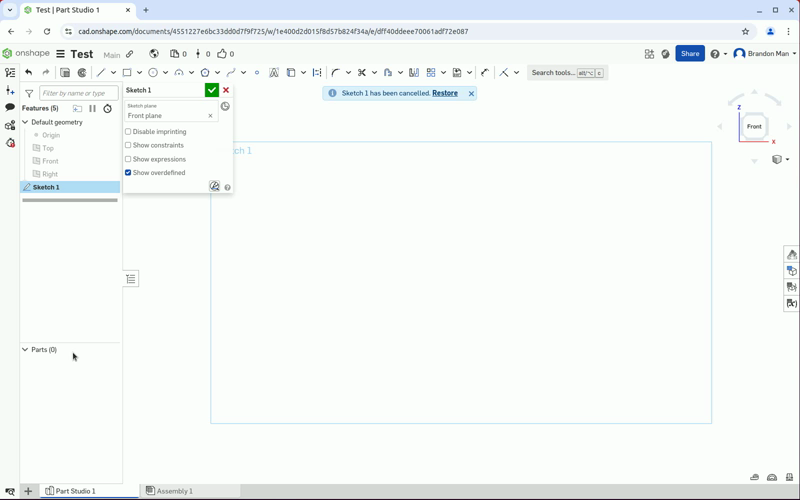
key(l)
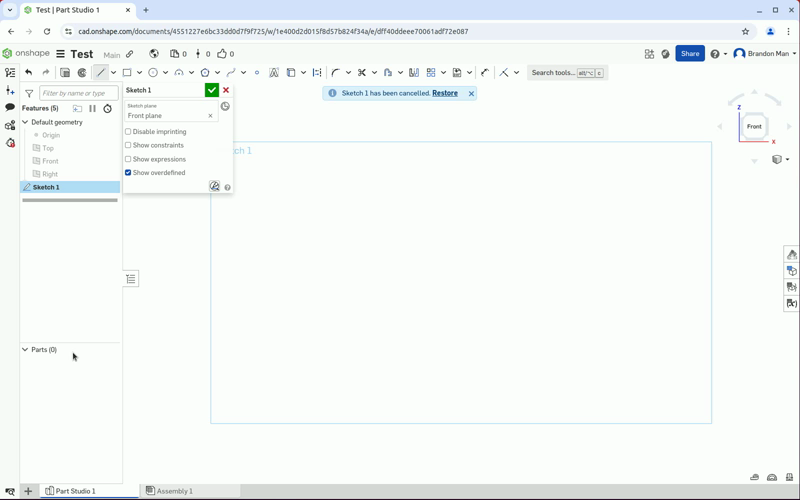
key_down(shift)
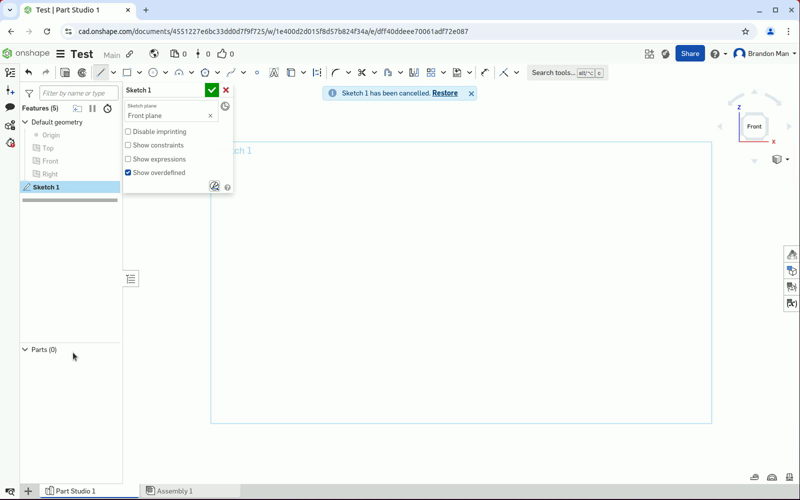
mouse_move(460, 282)
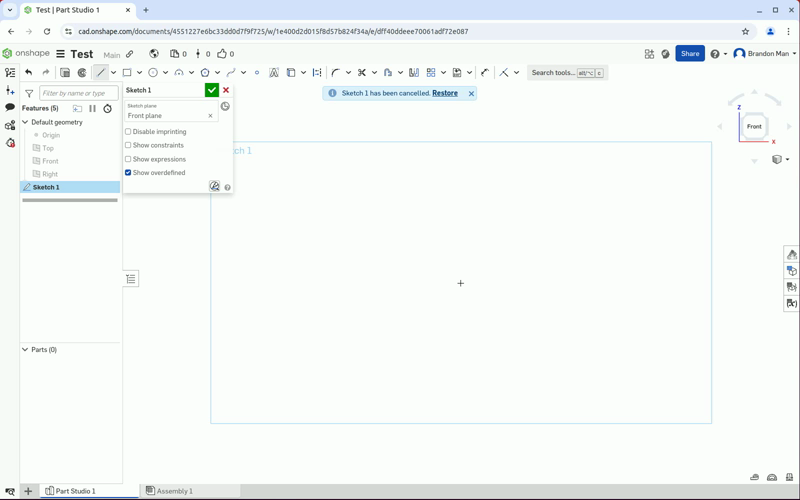
click(460, 282)
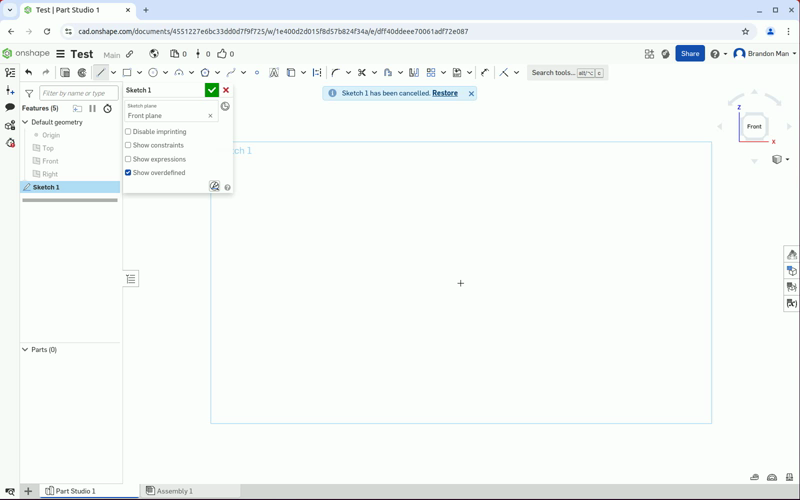
key_up(shift)
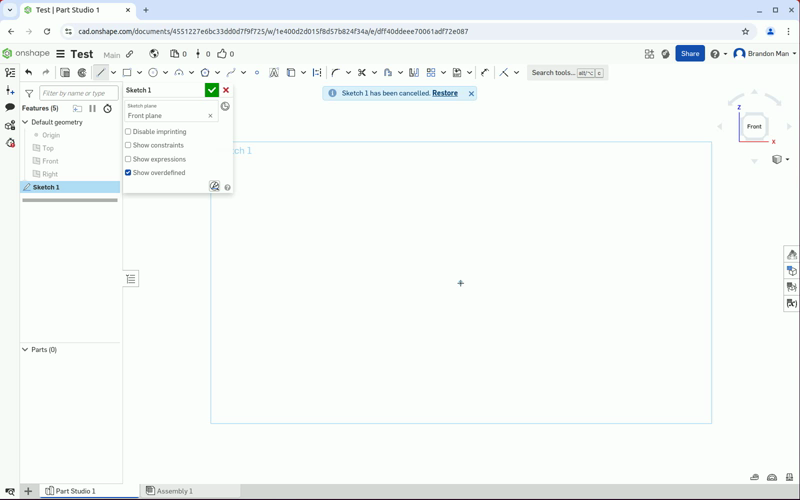
key_down(shift)
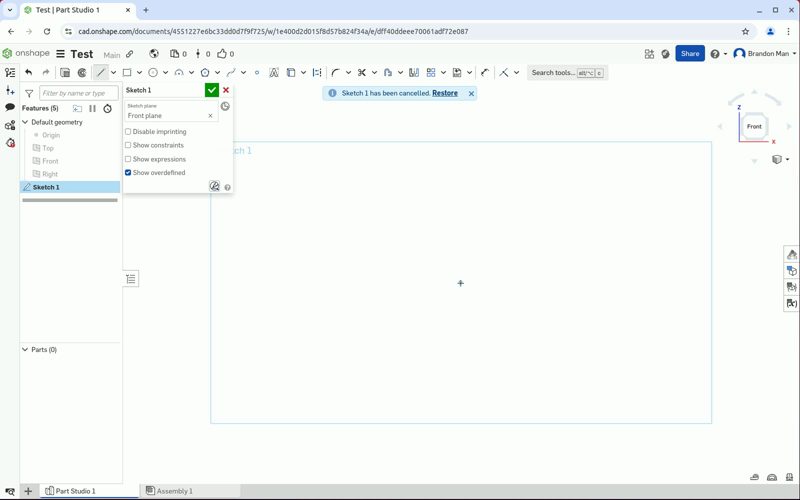
mouse_move(573, 282)
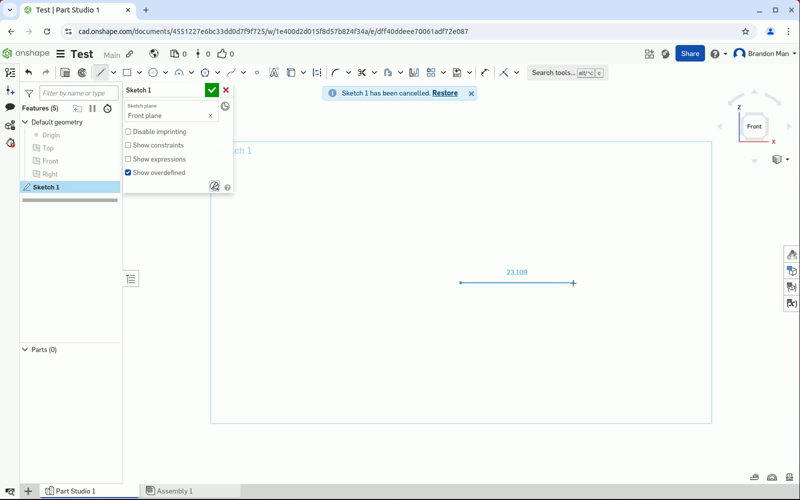
click(573, 282)
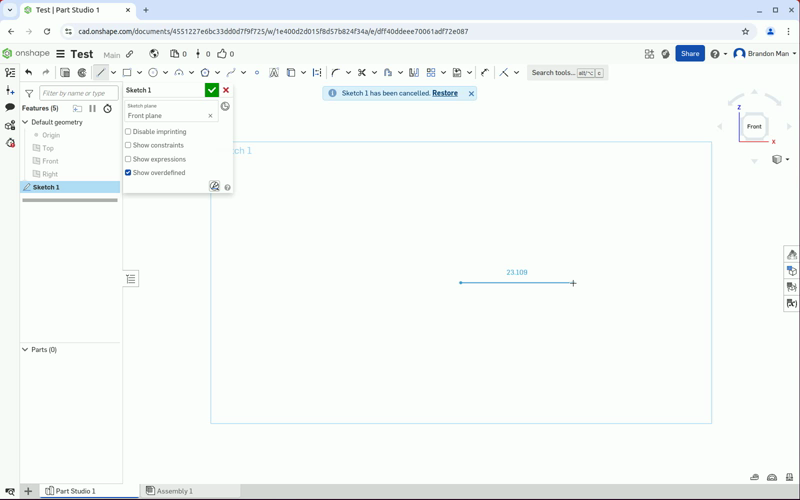
key_up(shift)
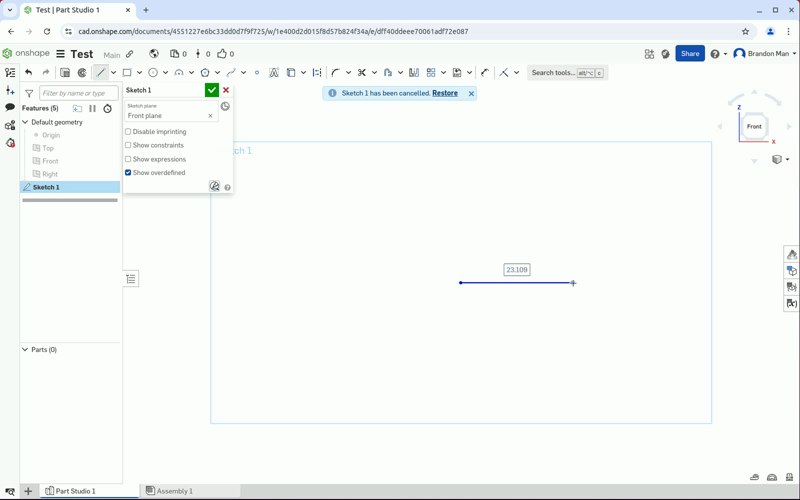
key_down(shift)
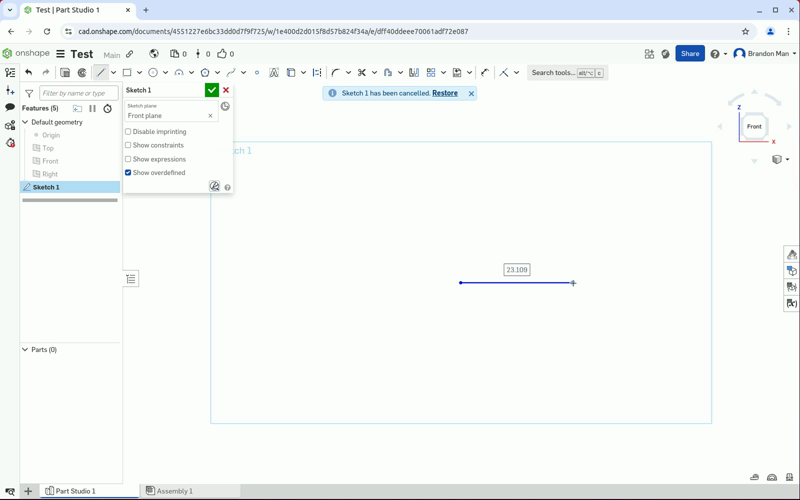
mouse_move(589, 282)
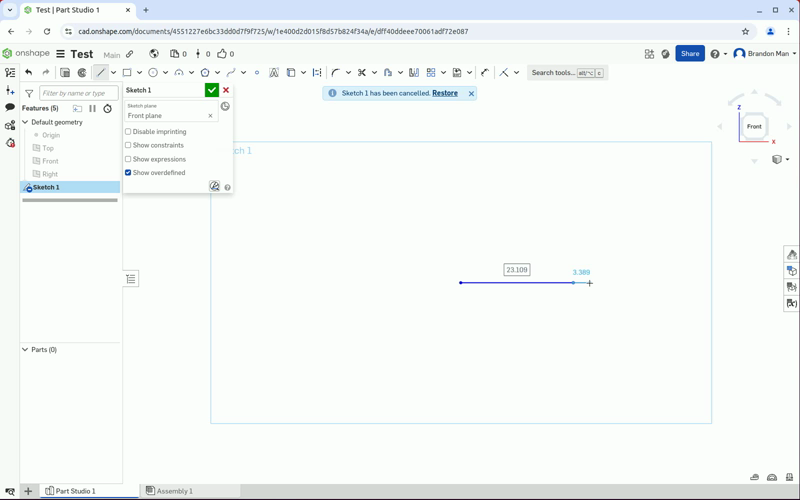
mouse_move(573, 264)
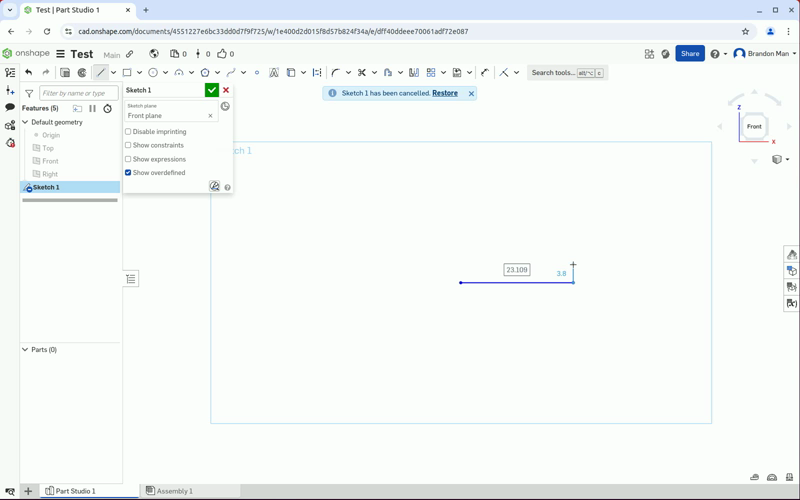
click(573, 264)
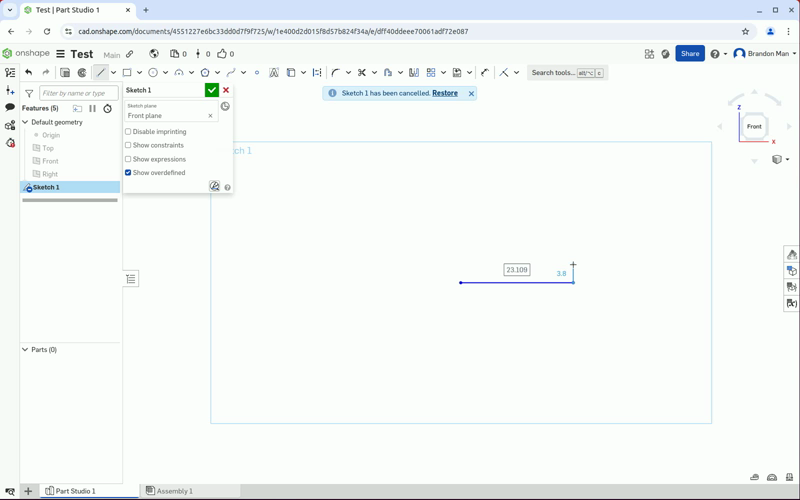
key_up(shift)
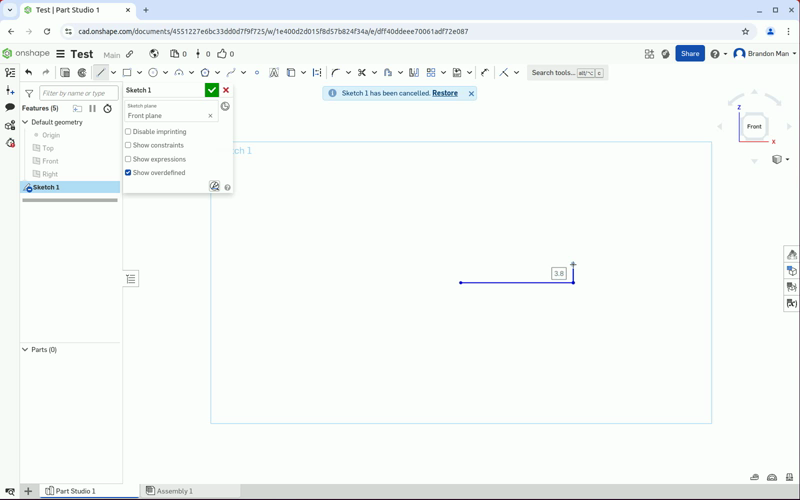
key_down(shift)
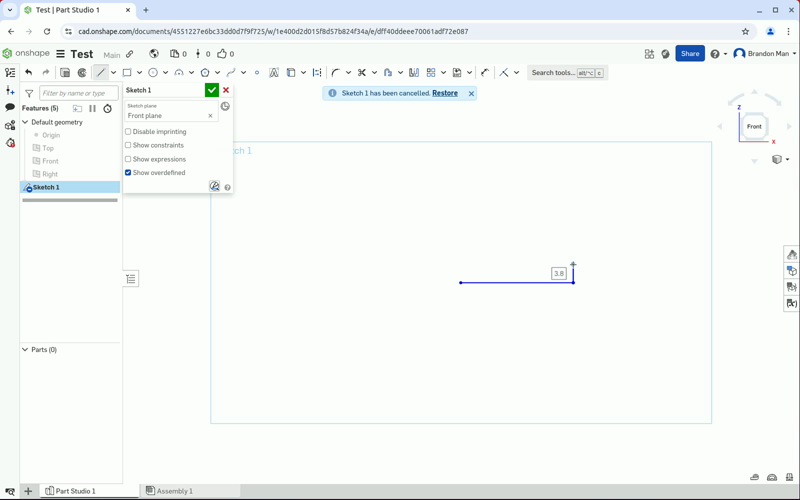
mouse_move(589, 264)
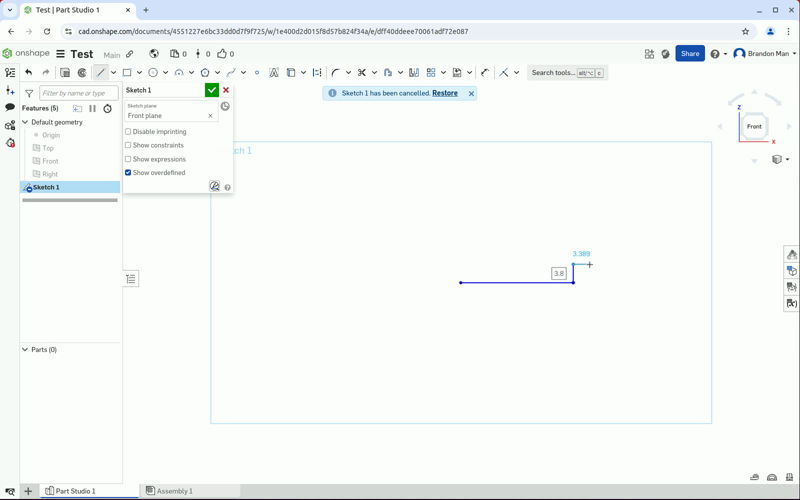
mouse_move(535, 264)
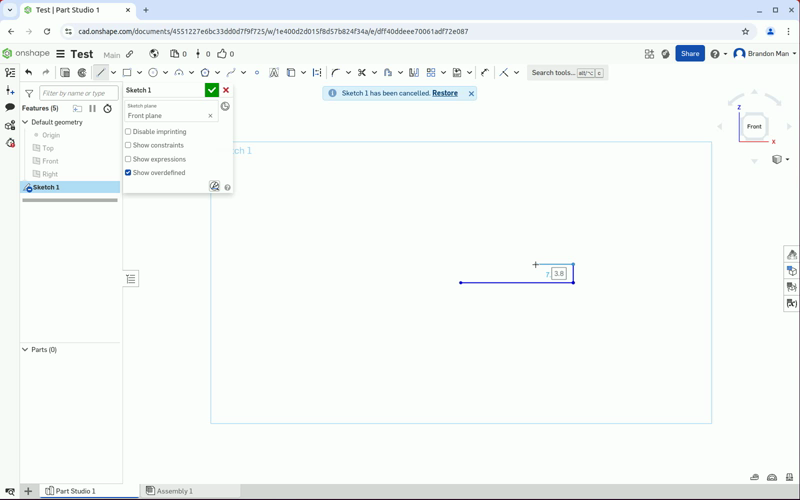
click(535, 264)
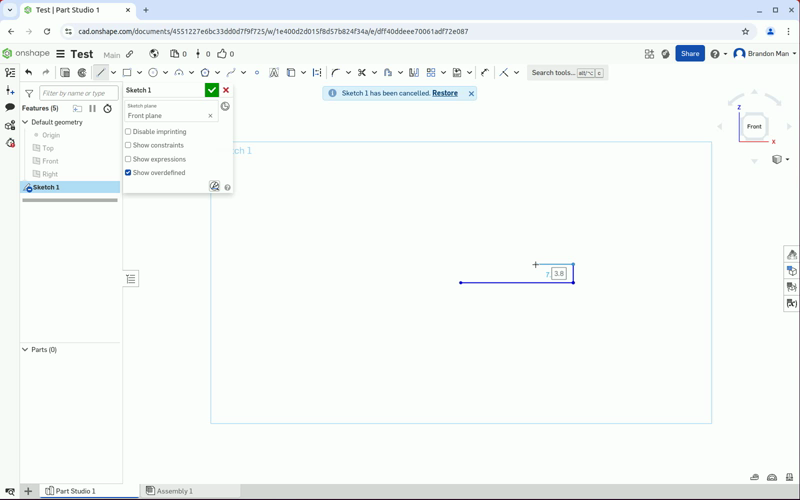
key_up(shift)
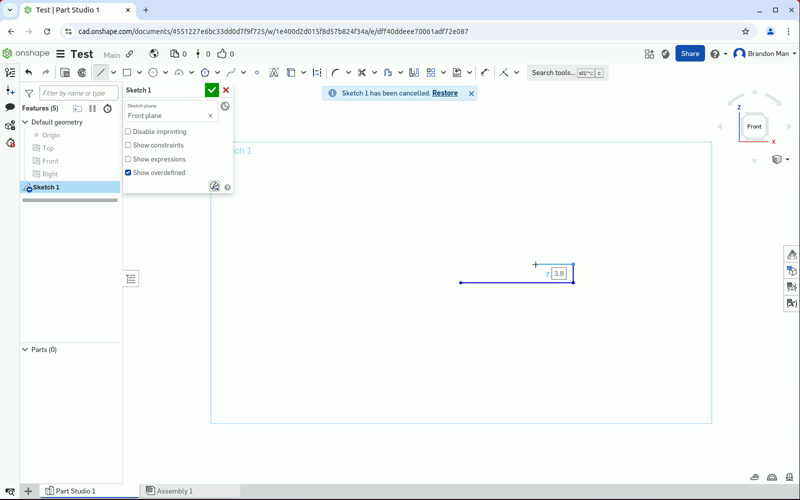
key_down(shift)
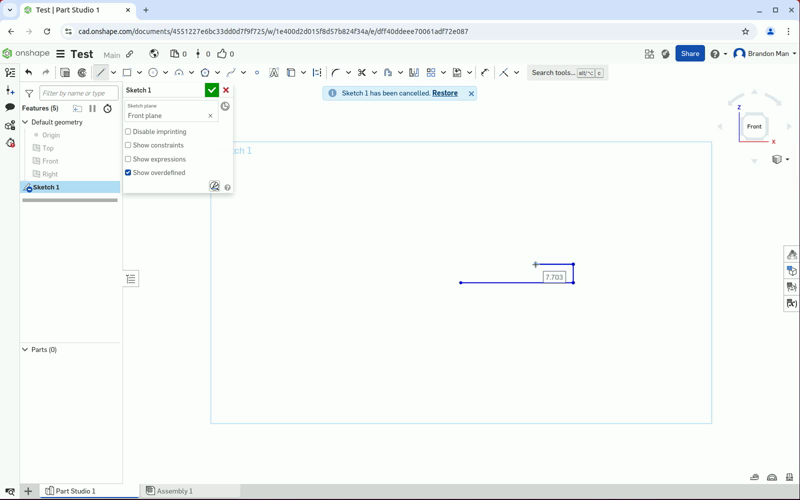
mouse_move(565, 264)
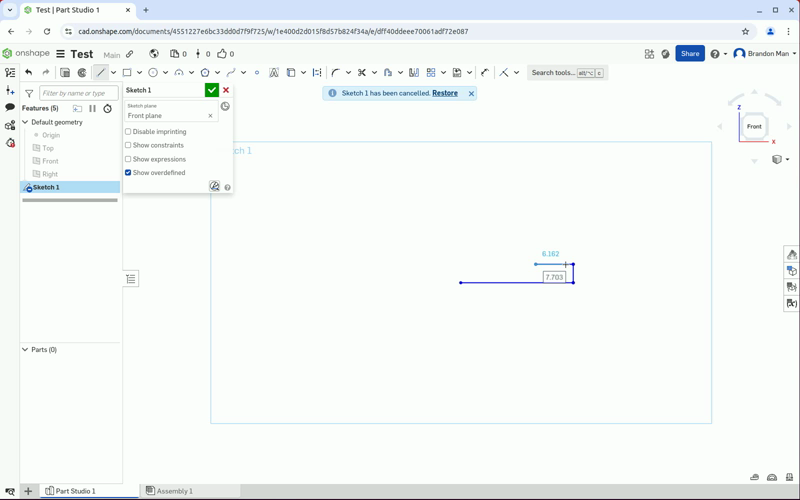
mouse_move(535, 226)
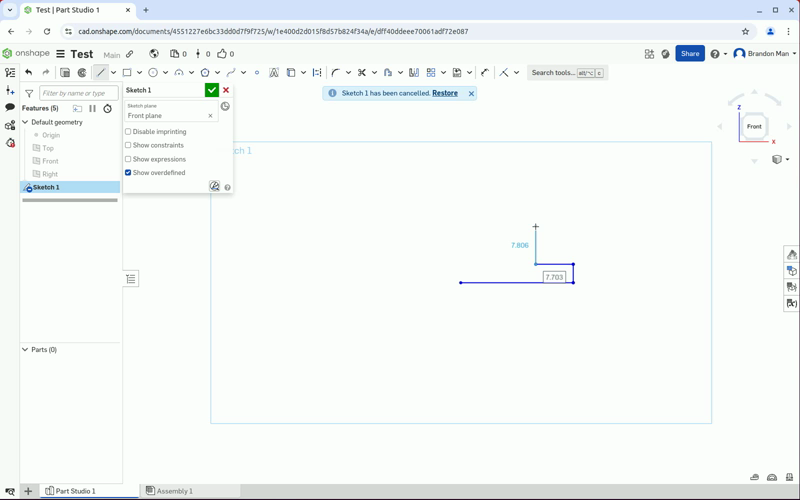
click(535, 226)
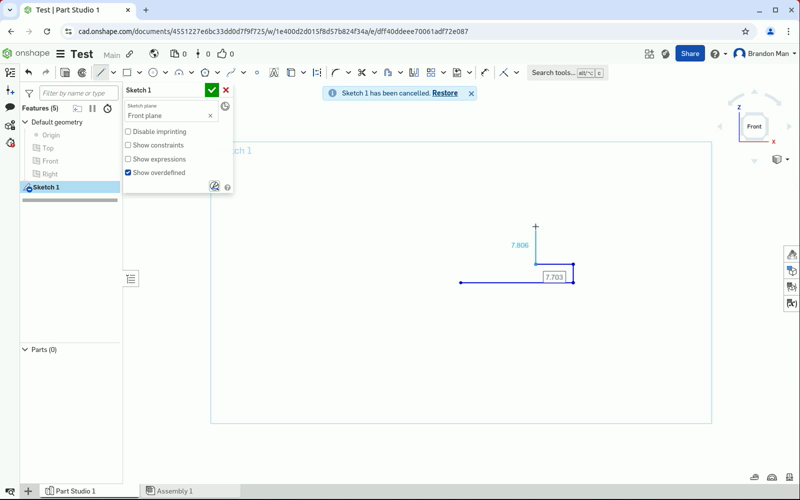
key_up(shift)
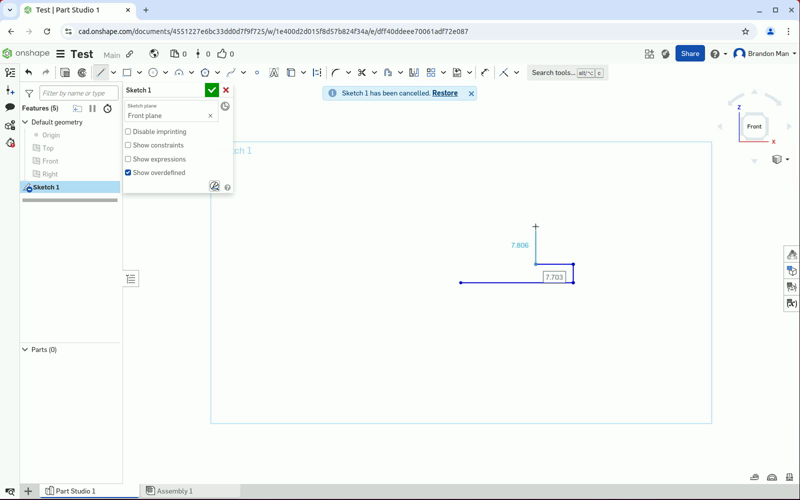
key_down(shift)
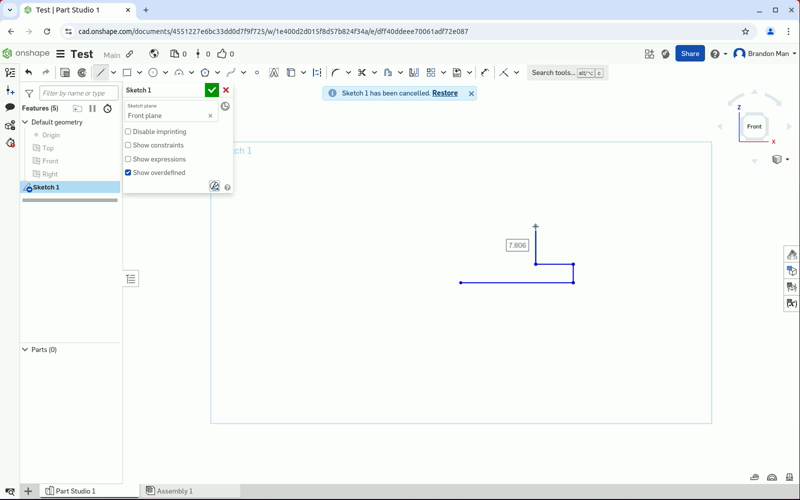
mouse_move(565, 226)
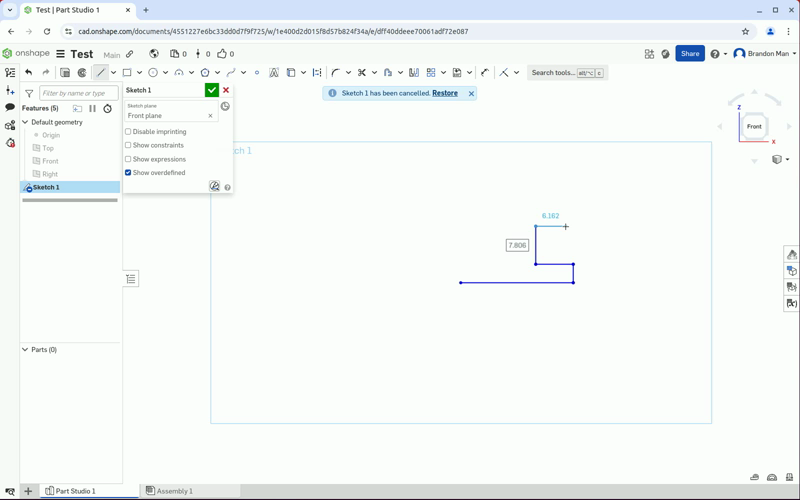
mouse_move(517, 226)
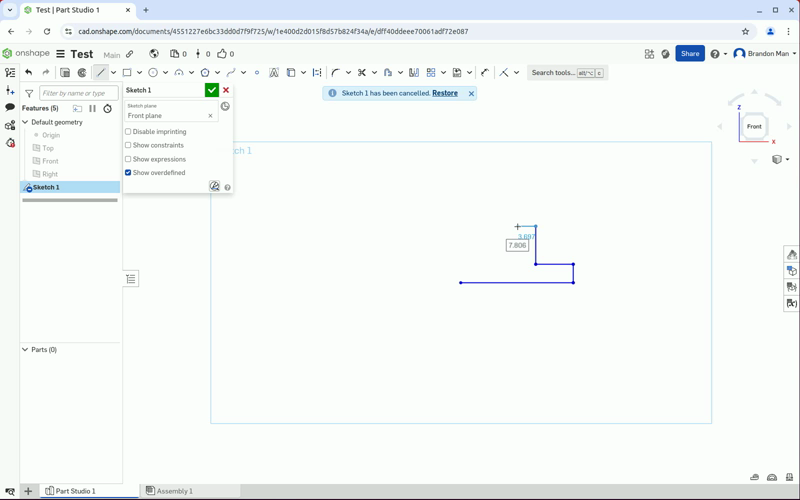
click(517, 226)
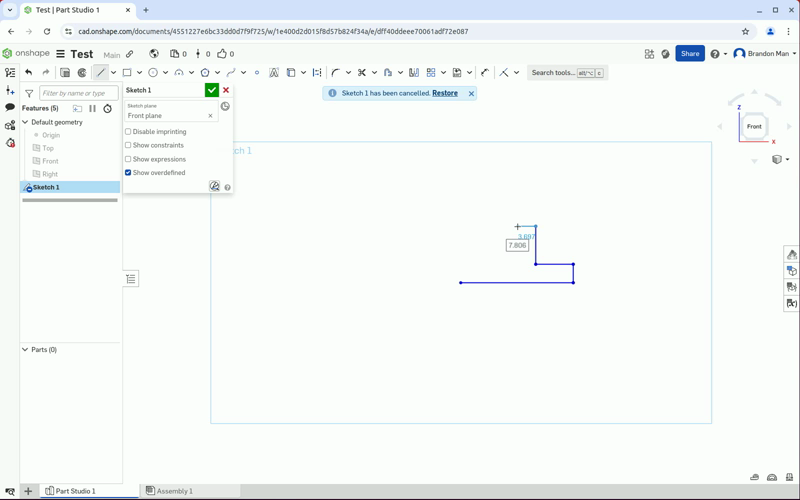
key_up(shift)
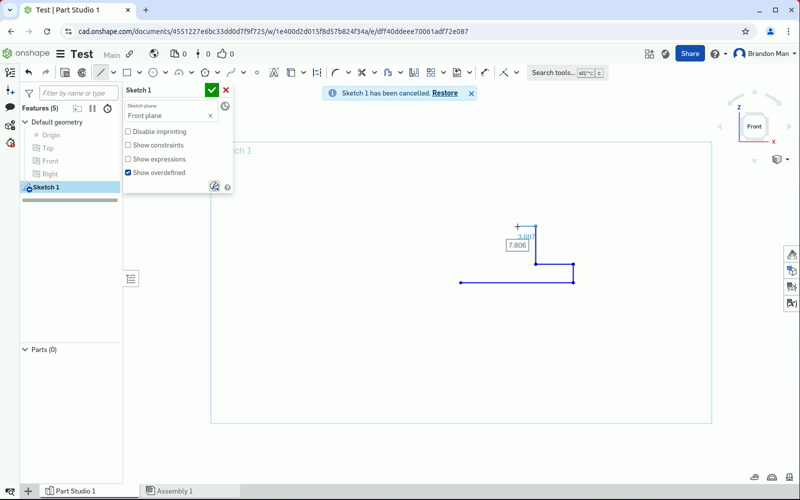
key_down(shift)
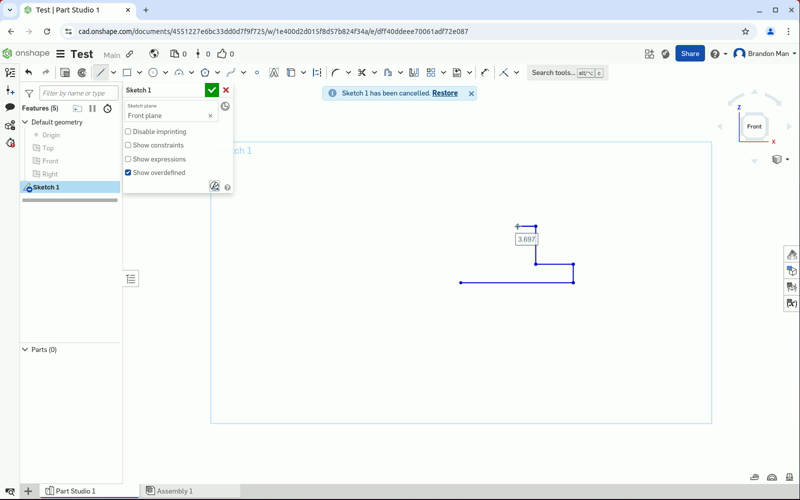
mouse_move(547, 226)
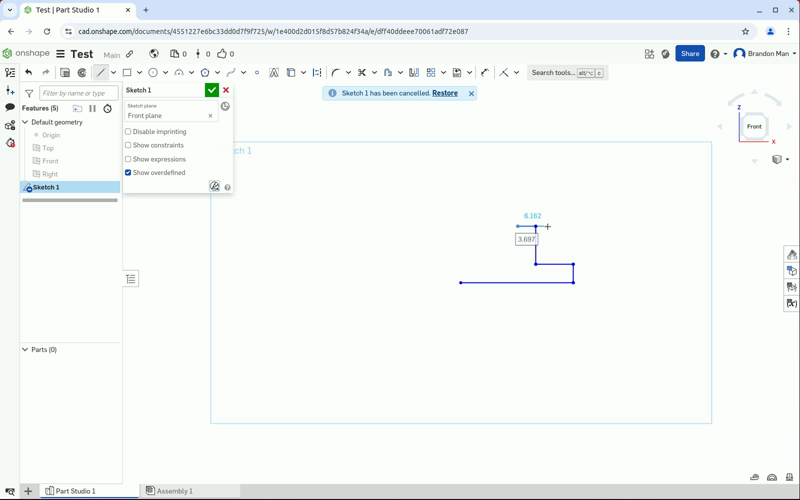
mouse_move(517, 208)
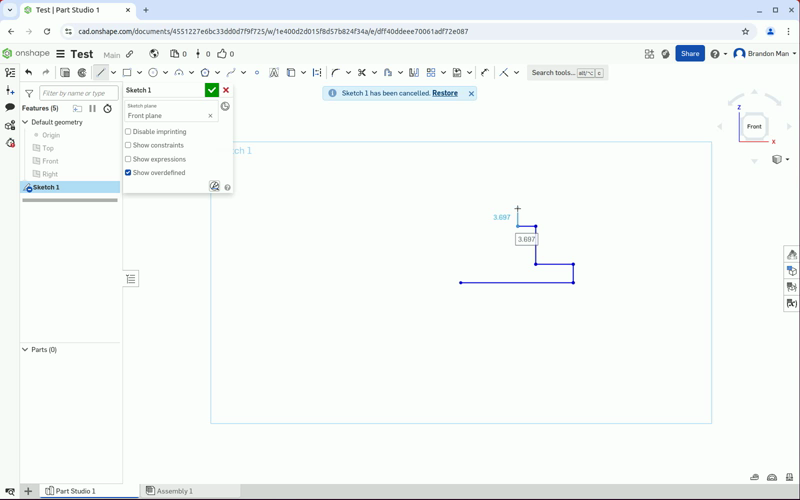
click(517, 208)
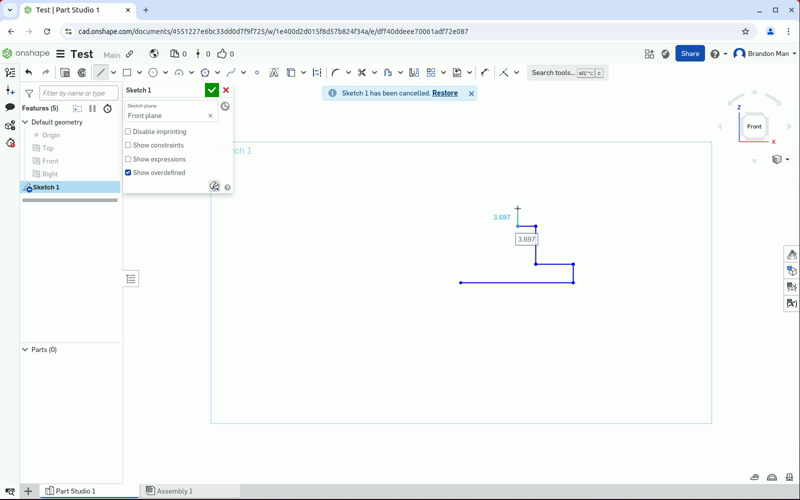
key_up(shift)
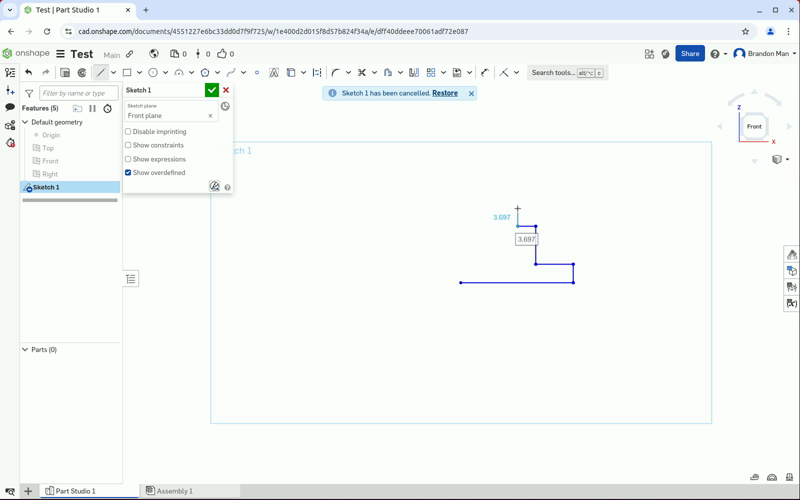
key_down(shift)
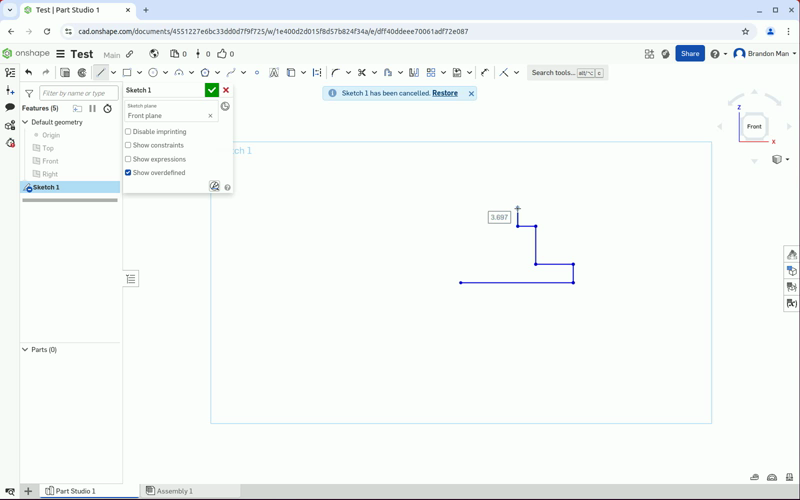
mouse_move(547, 208)
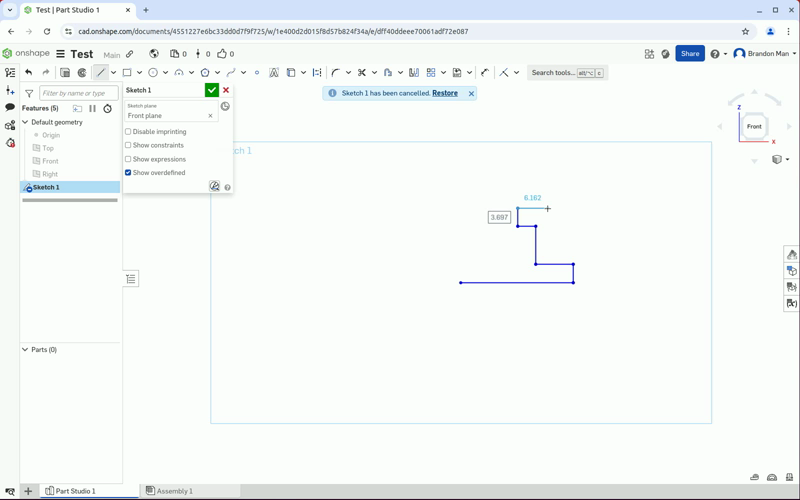
mouse_move(479, 208)
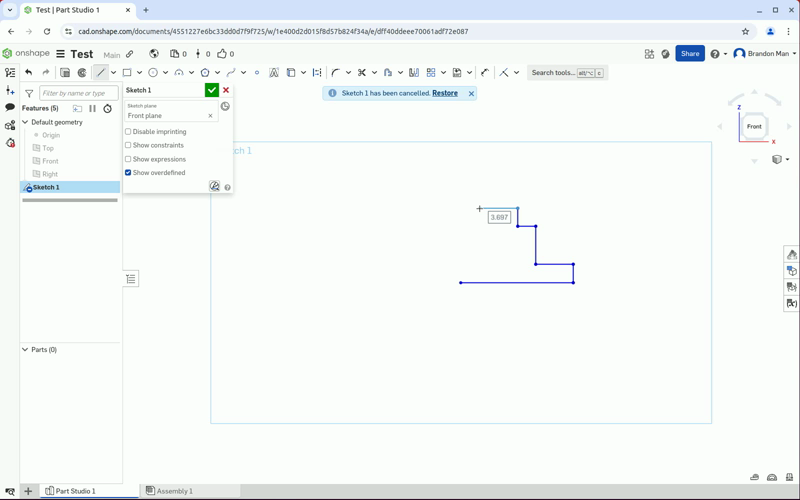
click(479, 208)
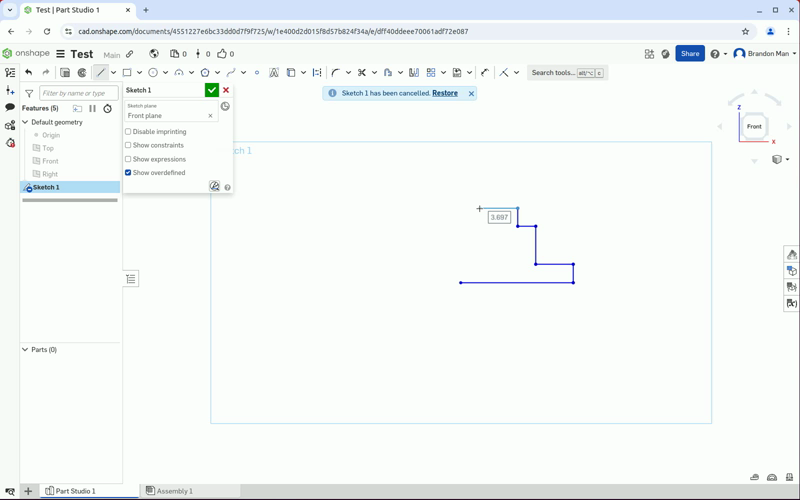
key_up(shift)
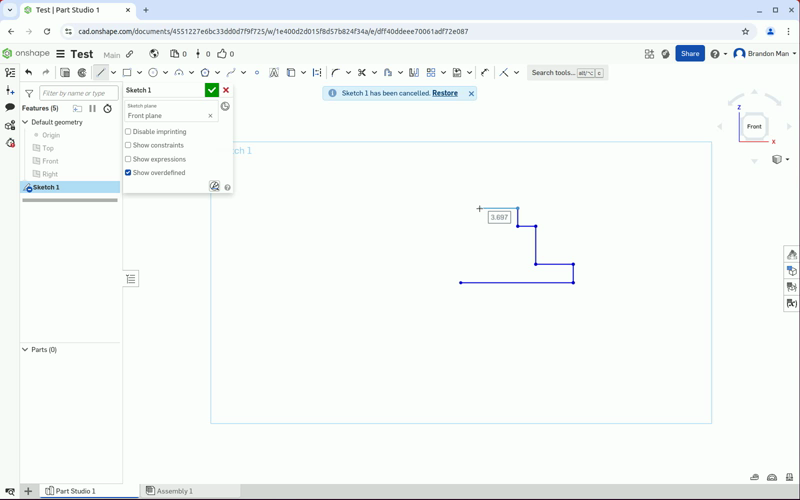
key_down(shift)
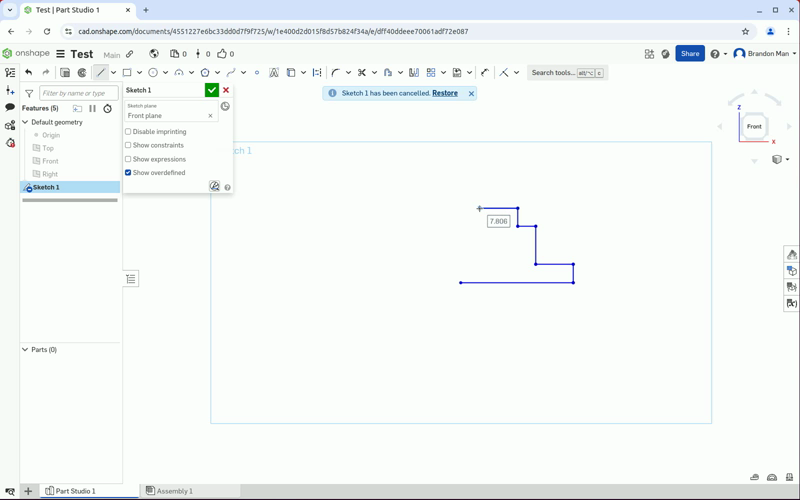
mouse_move(509, 208)
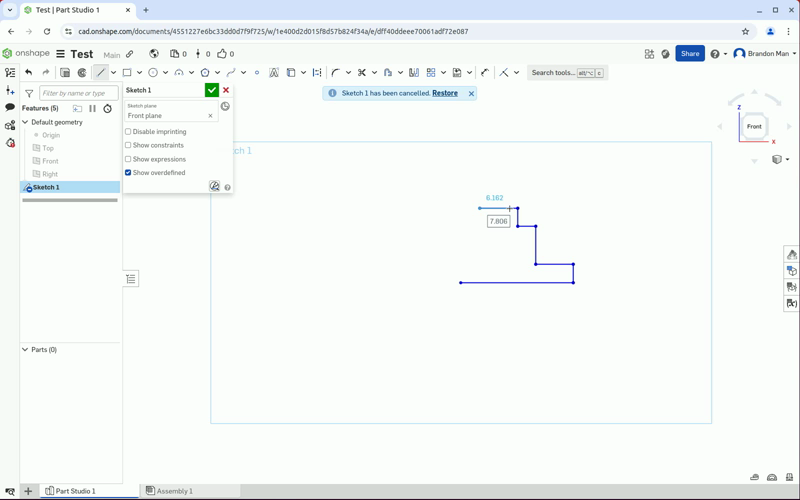
mouse_move(460, 226)
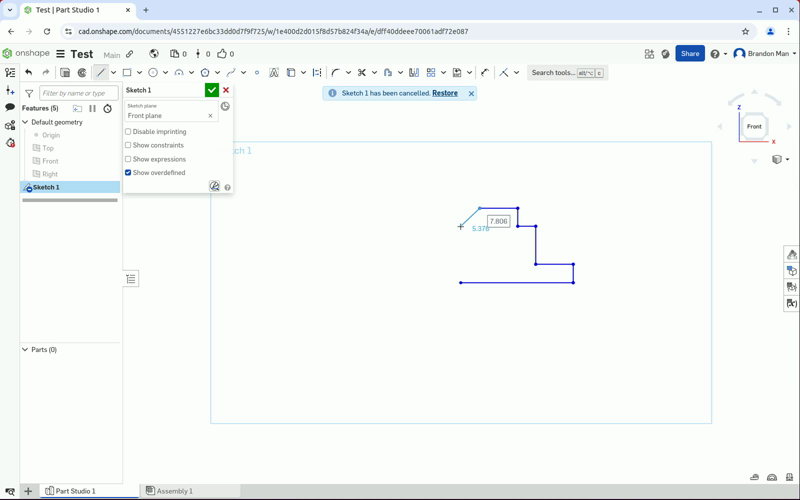
click(460, 226)
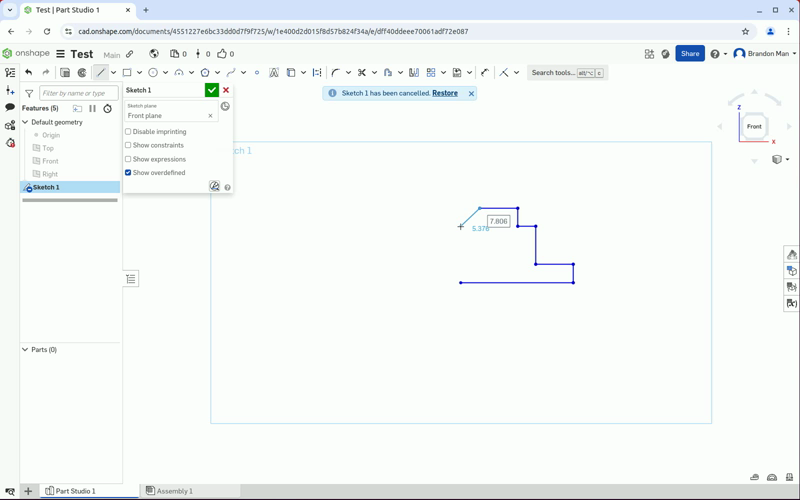
key_up(shift)
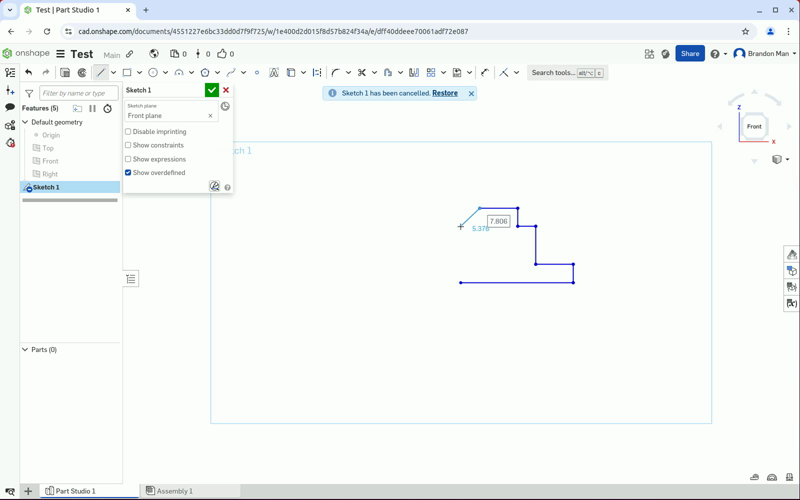
mouse_move(490, 226)
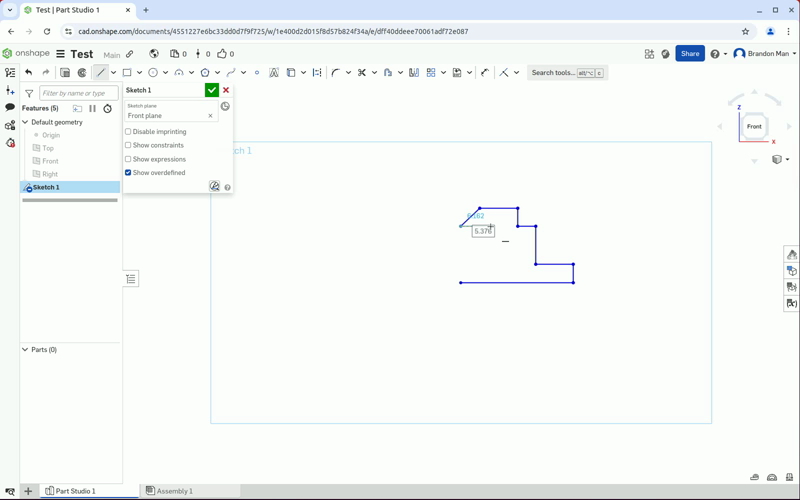
key_down(shift)
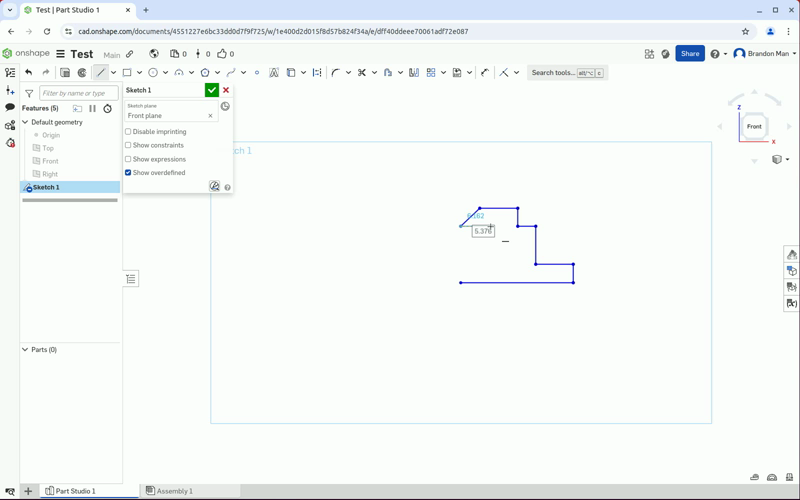
mouse_move(460, 282)
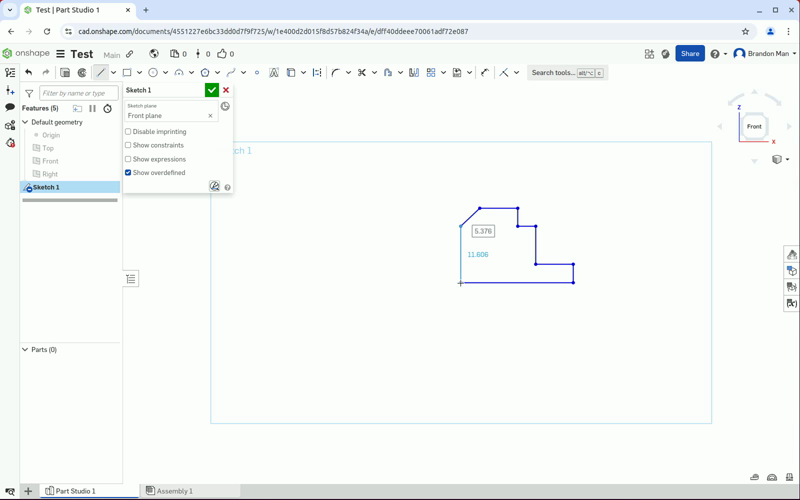
key_up(shift)
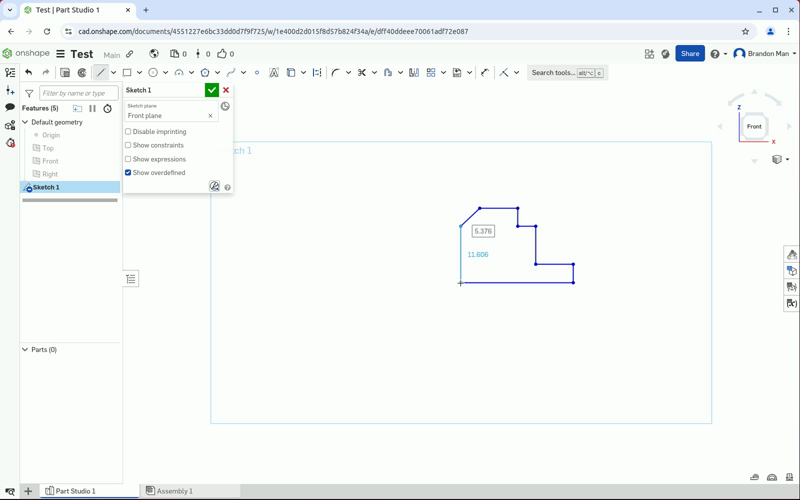
click(460, 282)
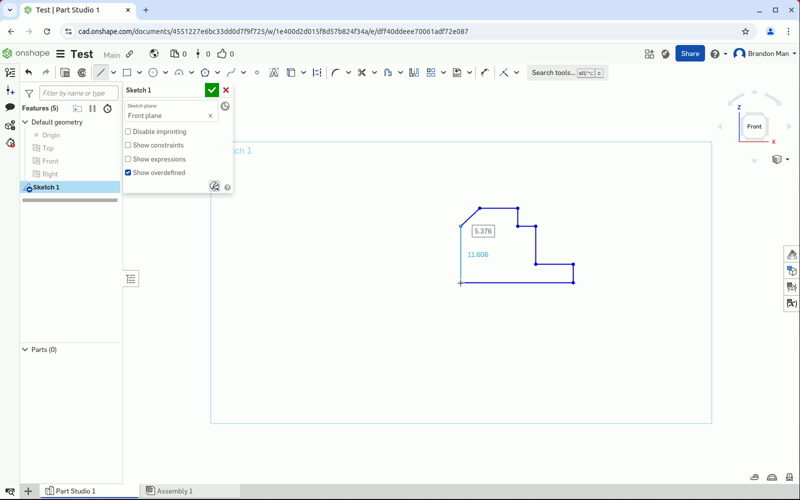
key(esc)
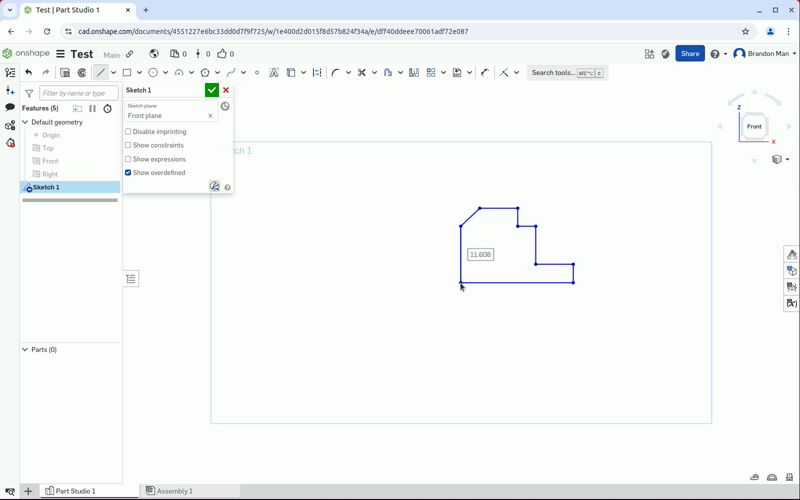
mouse_move(528, 244)
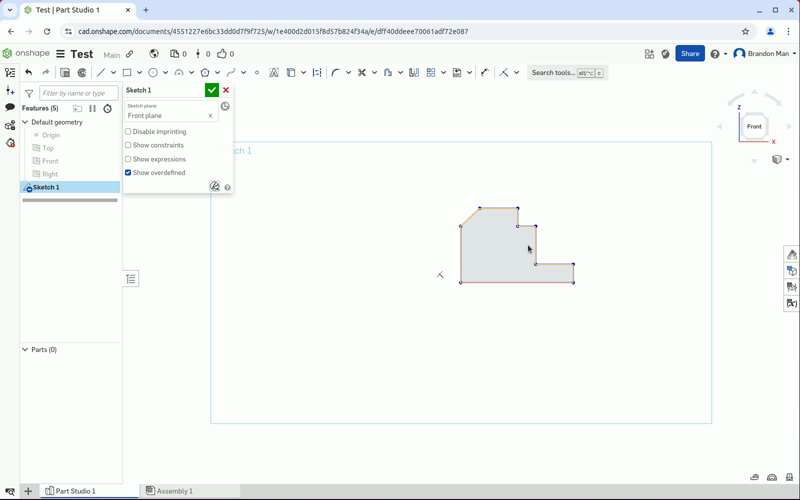
click(528, 244)
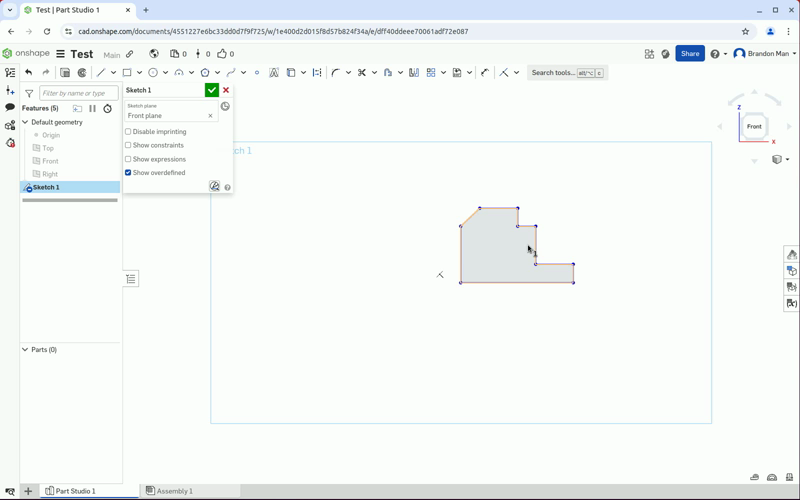
mouse_move(73, 352)
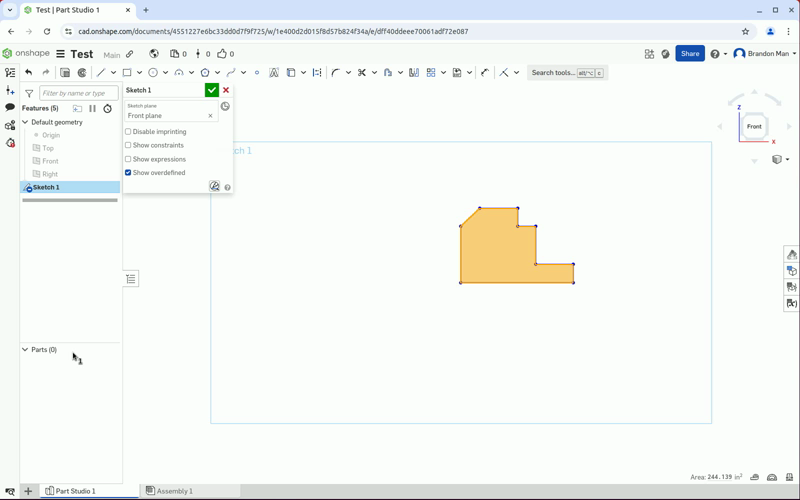
key(shift+y)
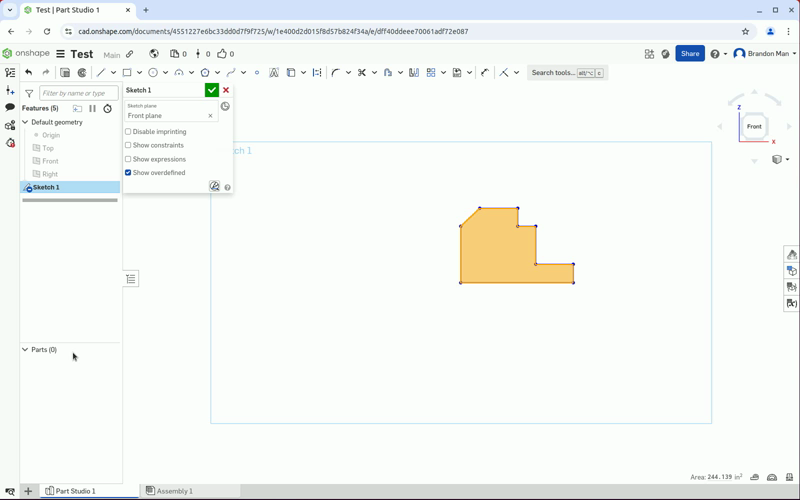
key(shift+e)
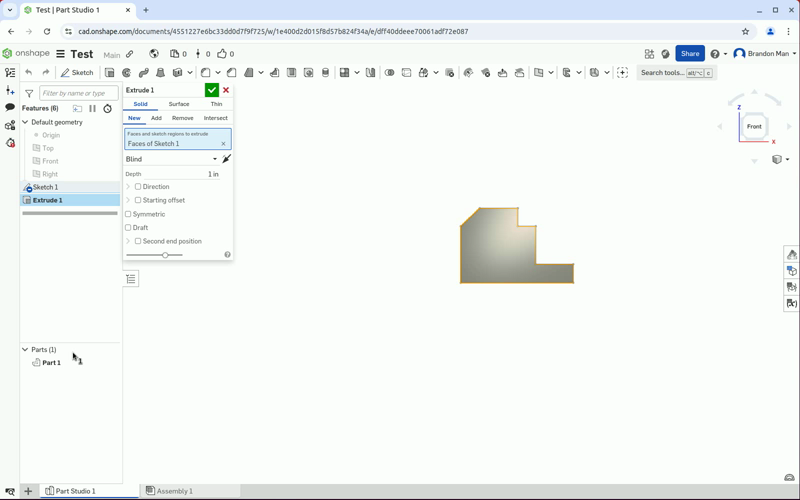
mouse_move(143, 106)
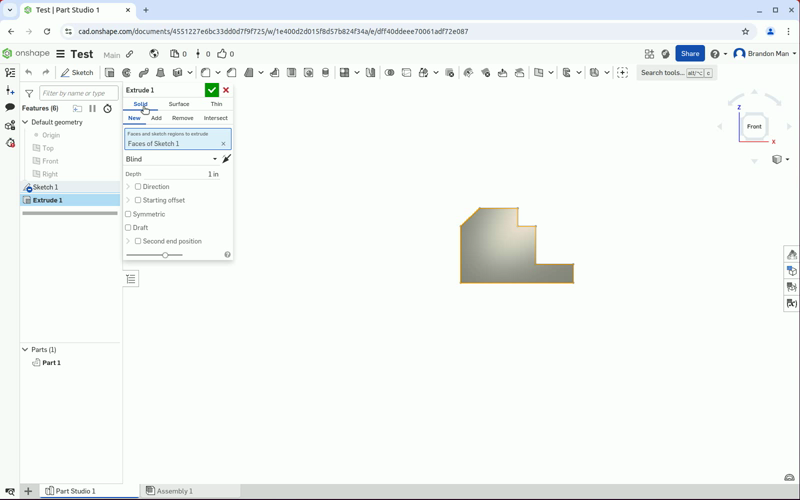
click(143, 106)
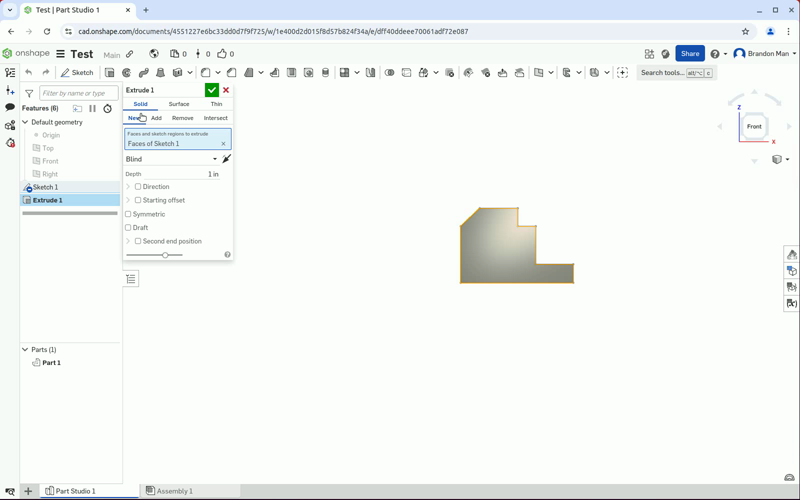
mouse_move(137, 120)
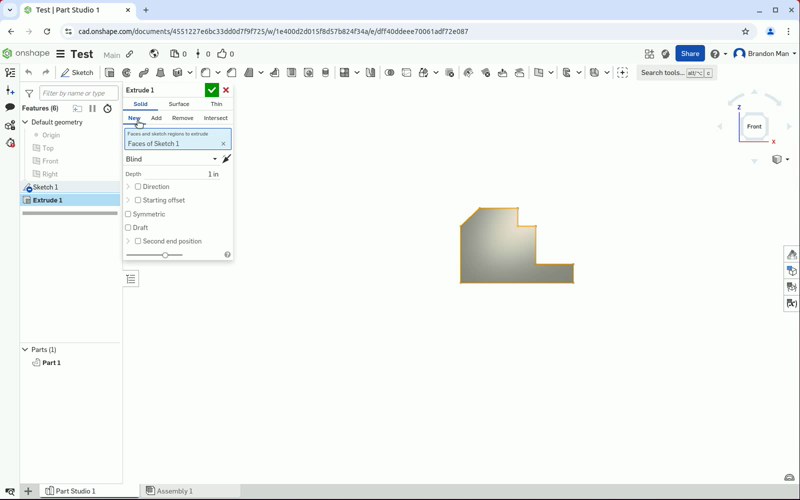
click(137, 120)
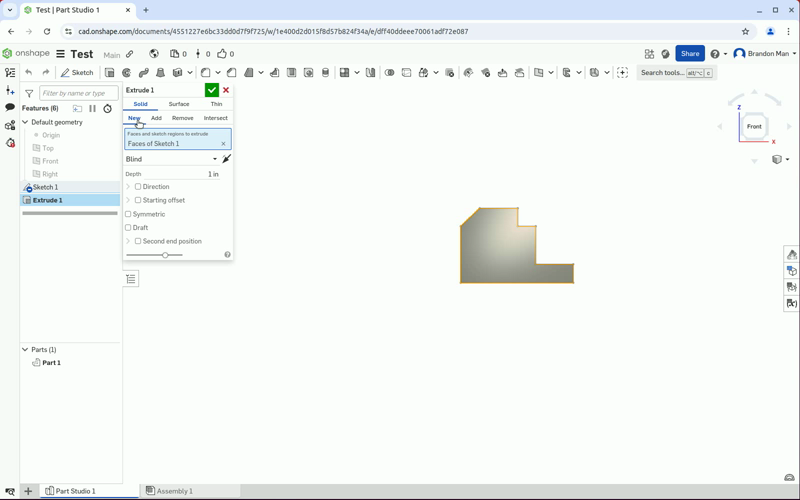
key(tab, 4)
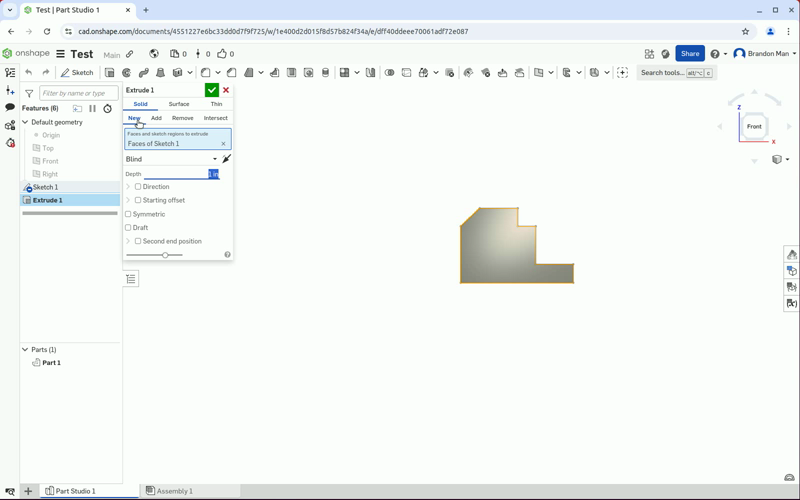
text(7.702)
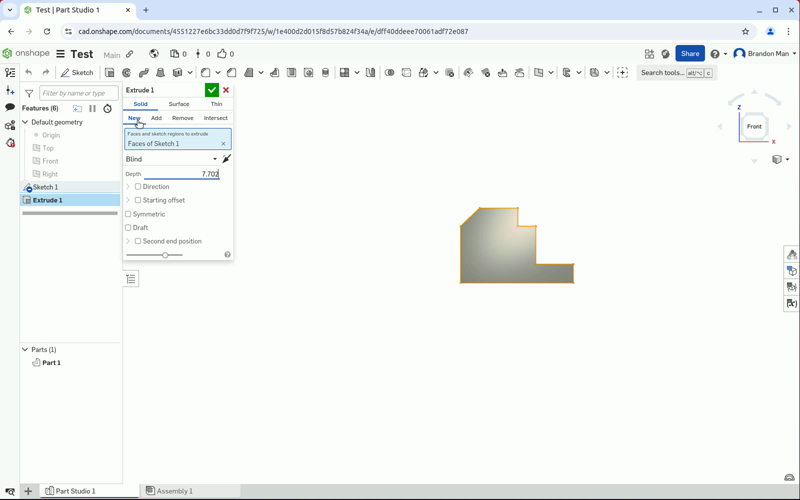
key(tab, 3)
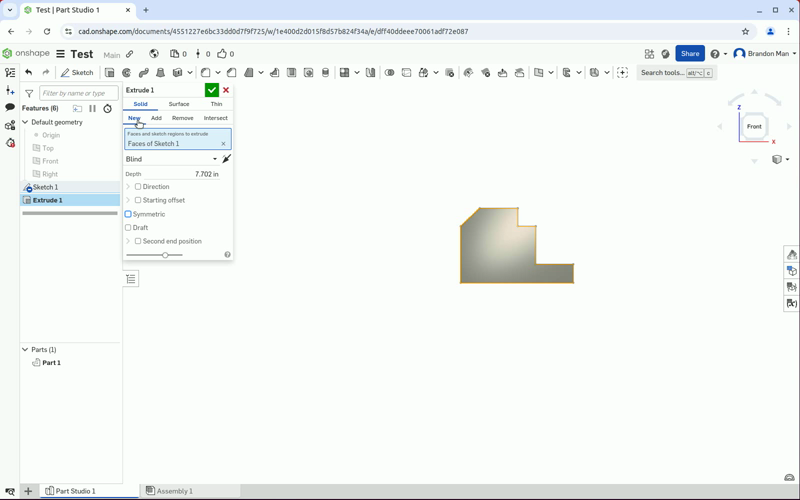
key(space)
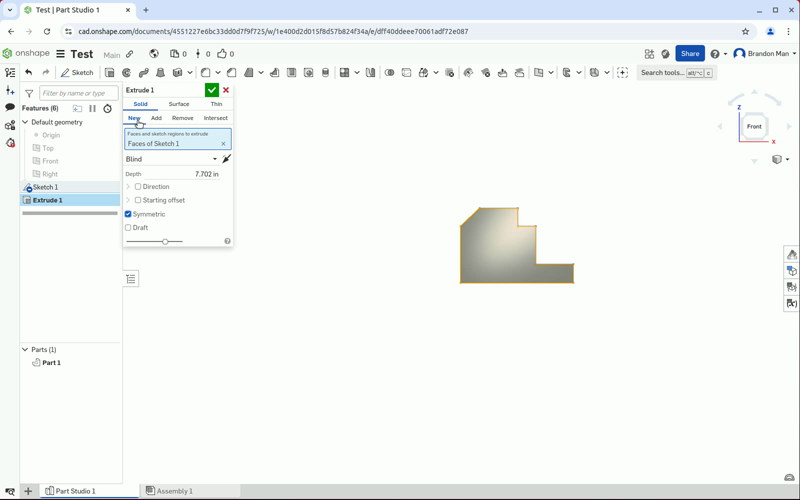
key(enter)
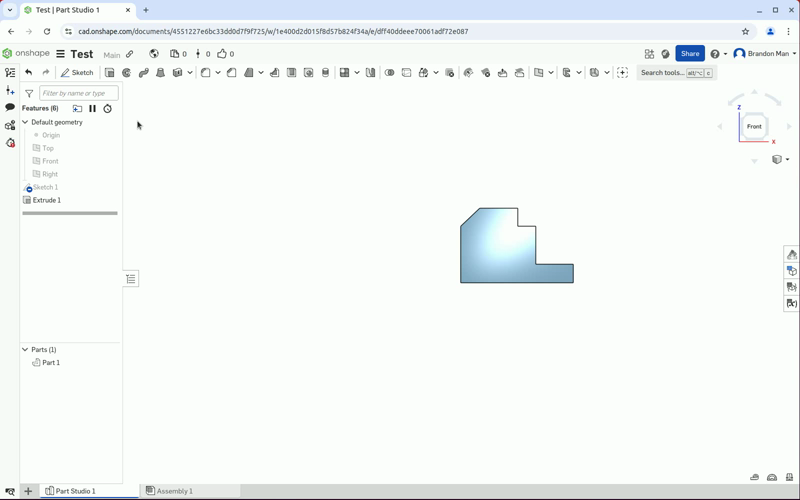
key(shift+h)
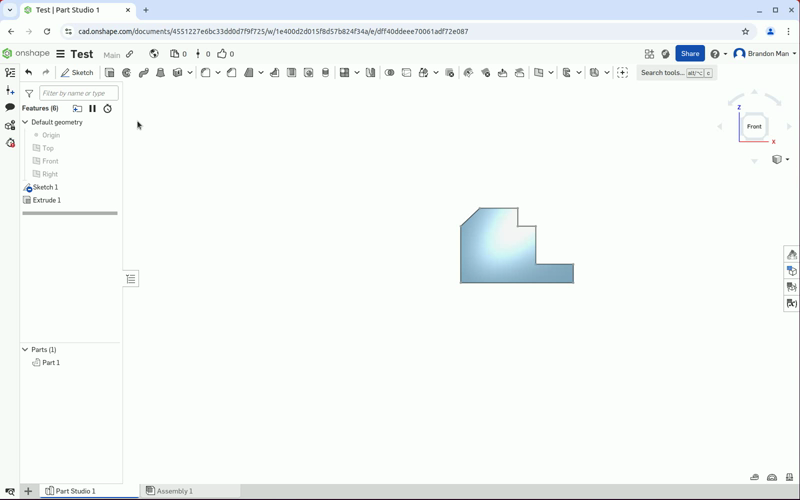
key(shift+h)
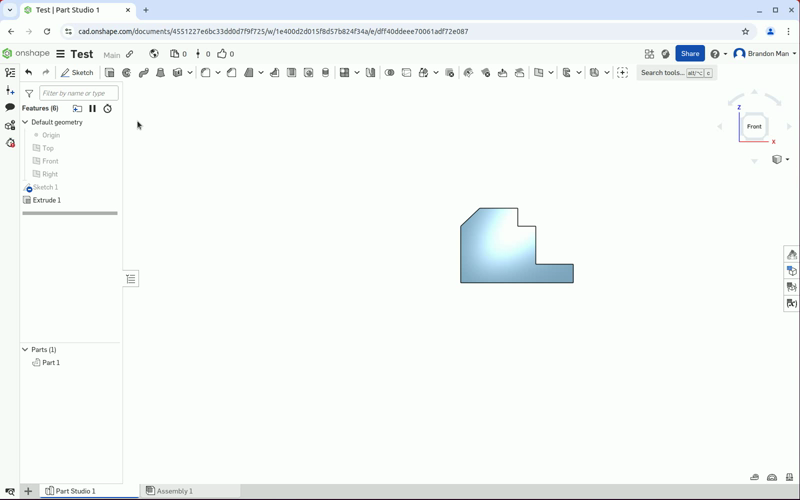
mouse_move(73, 189)
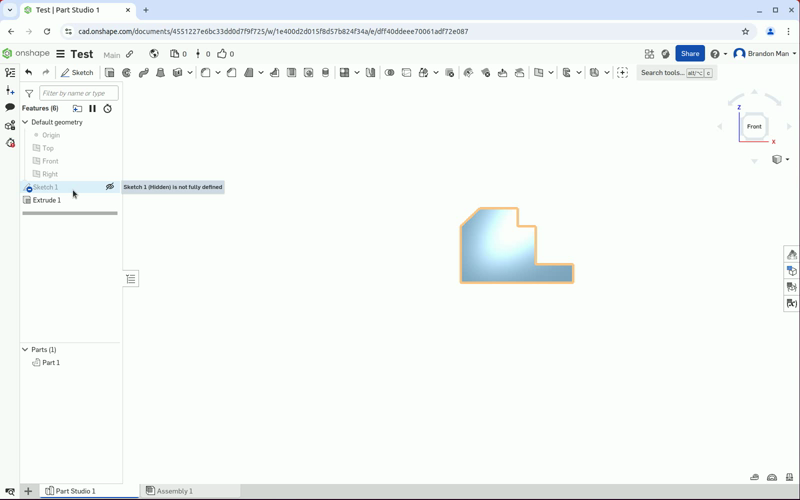
click(73, 189)
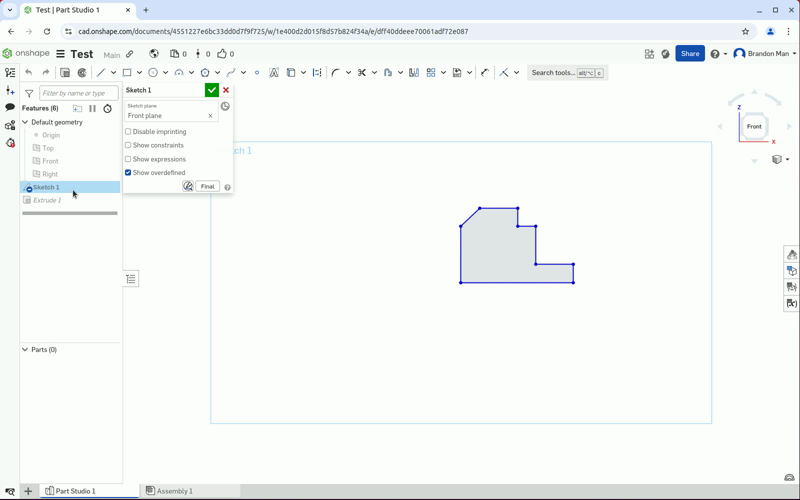
mouse_move(229, 92)
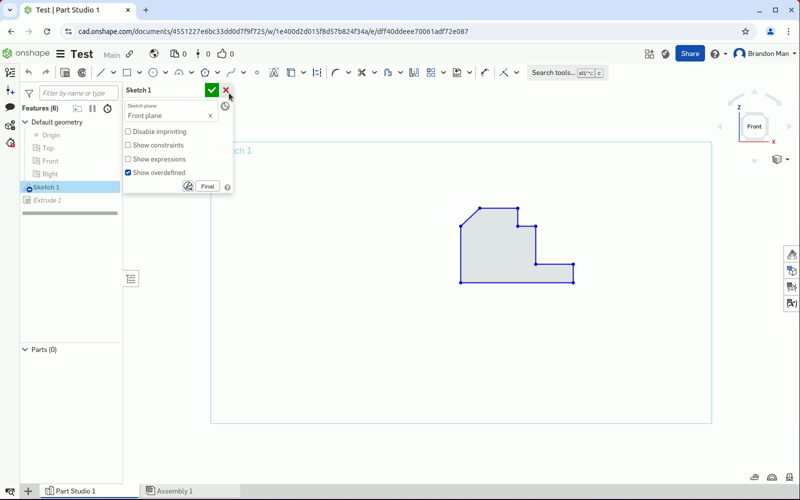
click(229, 92)
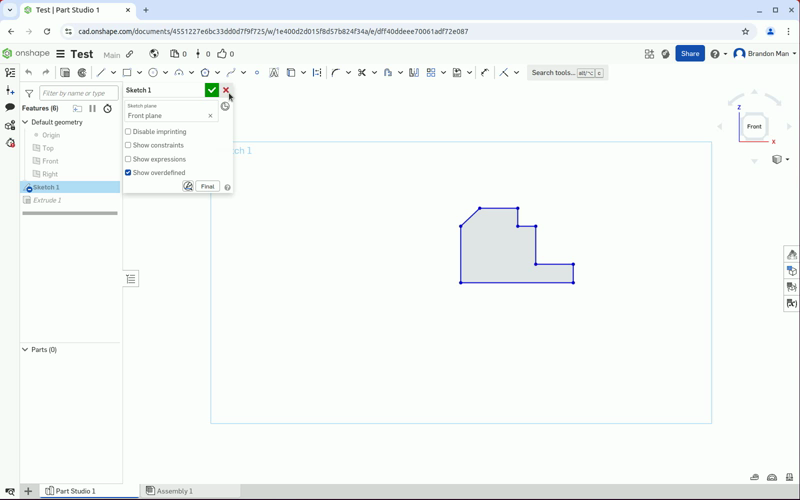
key(shift+s)
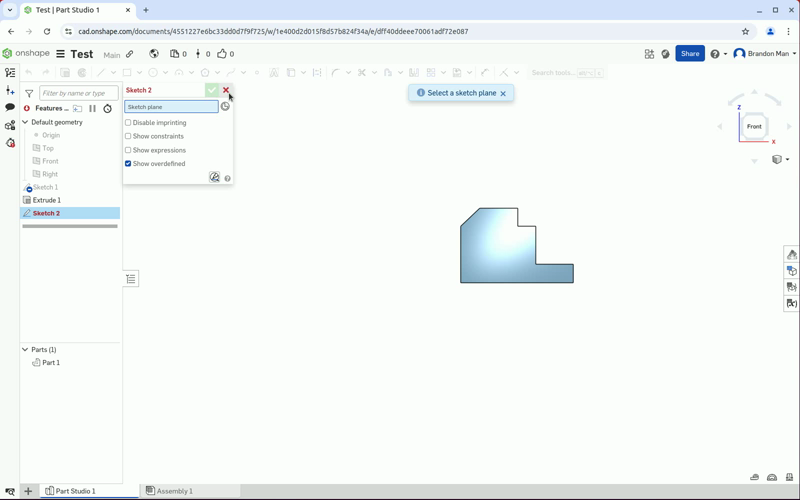
mouse_move(73, 163)
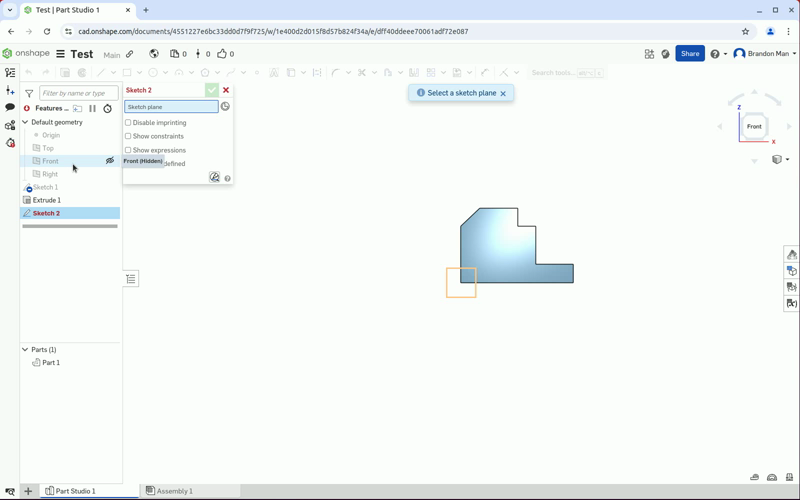
click(73, 163)
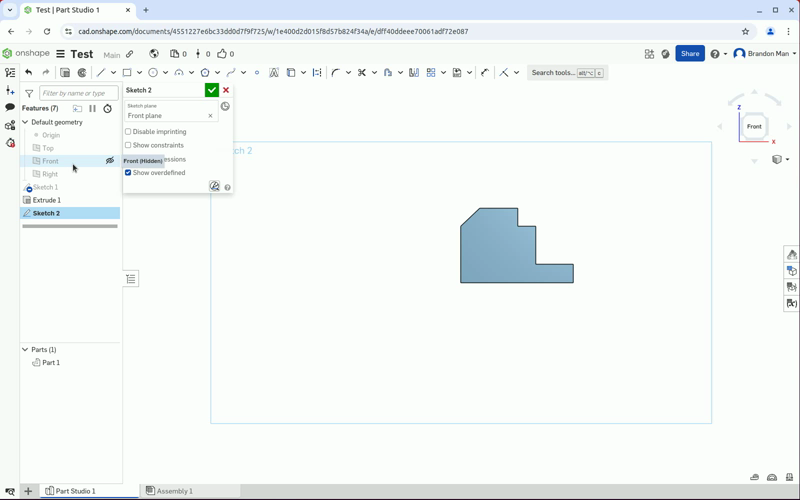
mouse_move(73, 352)
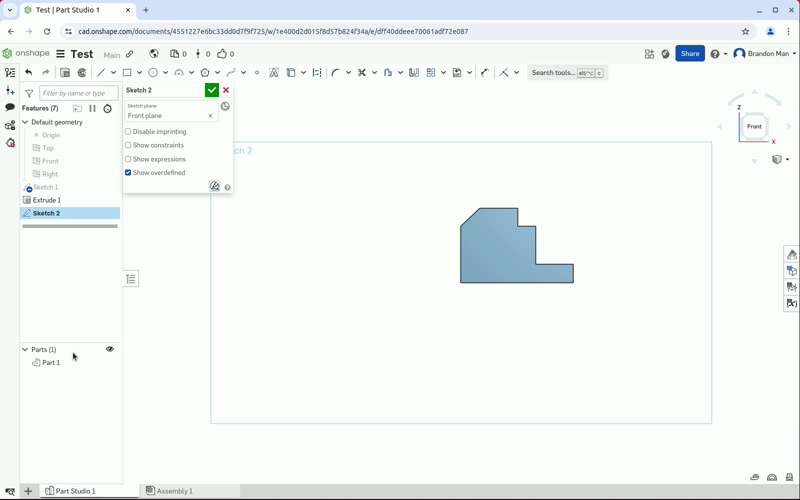
key(y)
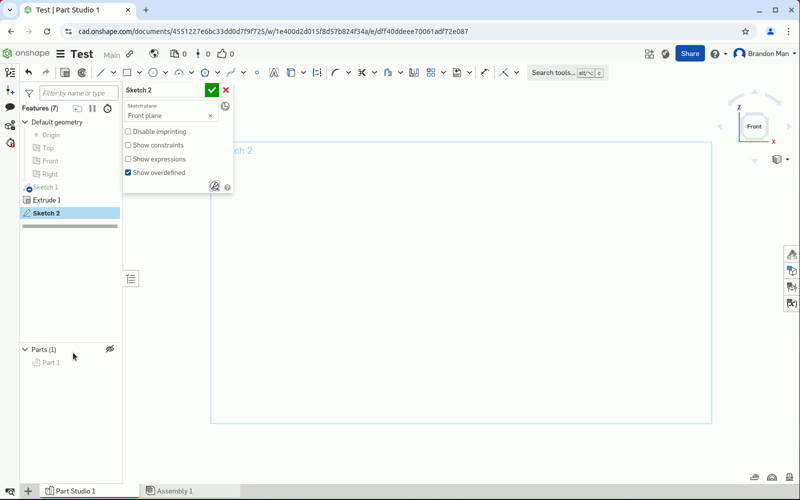
key(l)
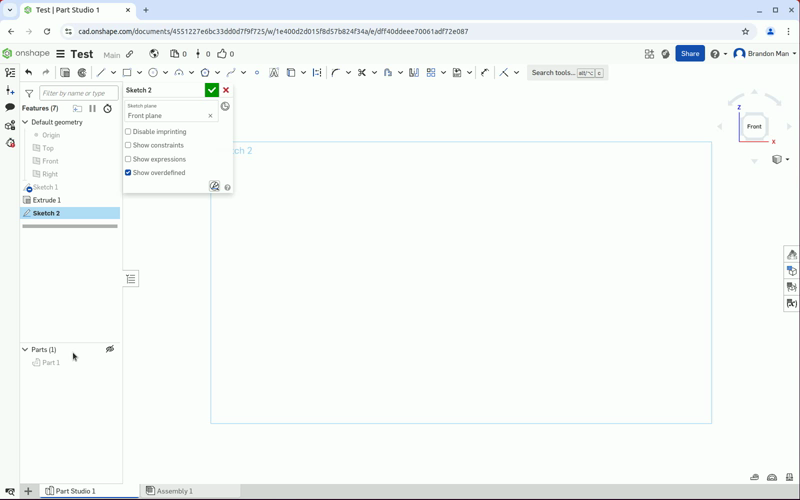
key_down(shift)
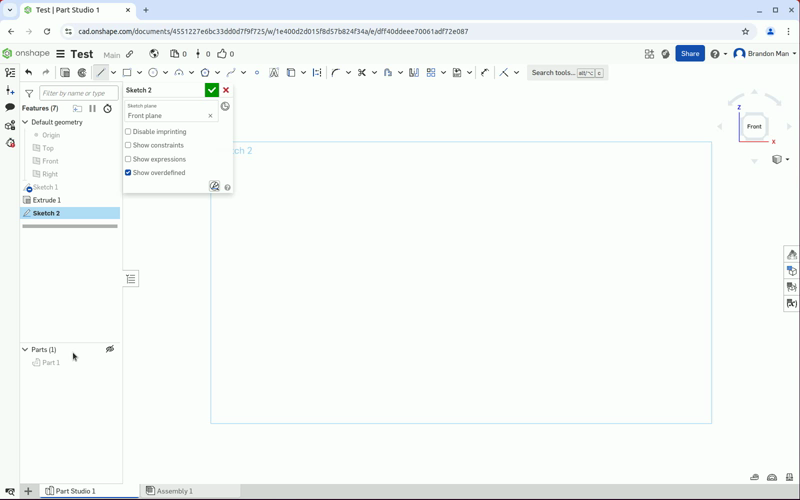
mouse_move(498, 245)
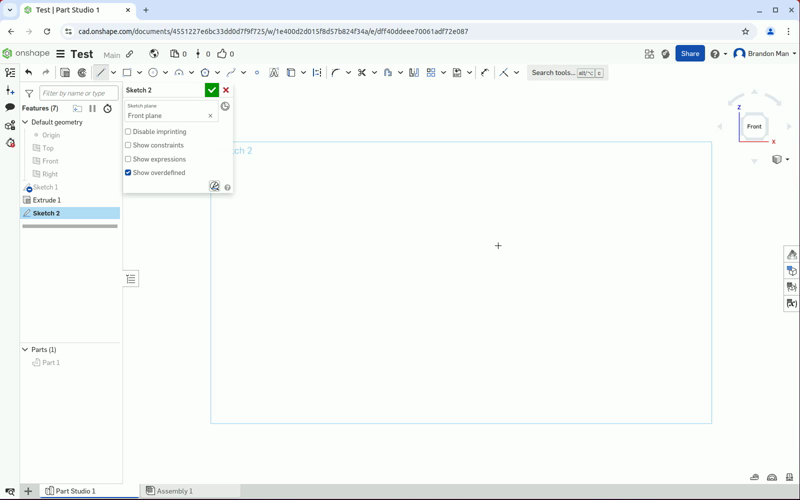
click(498, 245)
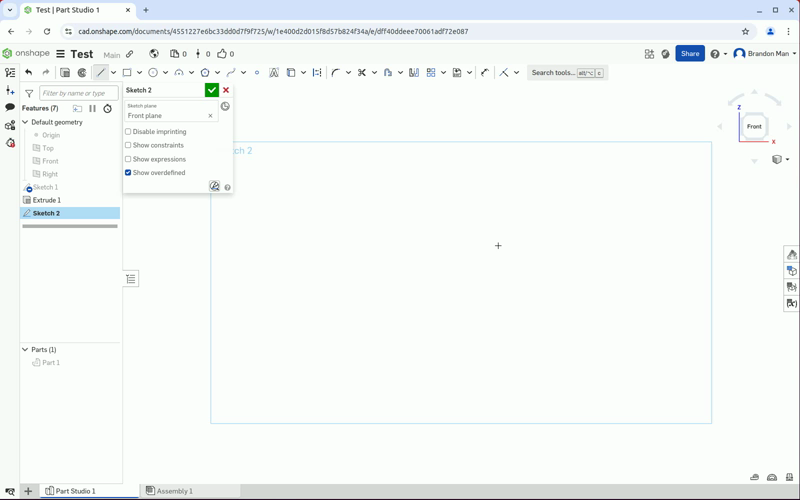
key_up(shift)
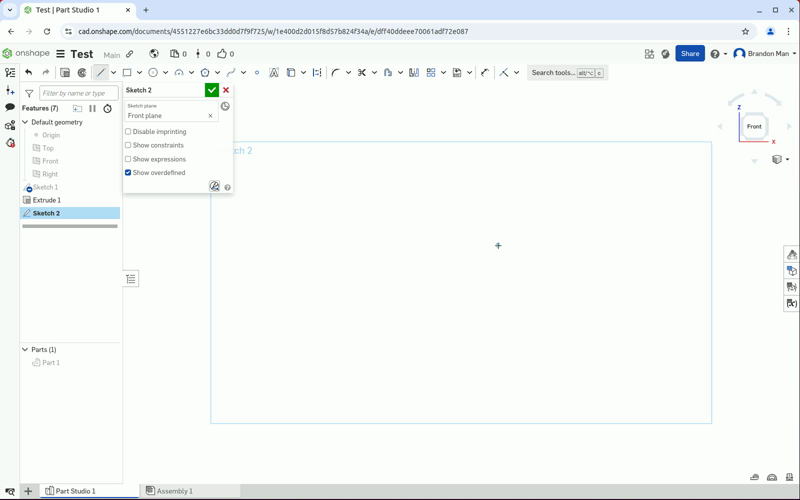
key_down(shift)
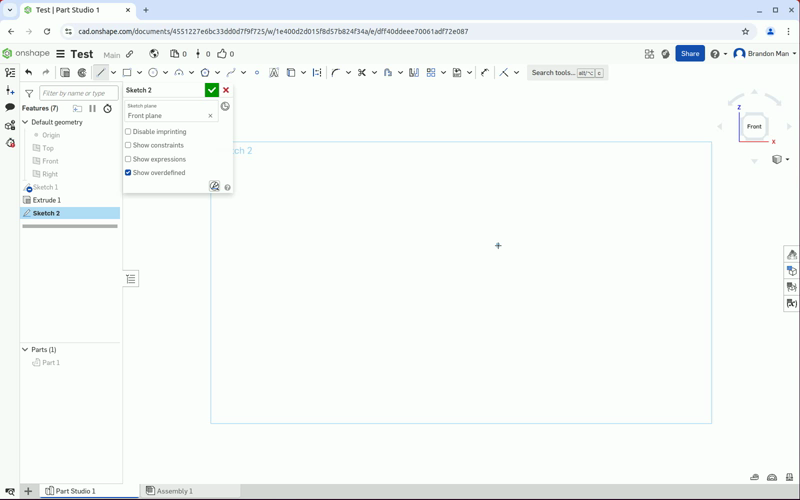
mouse_move(528, 245)
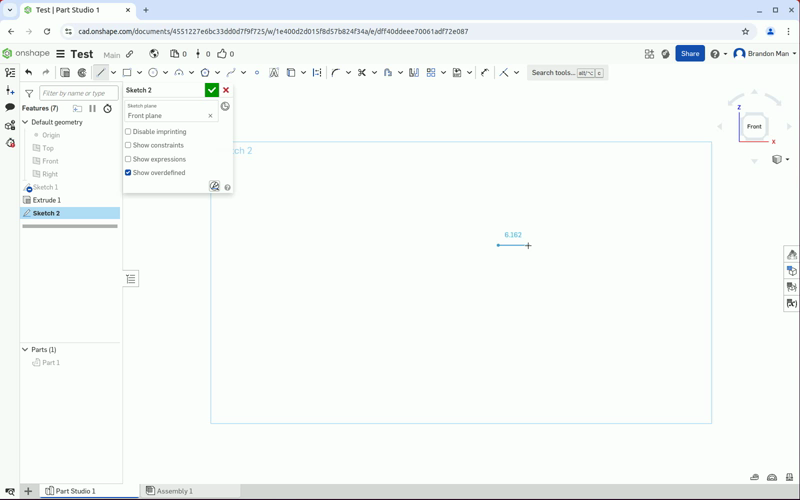
mouse_move(536, 245)
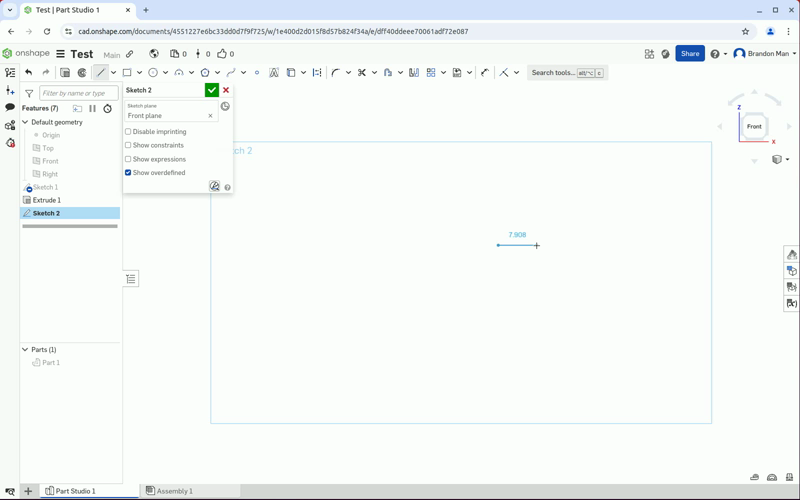
click(536, 245)
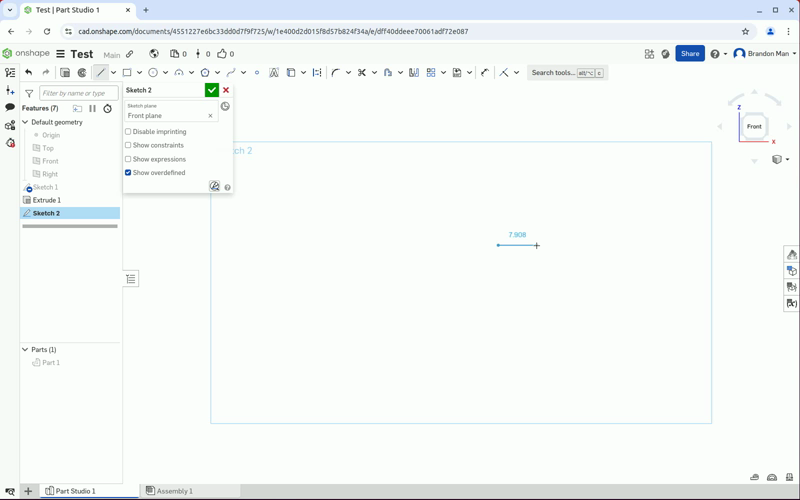
key_up(shift)
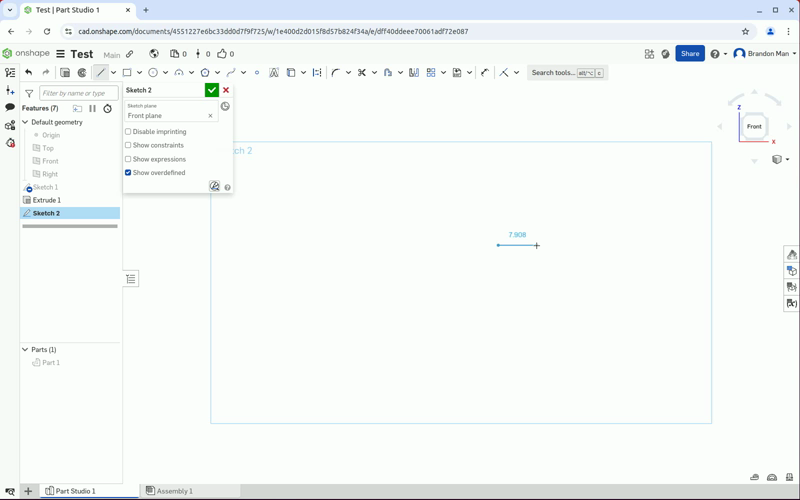
key_down(shift)
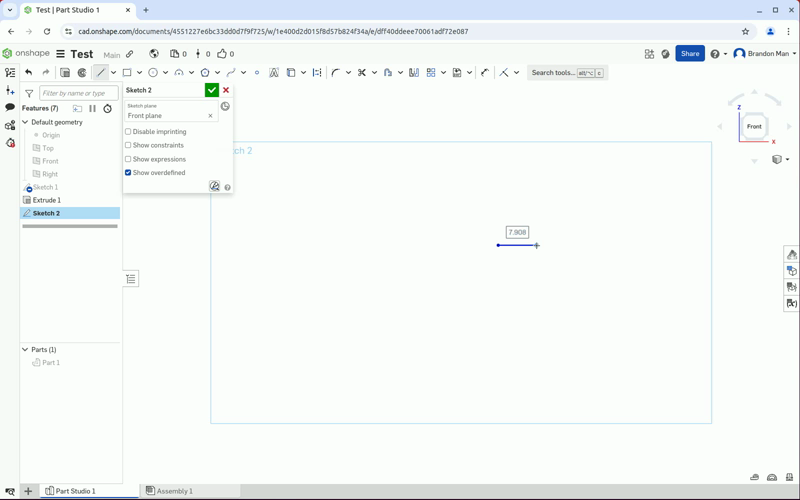
mouse_move(566, 245)
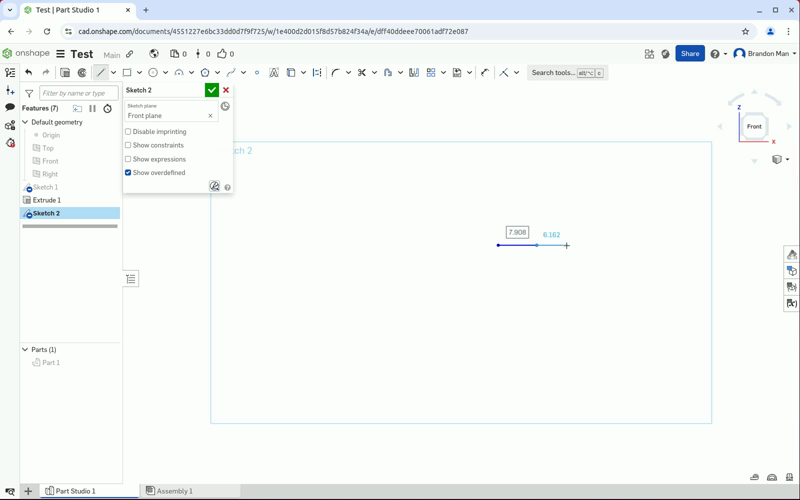
mouse_move(536, 226)
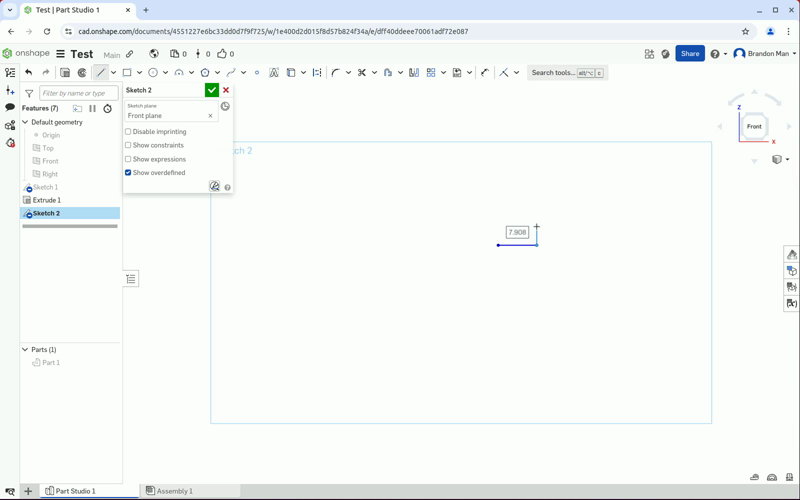
click(536, 226)
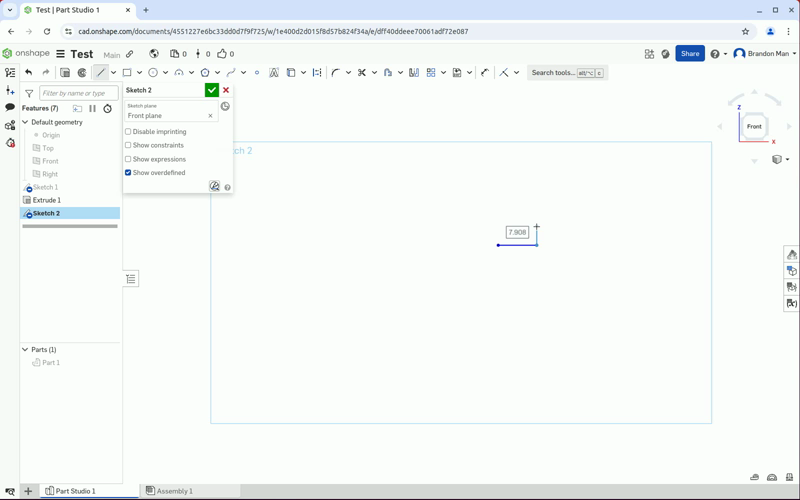
key_up(shift)
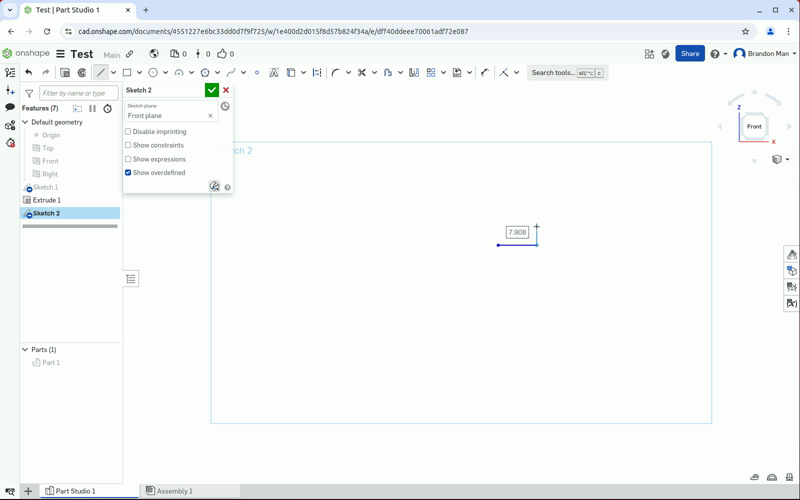
key_down(shift)
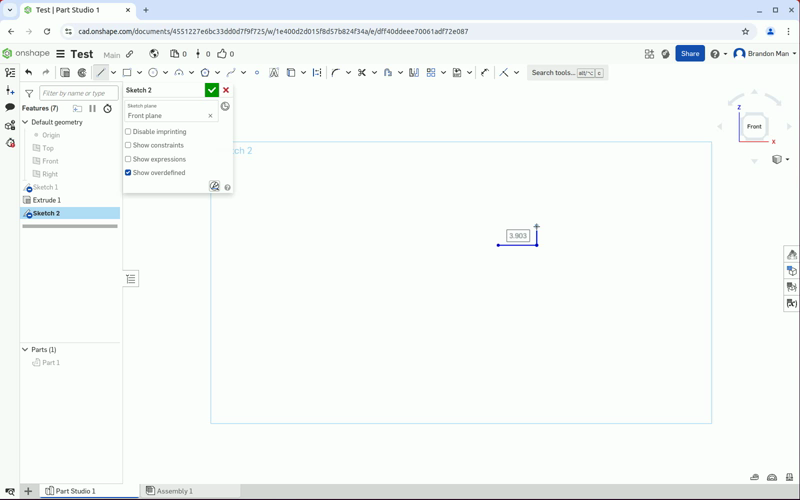
mouse_move(566, 226)
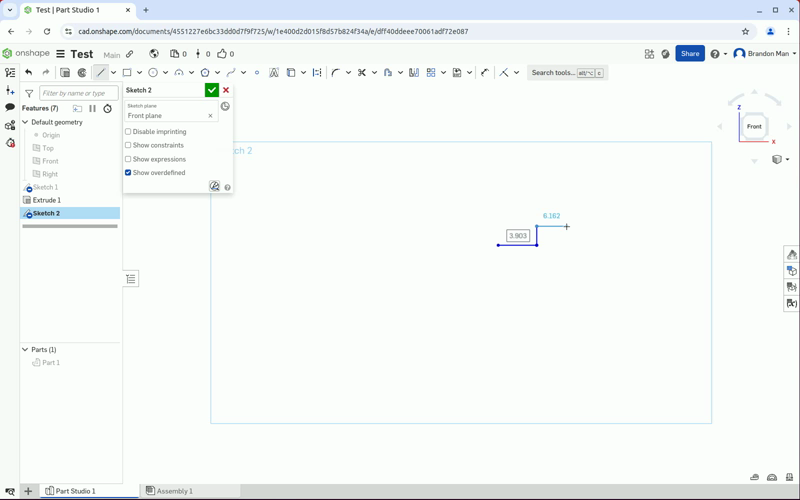
mouse_move(517, 226)
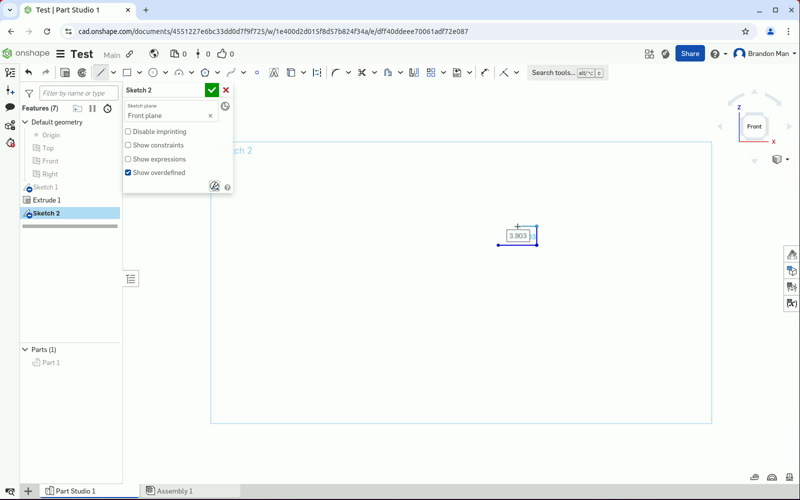
click(517, 226)
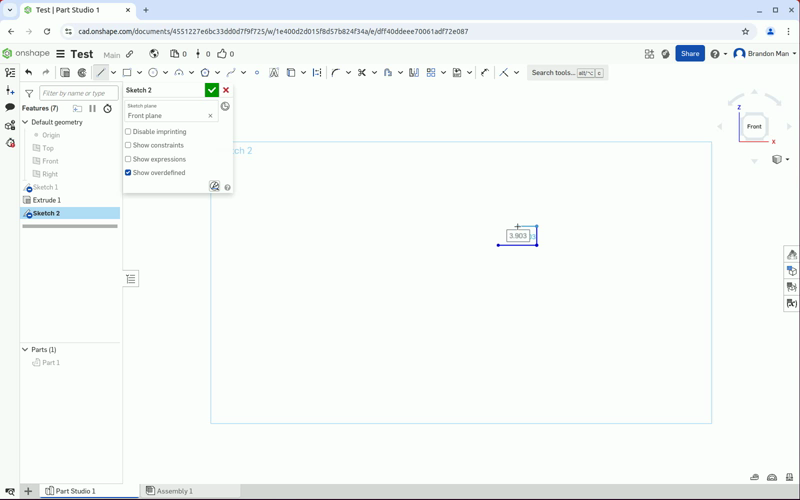
key_up(shift)
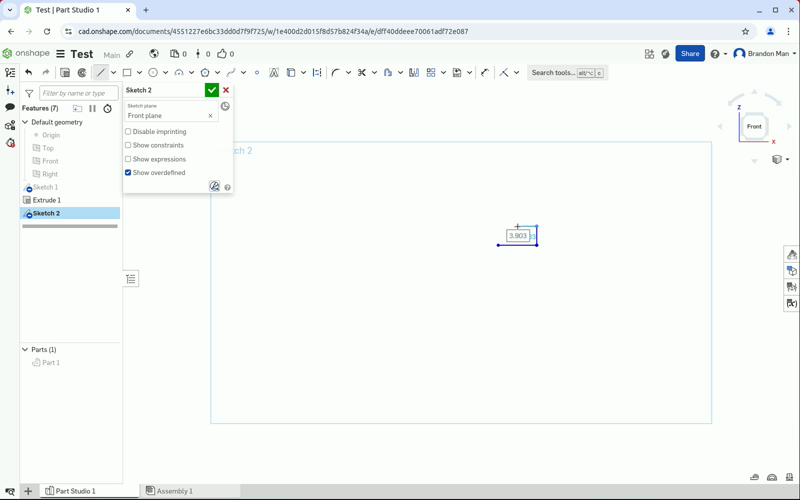
key_down(shift)
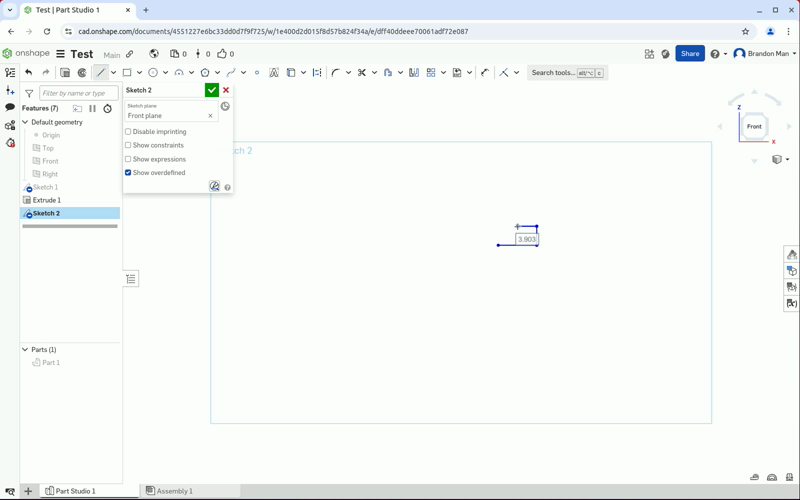
mouse_move(547, 226)
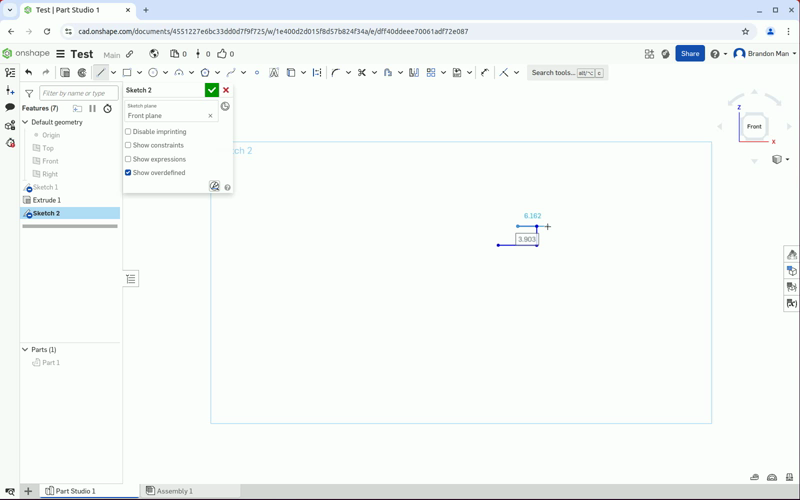
mouse_move(517, 207)
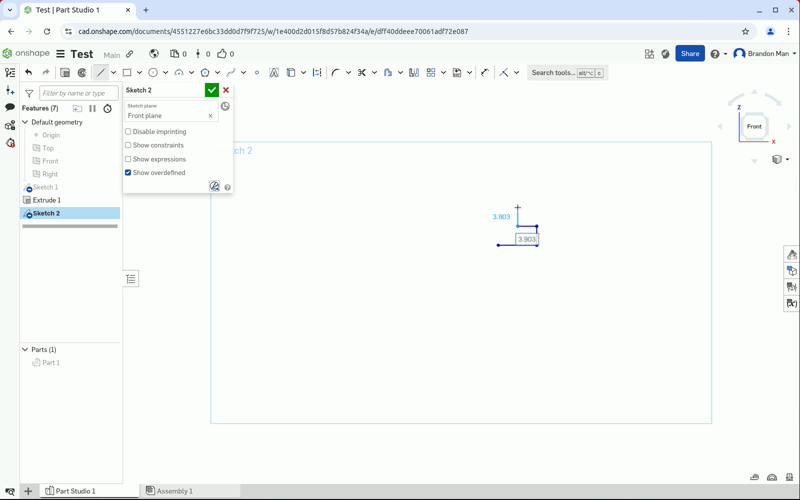
click(517, 207)
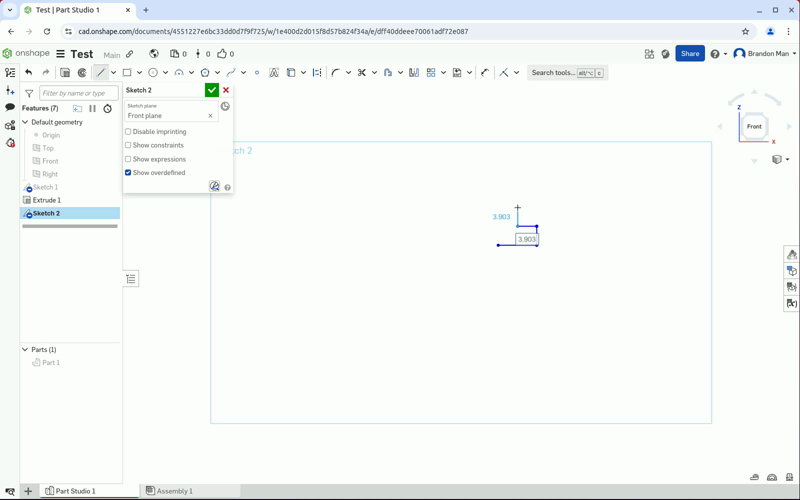
key_up(shift)
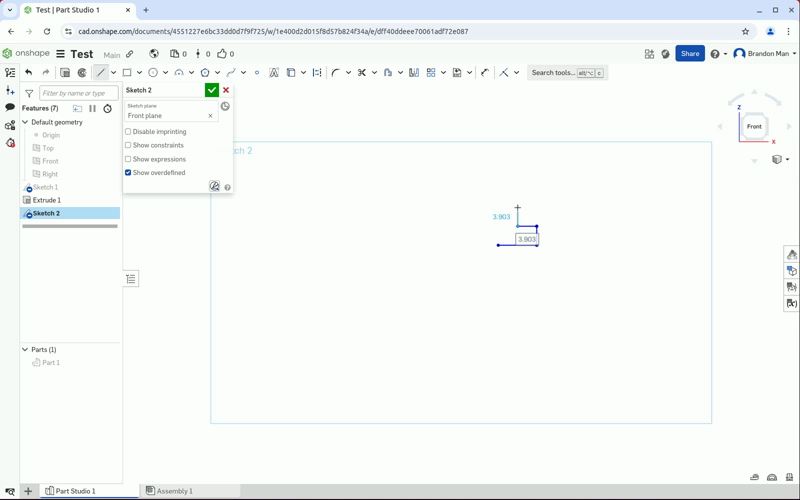
key_down(shift)
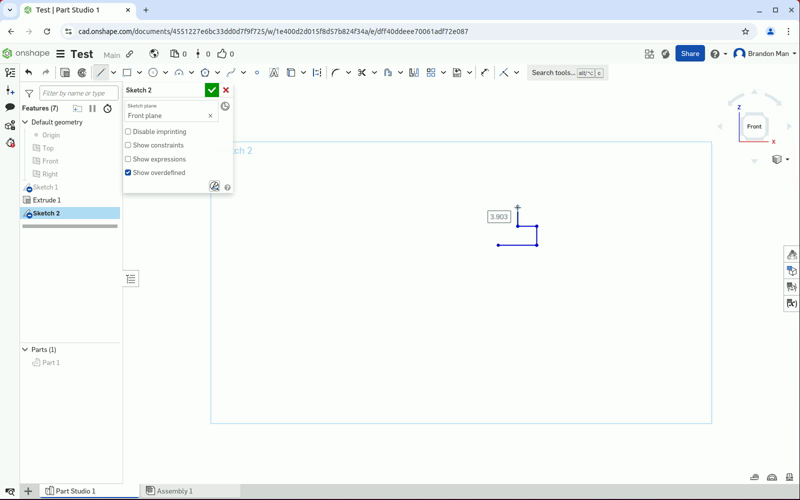
mouse_move(547, 207)
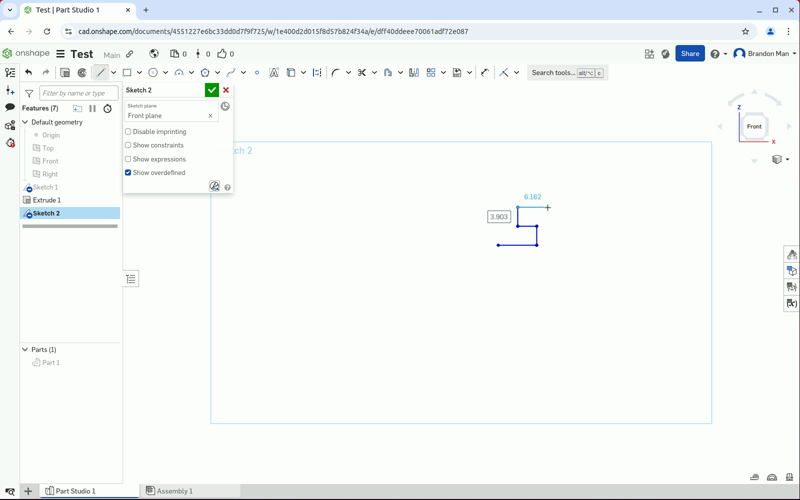
mouse_move(498, 207)
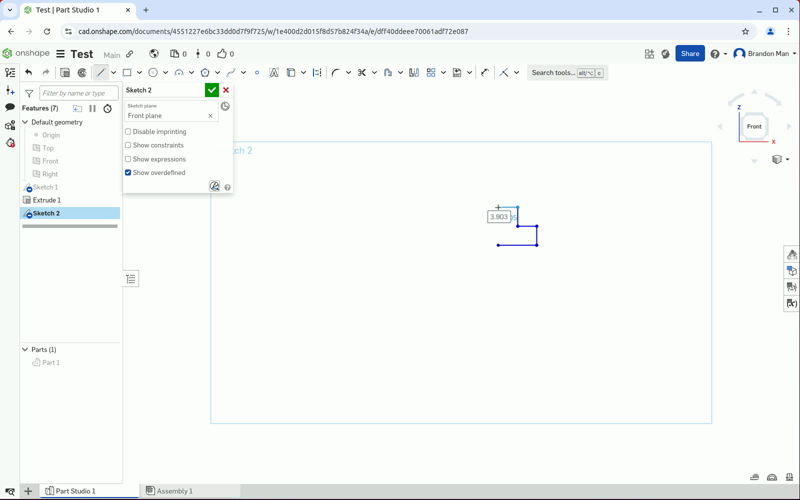
click(498, 207)
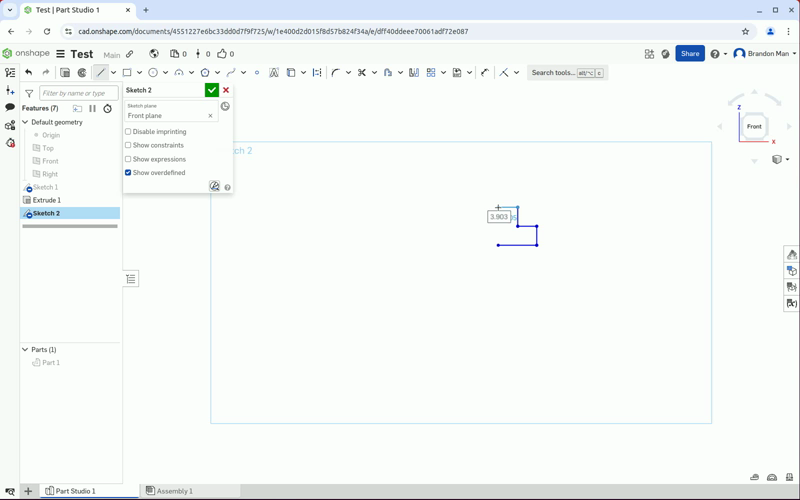
key_up(shift)
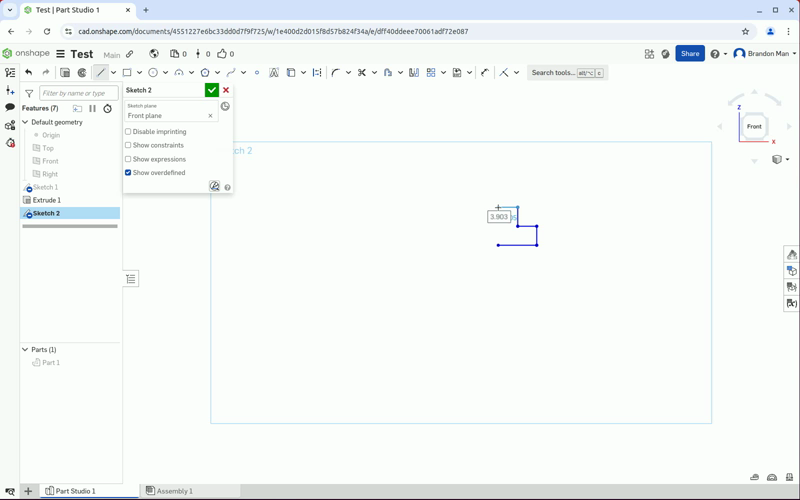
mouse_move(528, 207)
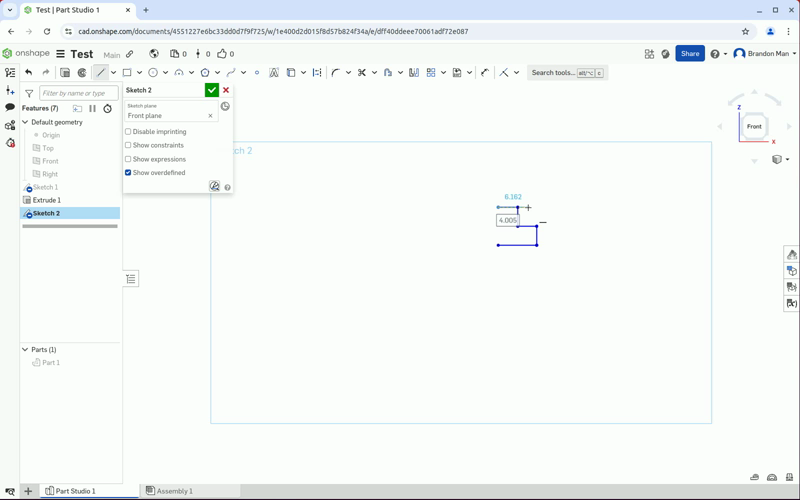
key_down(shift)
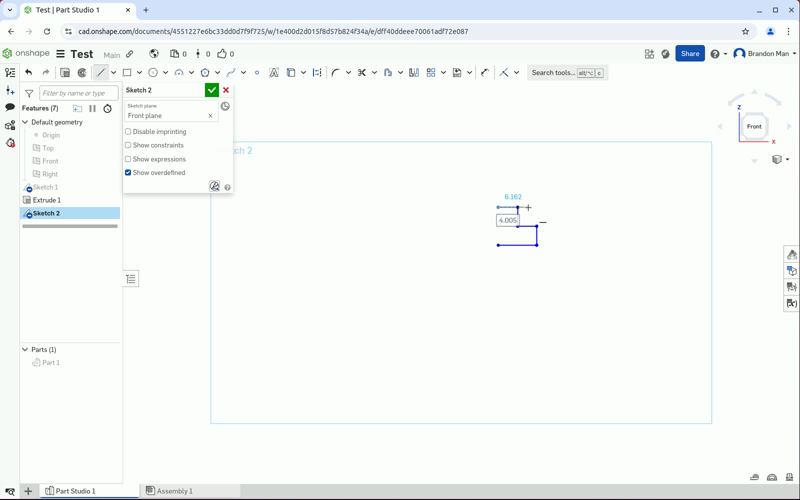
mouse_move(498, 245)
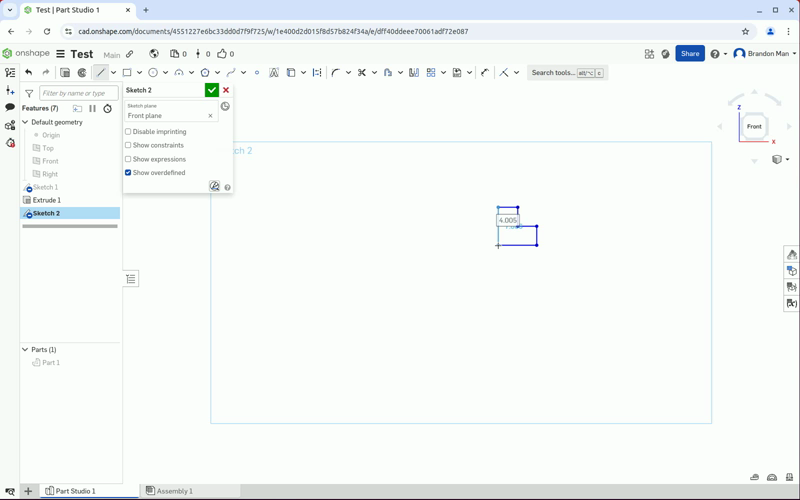
key_up(shift)
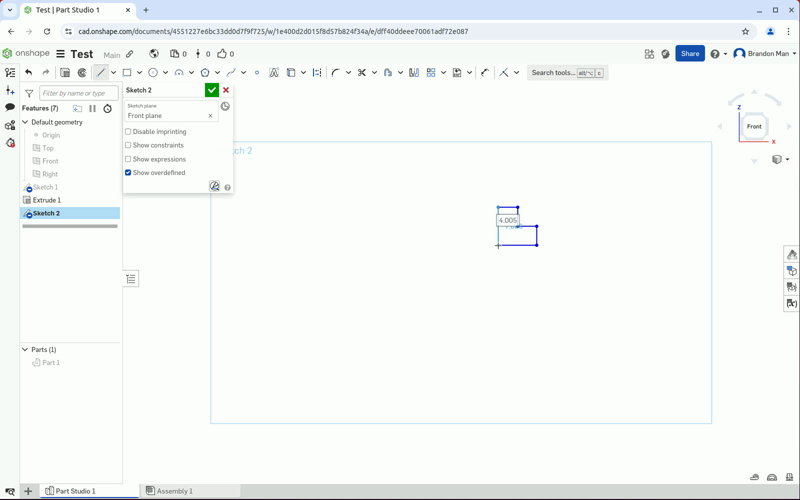
click(498, 245)
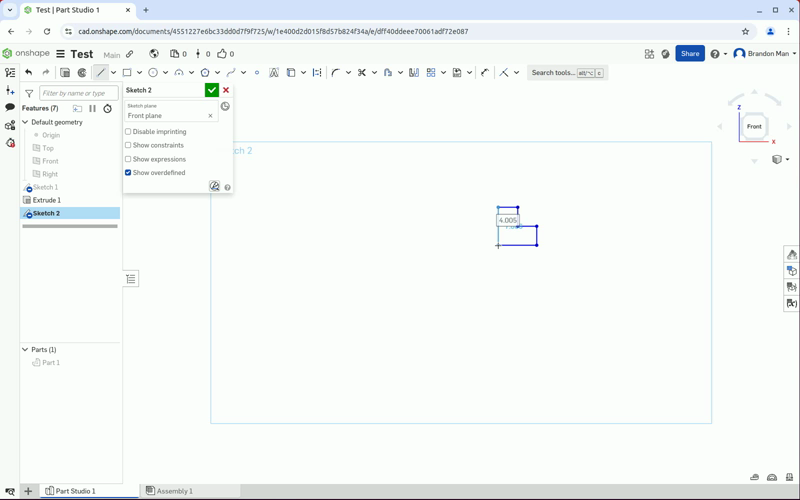
key(esc)
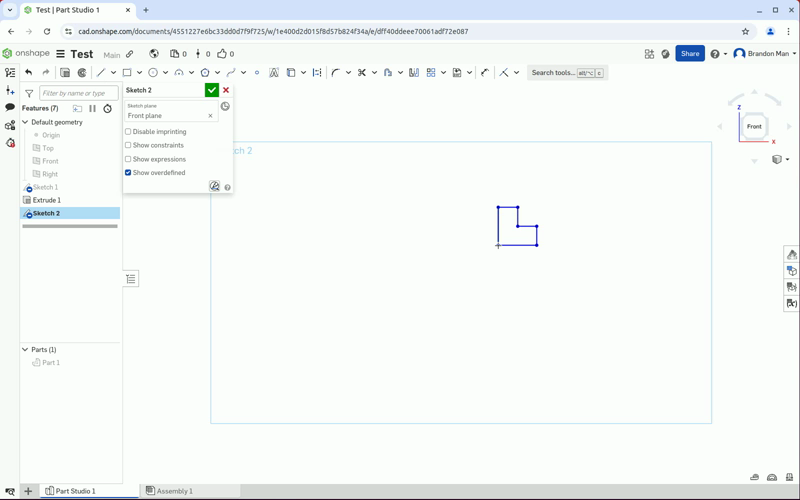
mouse_move(512, 236)
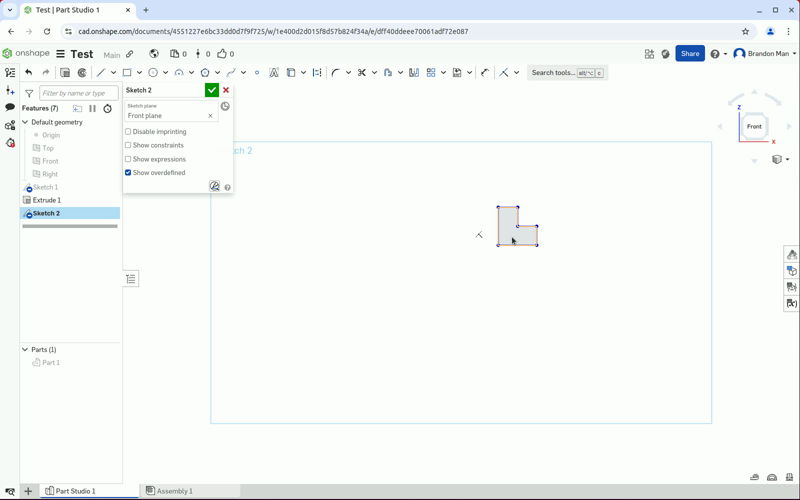
scroll(6)
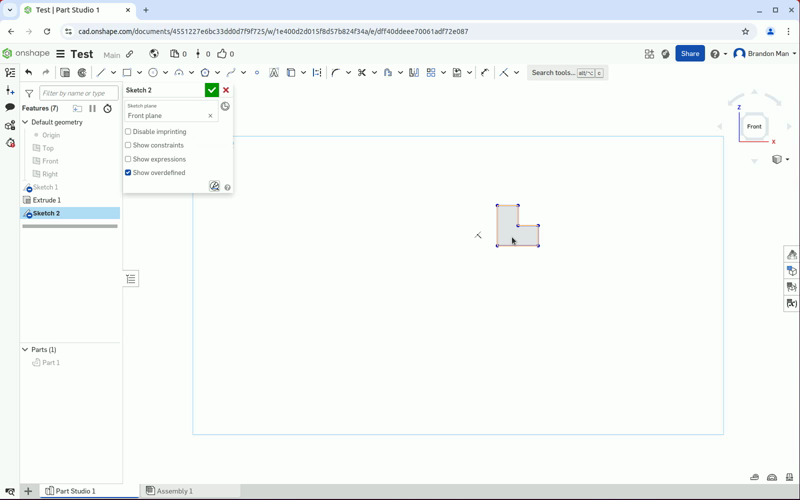
scroll(6)
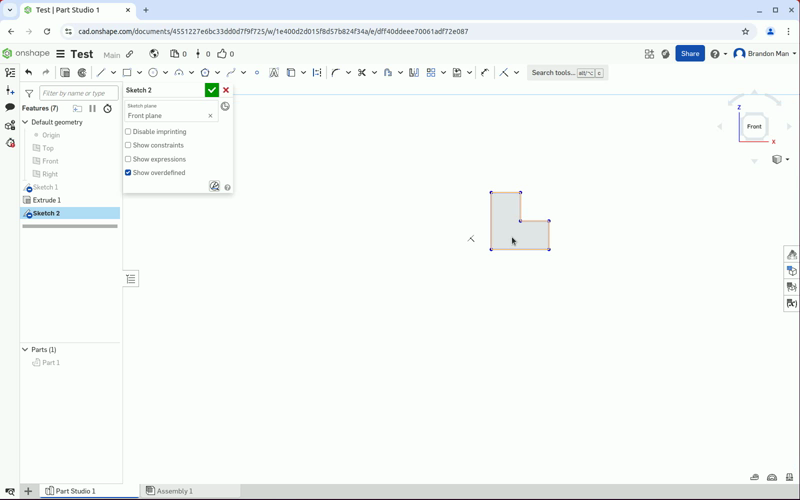
scroll(6)
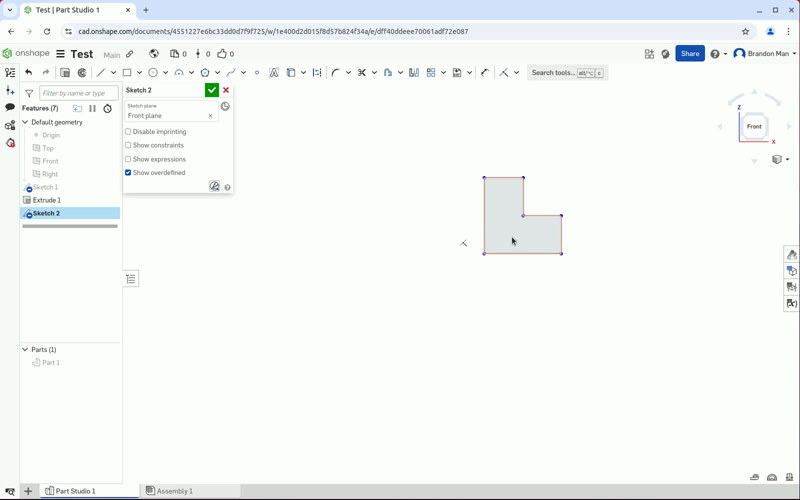
scroll(6)
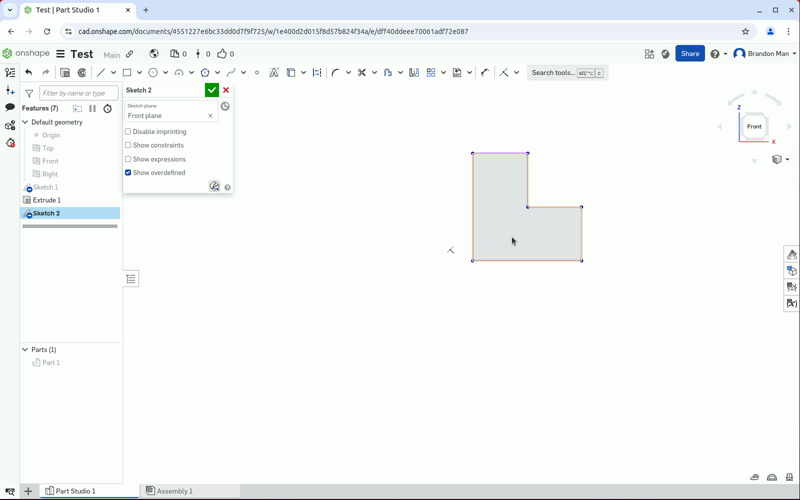
scroll(6)
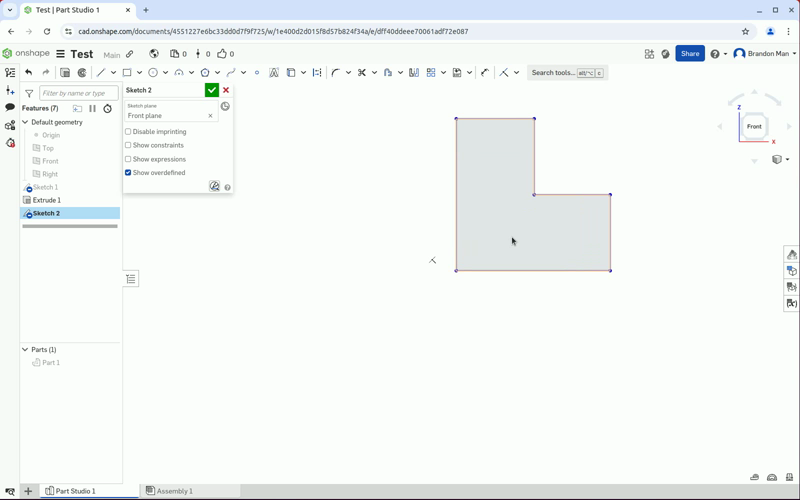
scroll(6)
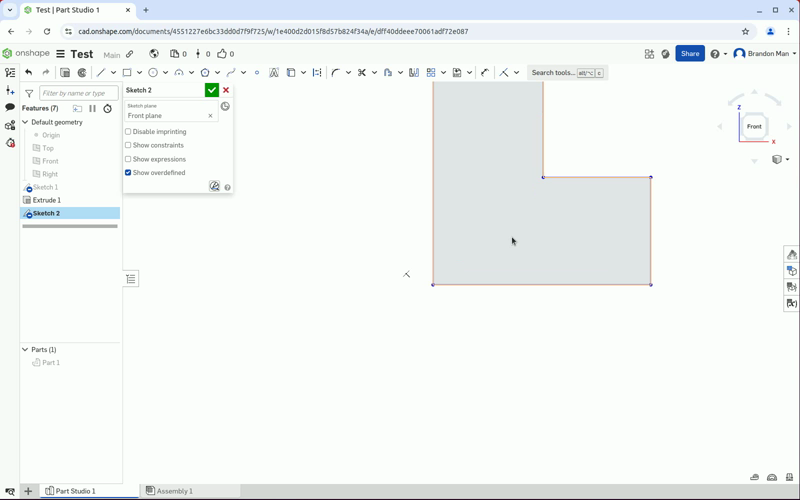
scroll(6)
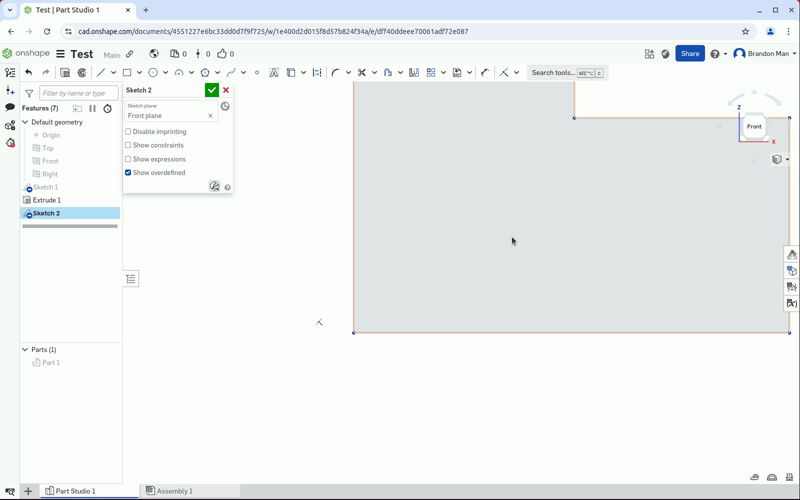
click(512, 236)
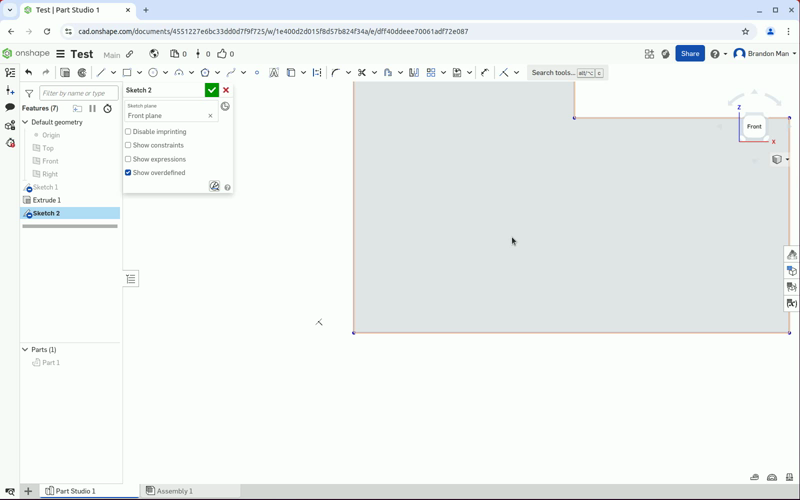
scroll(-6)
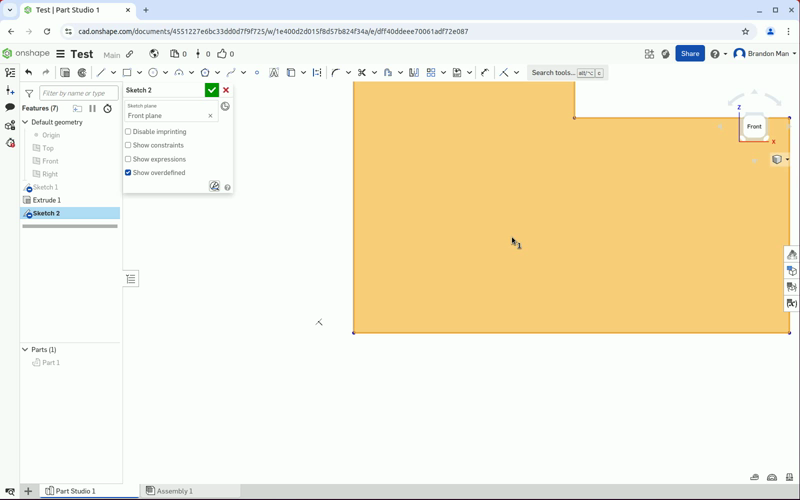
scroll(-6)
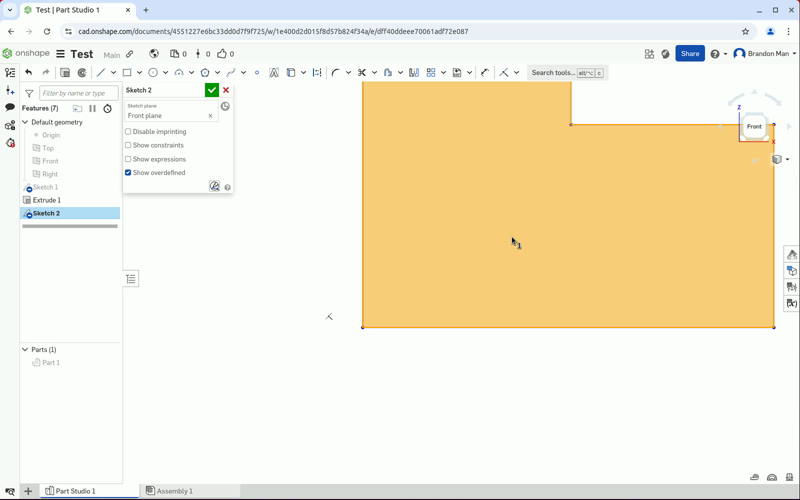
scroll(-6)
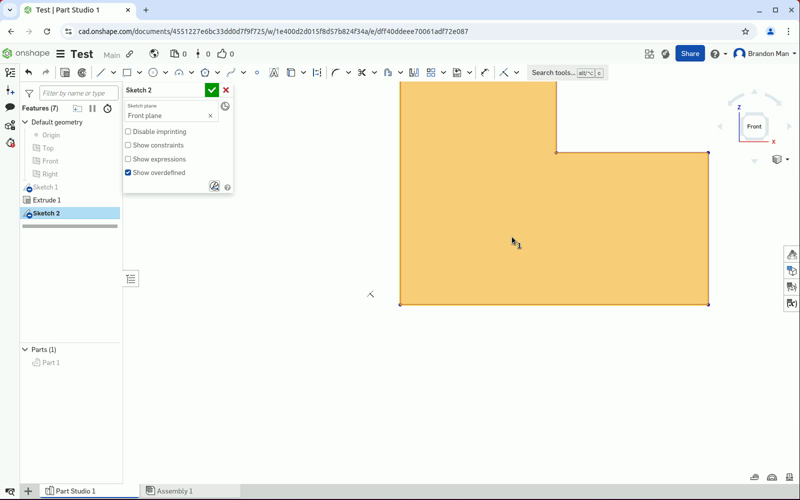
scroll(-6)
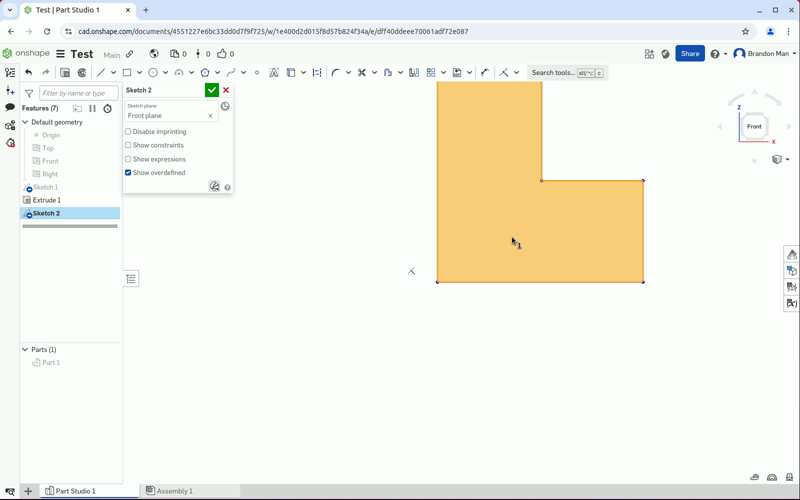
scroll(-6)
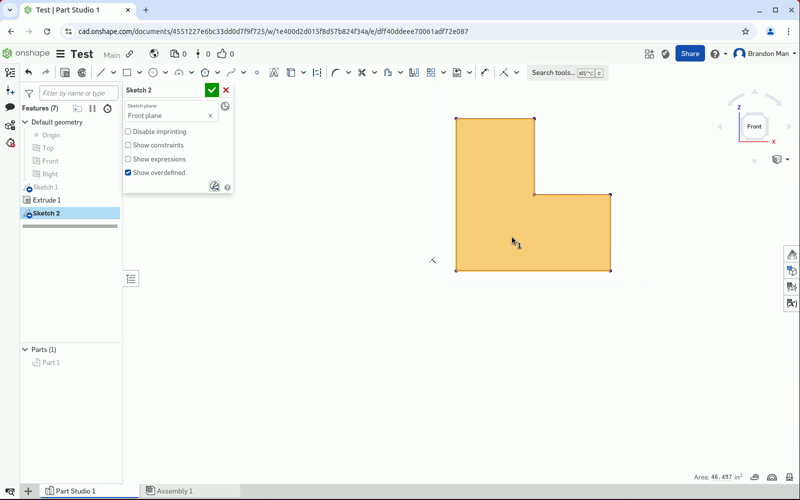
scroll(-6)
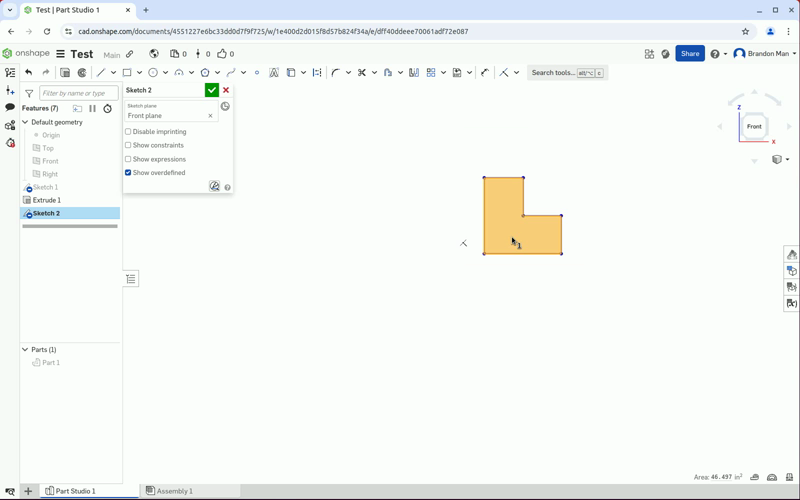
scroll(-6)
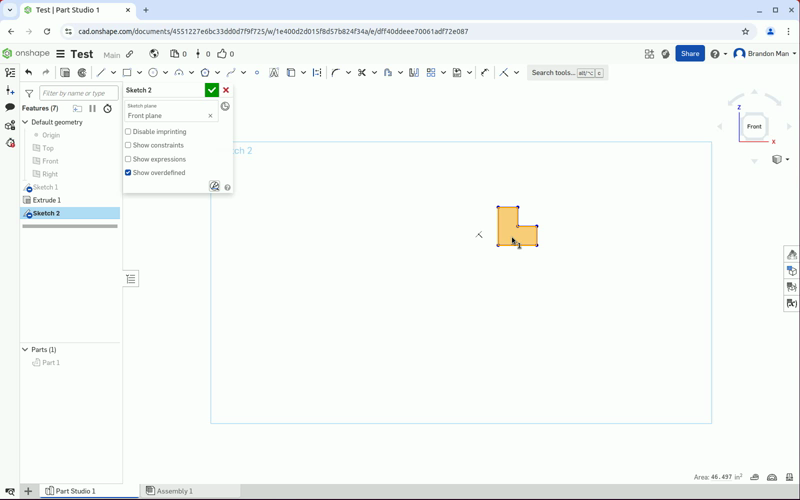
mouse_move(73, 352)
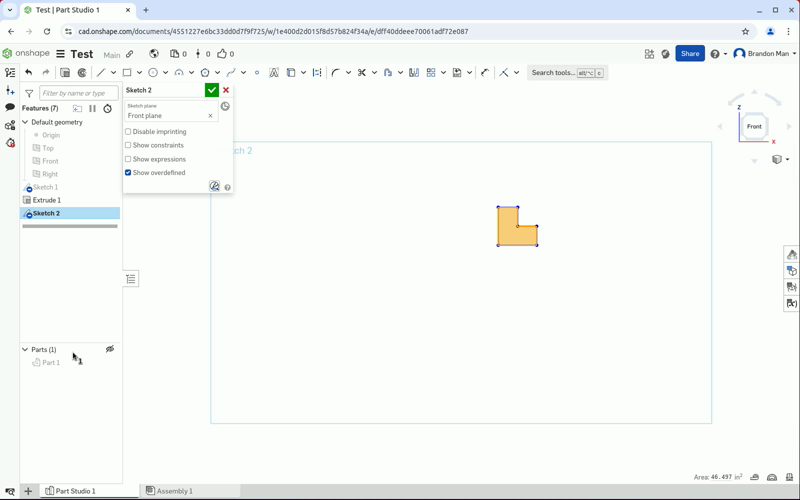
key(shift+y)
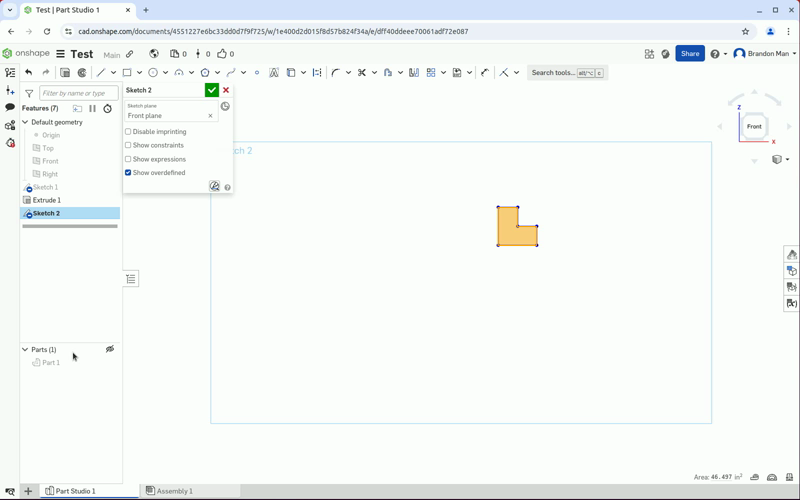
key(shift+e)
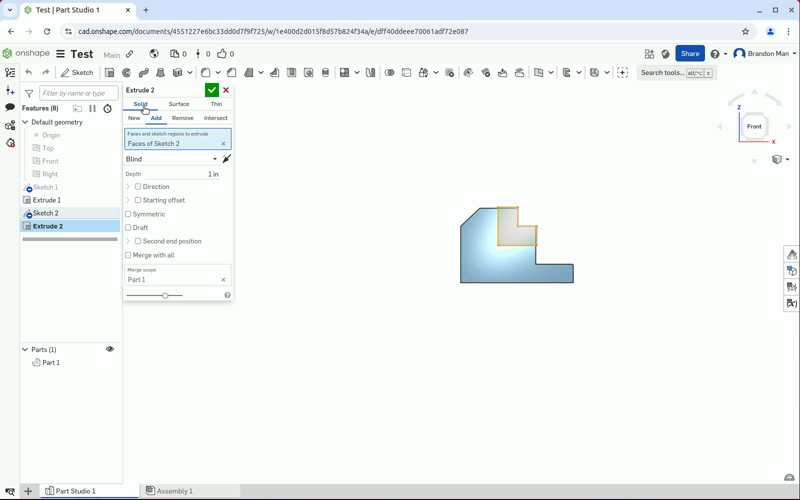
mouse_move(143, 106)
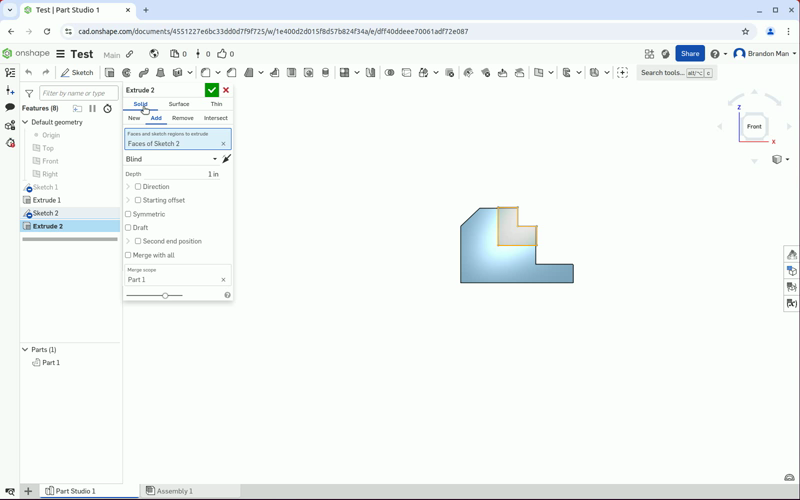
click(143, 106)
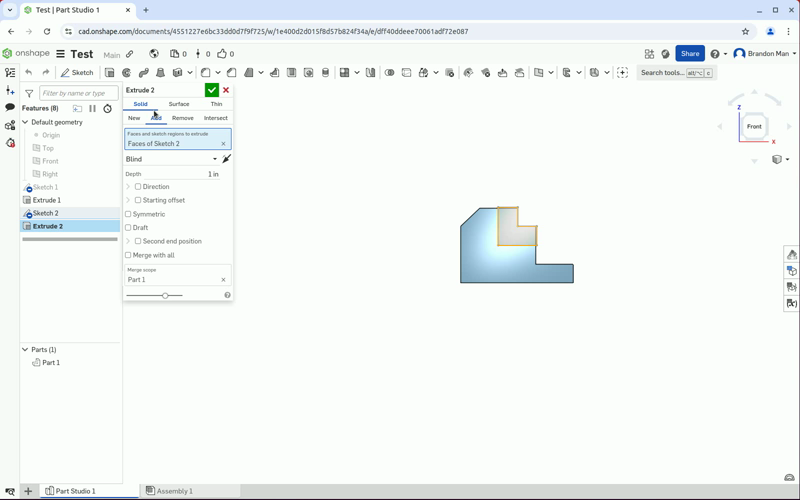
mouse_move(186, 120)
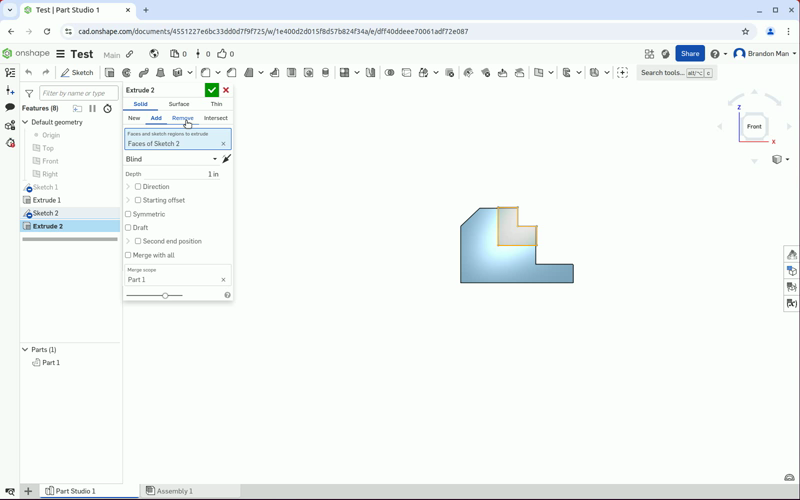
click(186, 120)
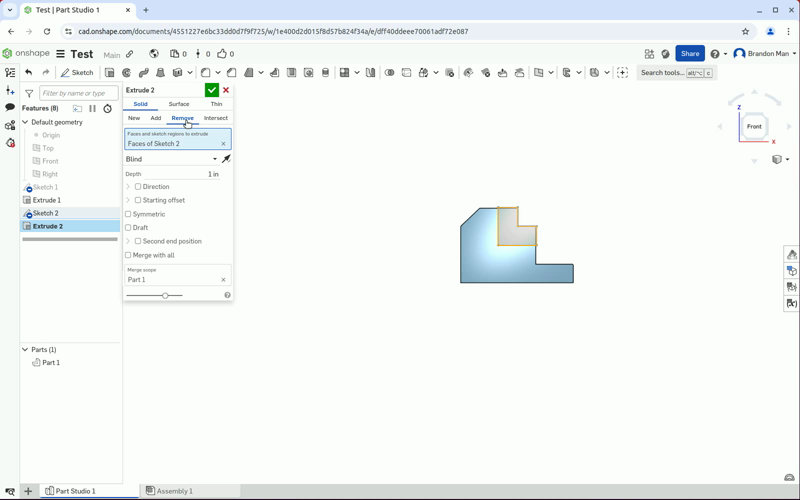
key(tab, 4)
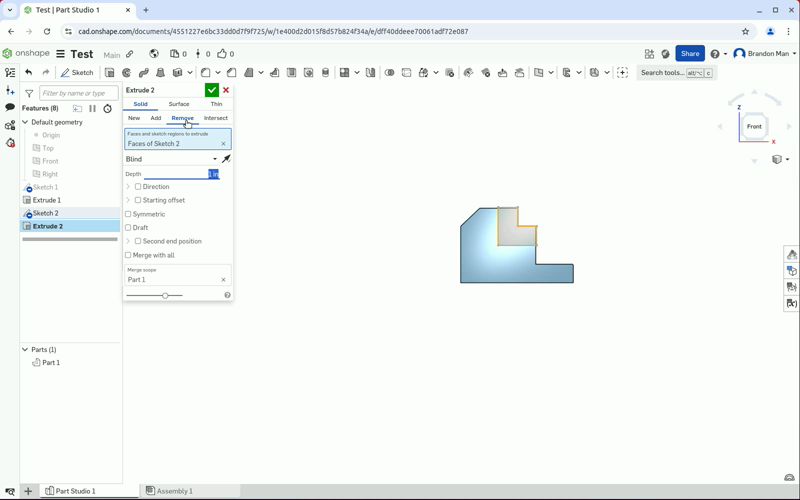
text(7.703)
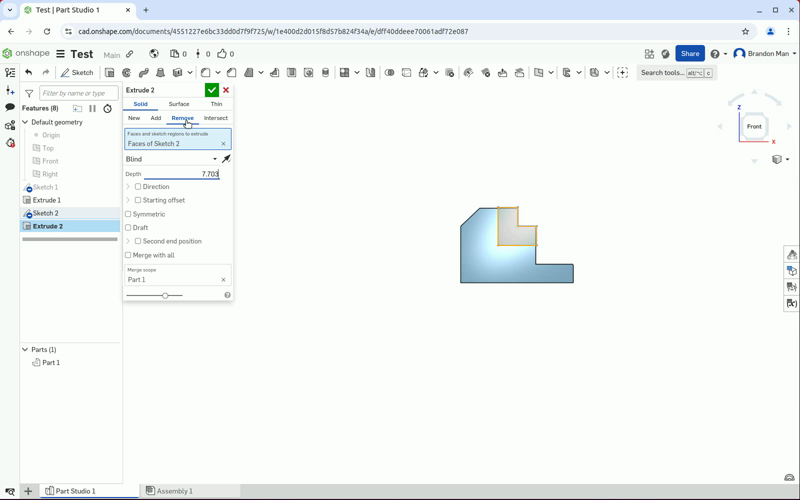
key(tab, 6)
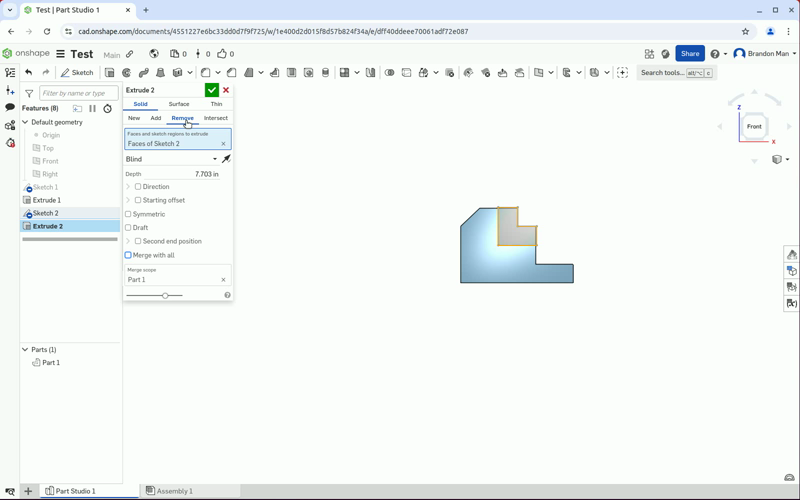
key(space)
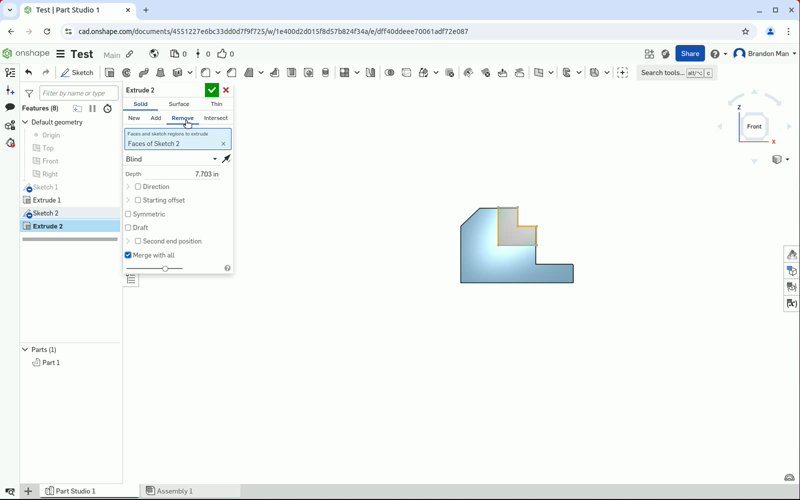
key(enter)
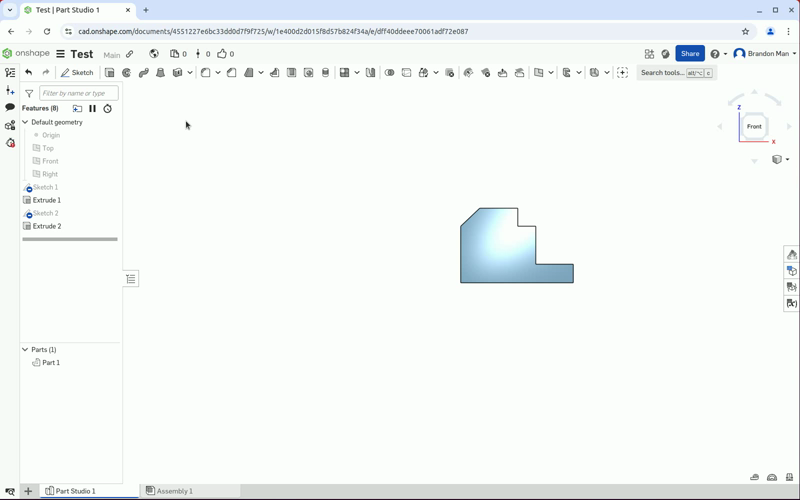
key(shift+h)
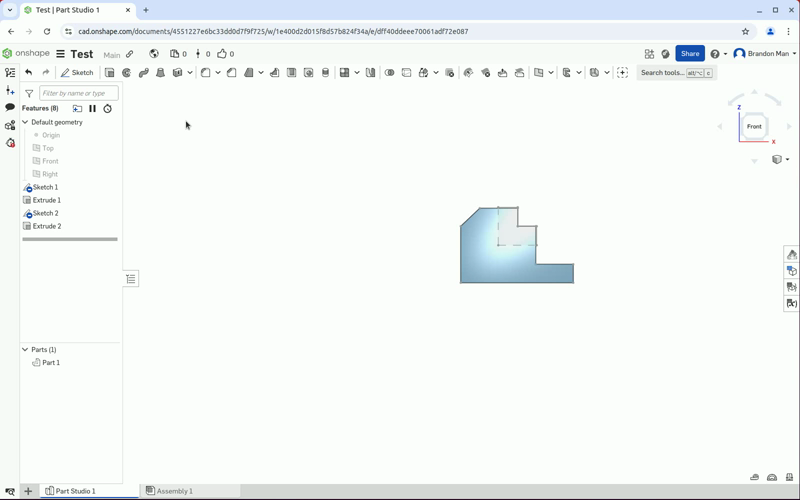
key(shift+h)
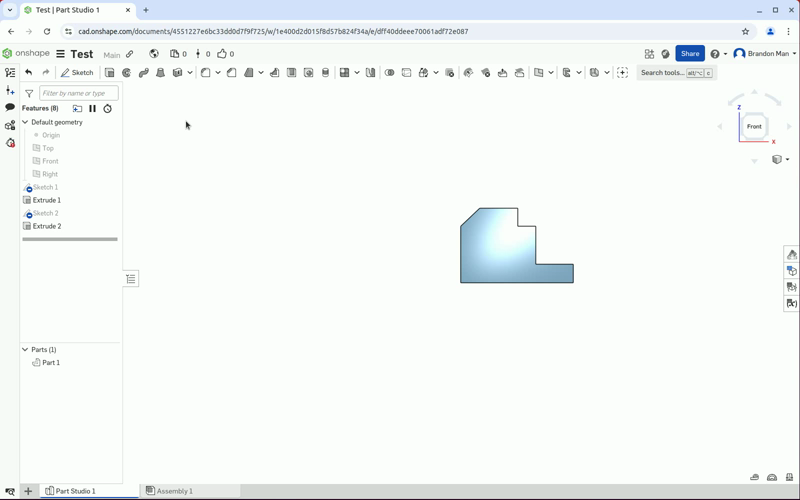
mouse_move(73, 189)
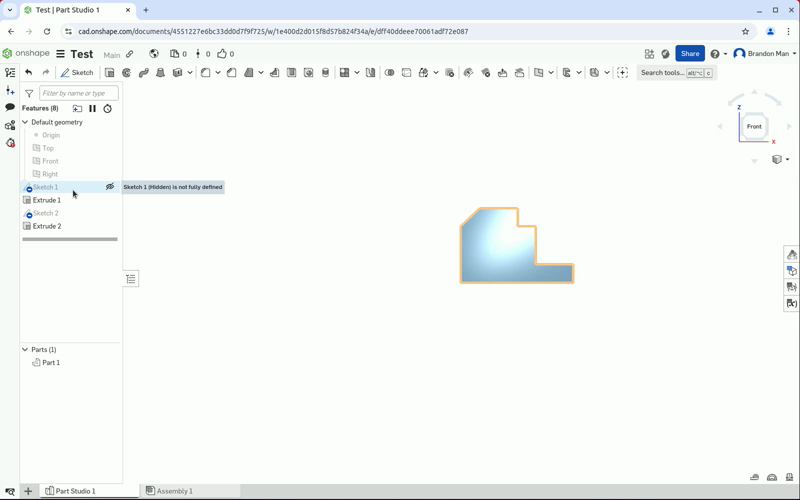
click(73, 189)
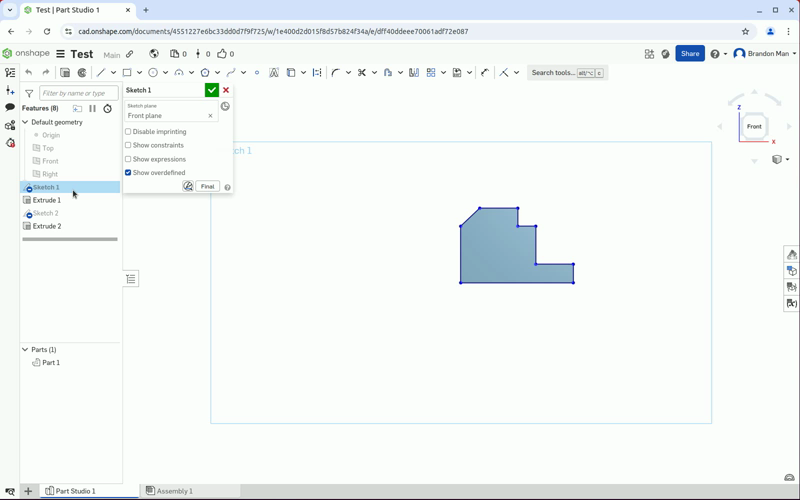
mouse_move(229, 92)
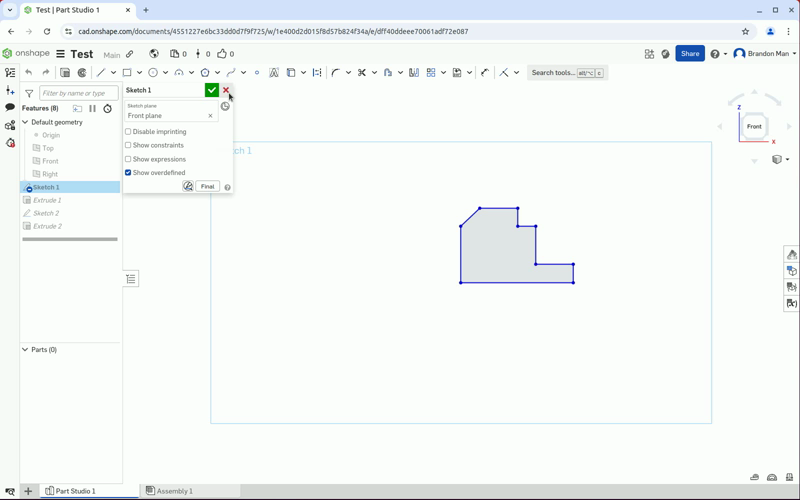
click(229, 92)
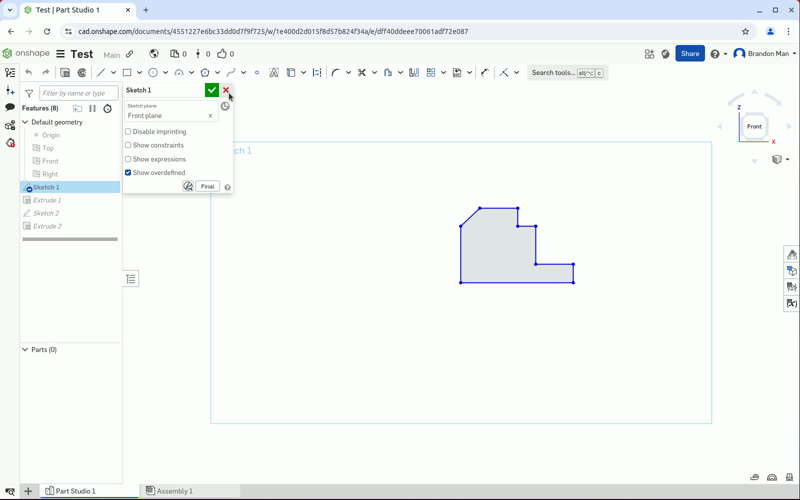
key(shift+s)
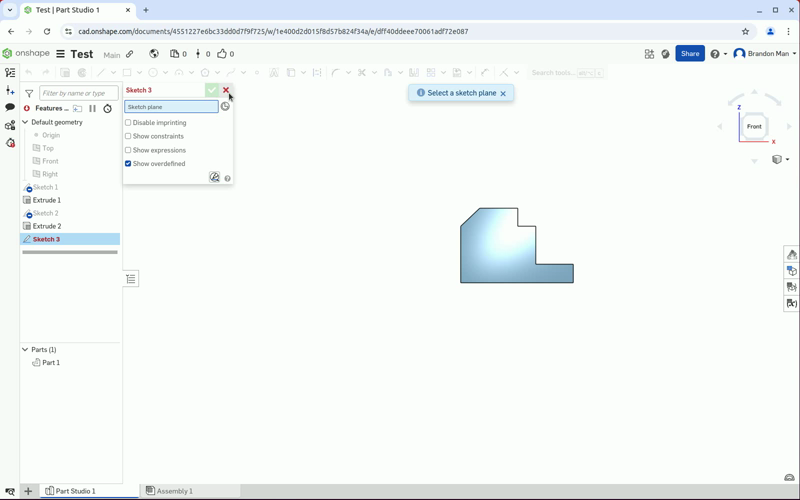
mouse_move(73, 163)
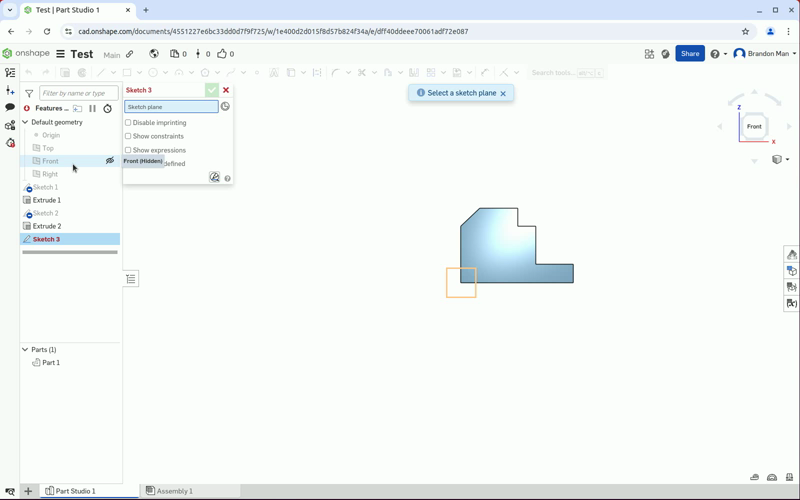
click(73, 163)
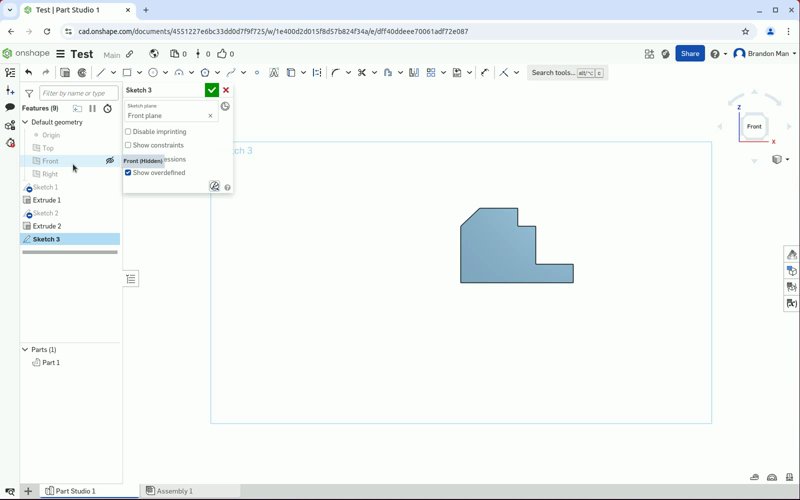
mouse_move(73, 352)
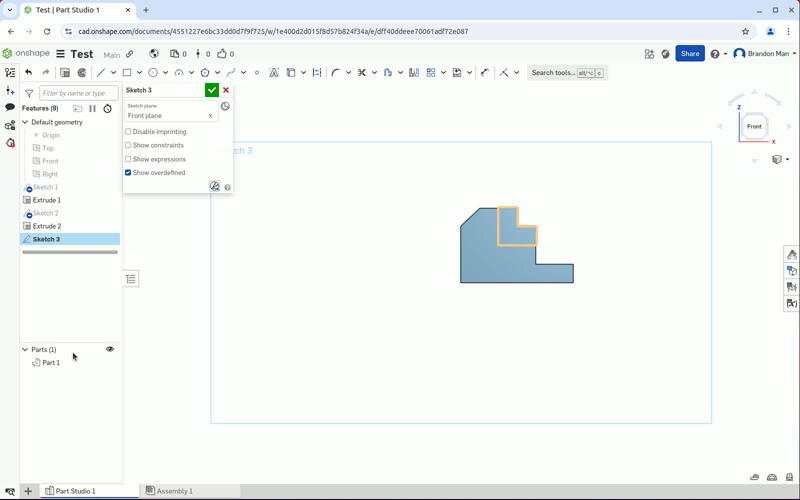
key(y)
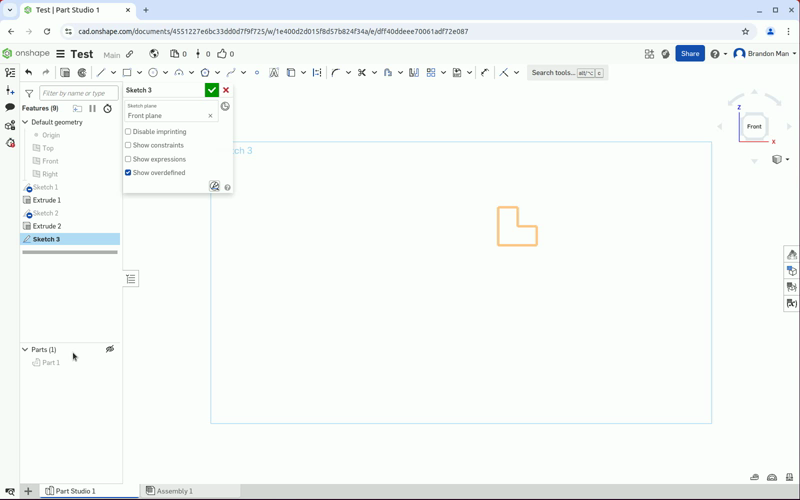
key(l)
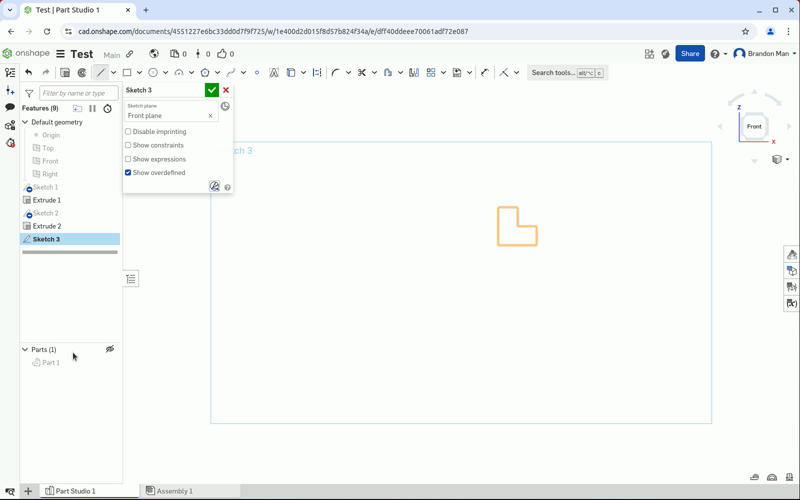
key_down(shift)
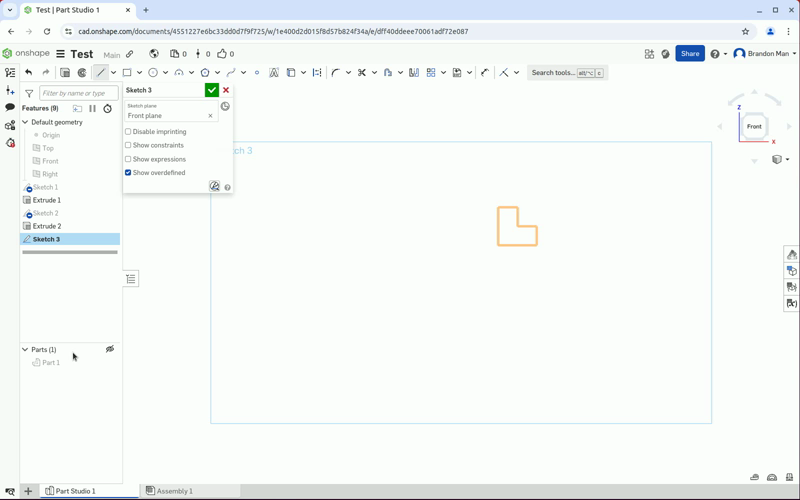
mouse_move(498, 245)
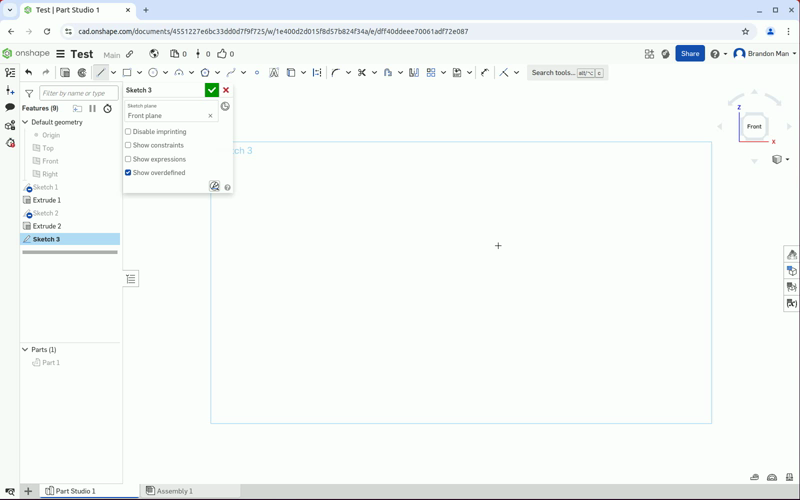
click(498, 245)
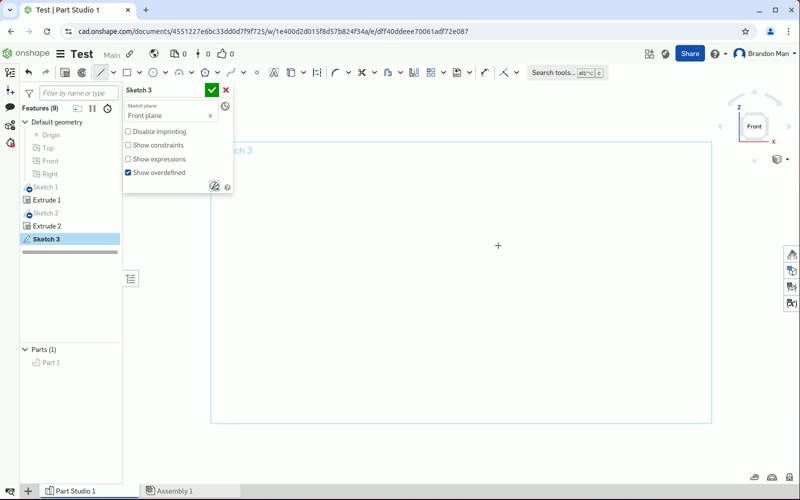
key_up(shift)
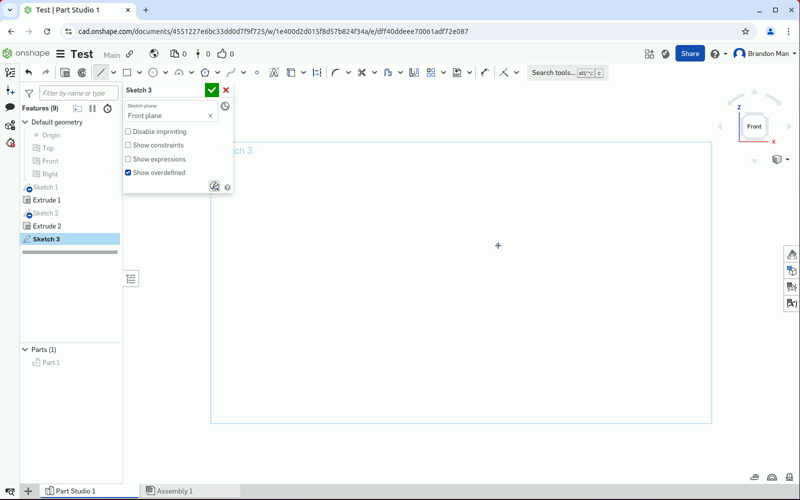
key_down(shift)
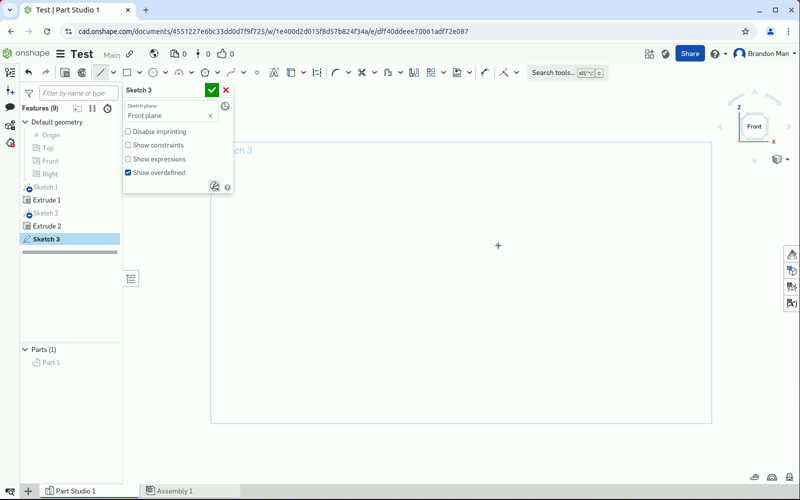
mouse_move(528, 245)
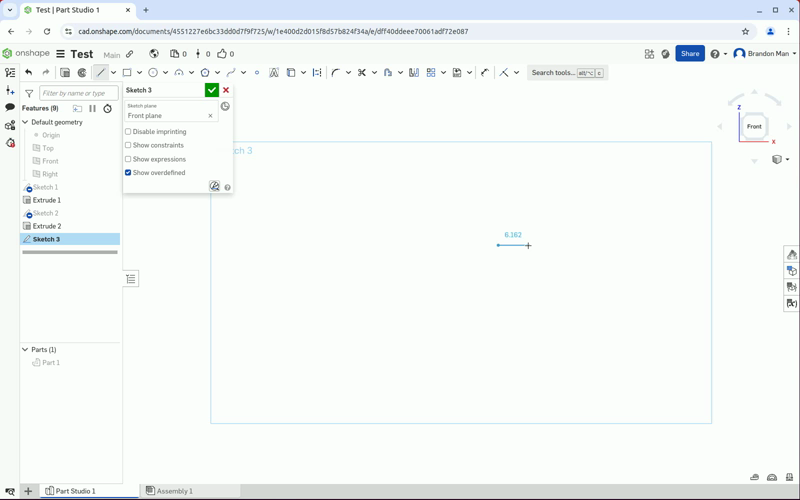
mouse_move(536, 245)
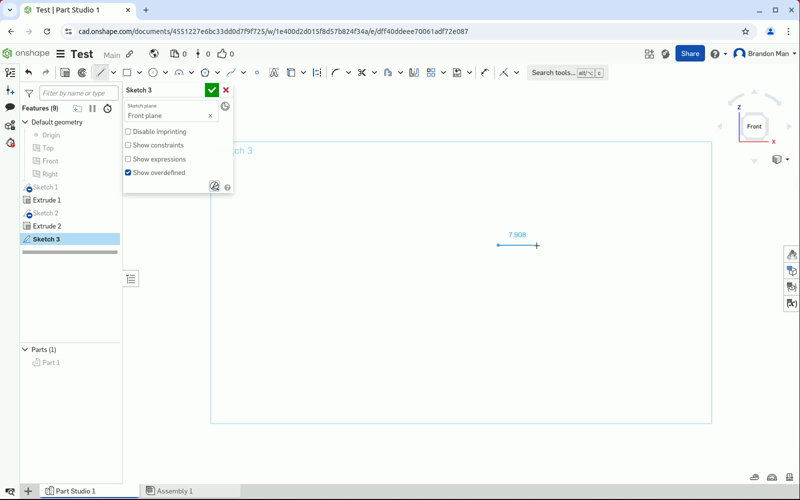
click(536, 245)
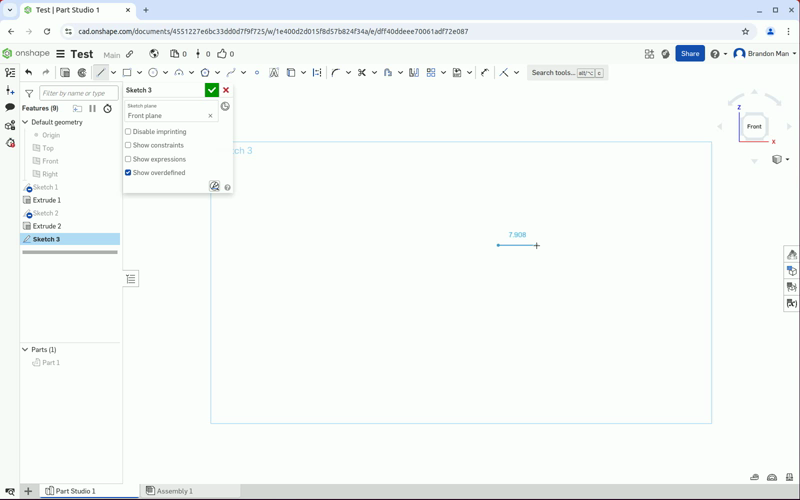
key_up(shift)
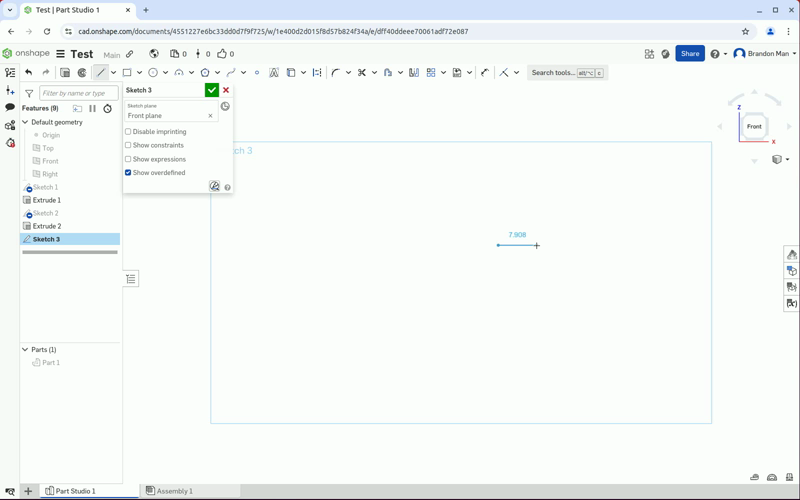
key_down(shift)
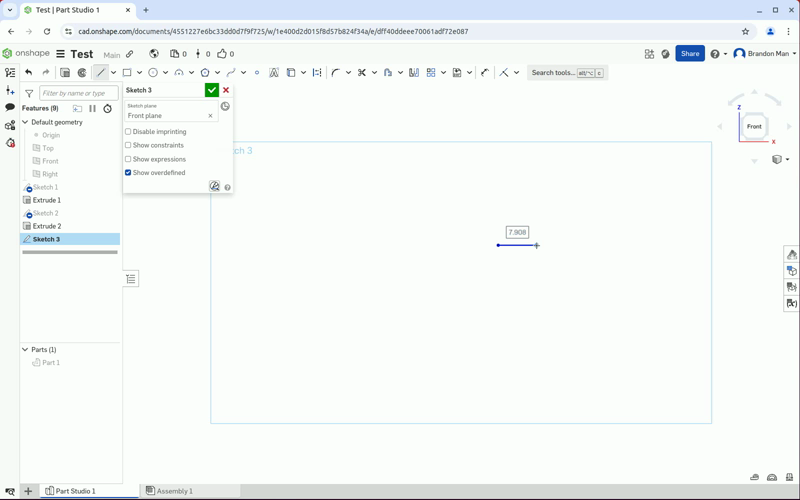
mouse_move(566, 245)
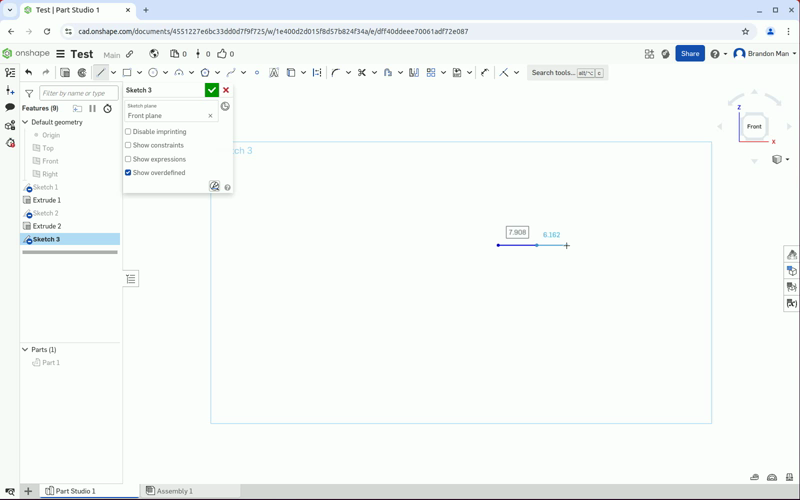
mouse_move(536, 226)
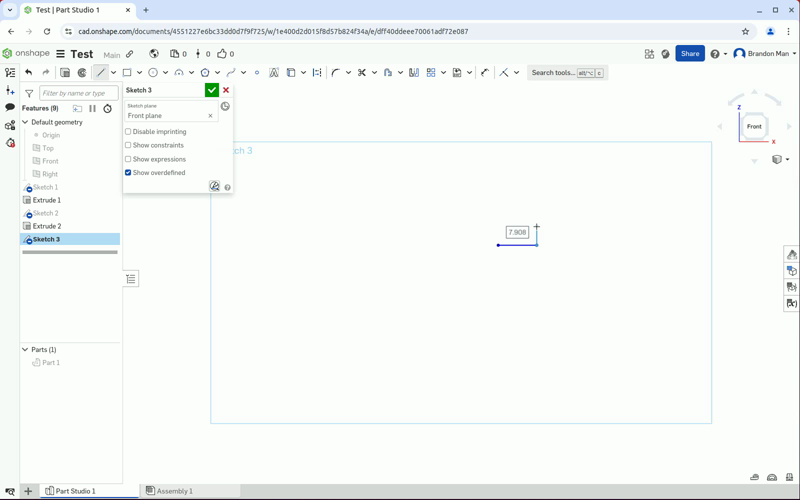
click(536, 226)
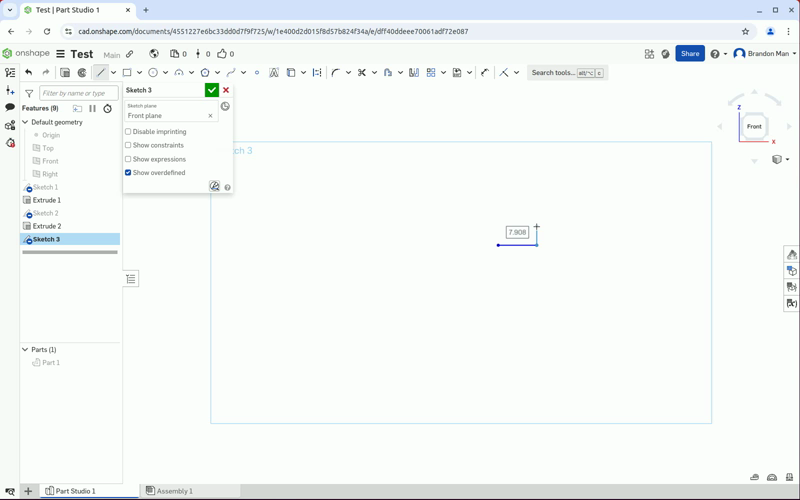
key_up(shift)
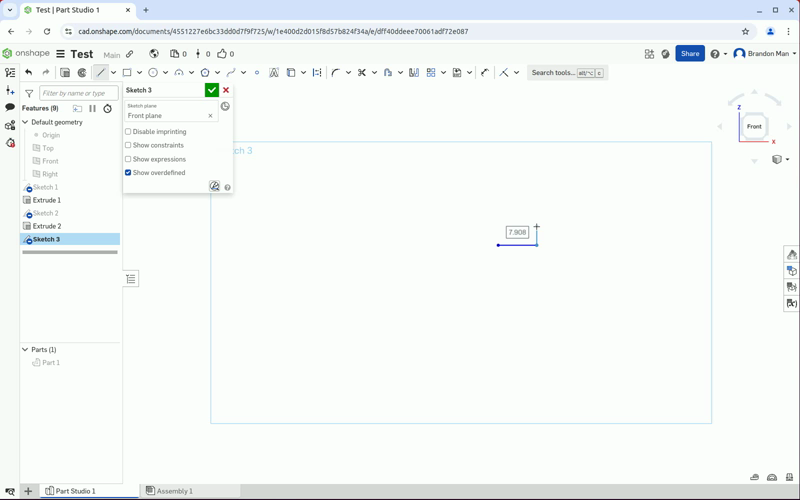
key_down(shift)
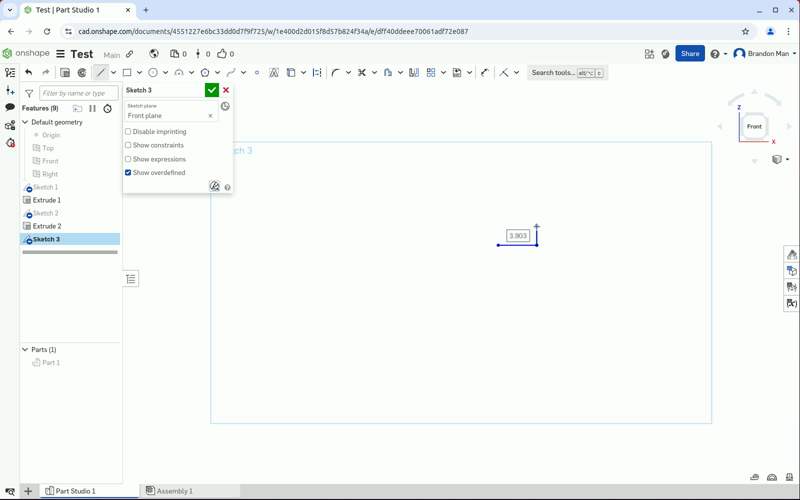
mouse_move(566, 226)
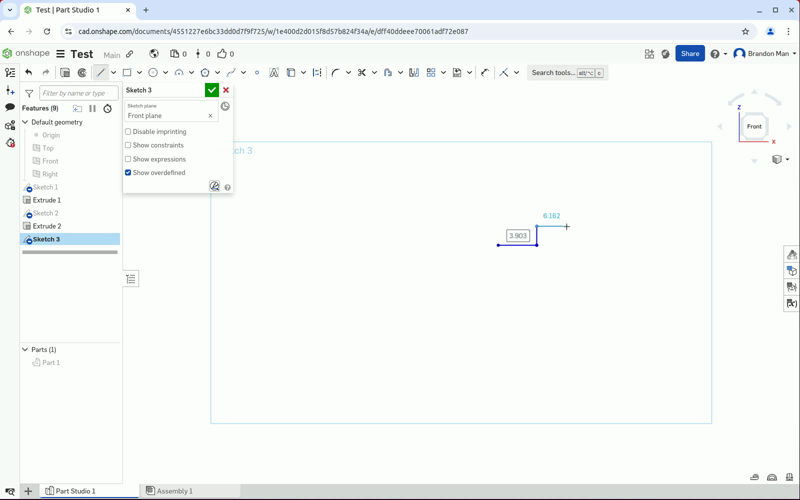
mouse_move(517, 226)
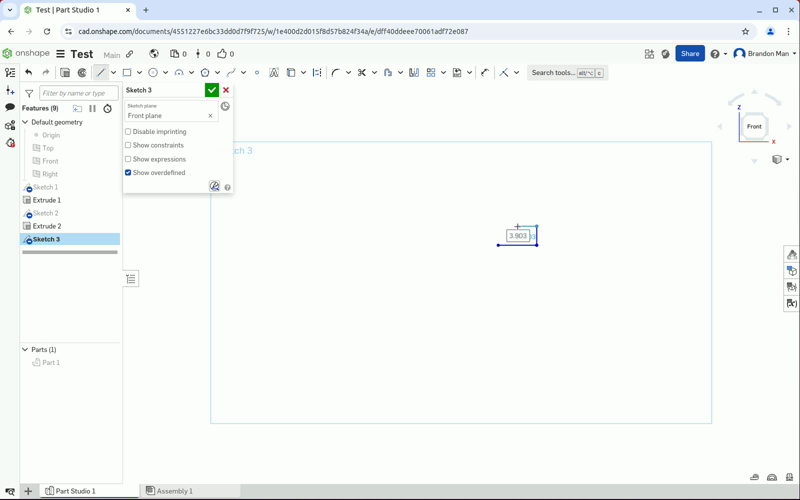
click(517, 226)
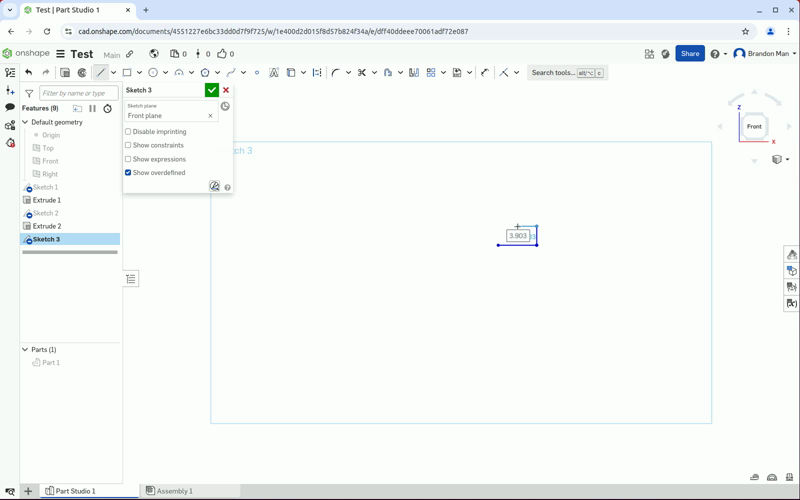
key_up(shift)
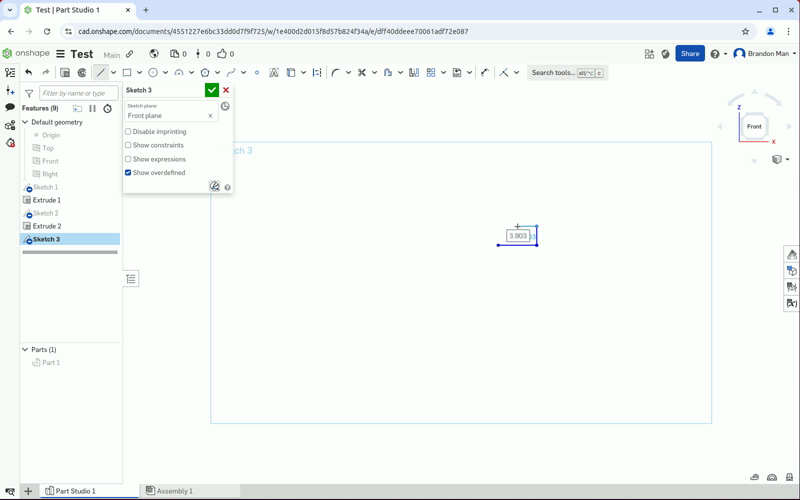
key_down(shift)
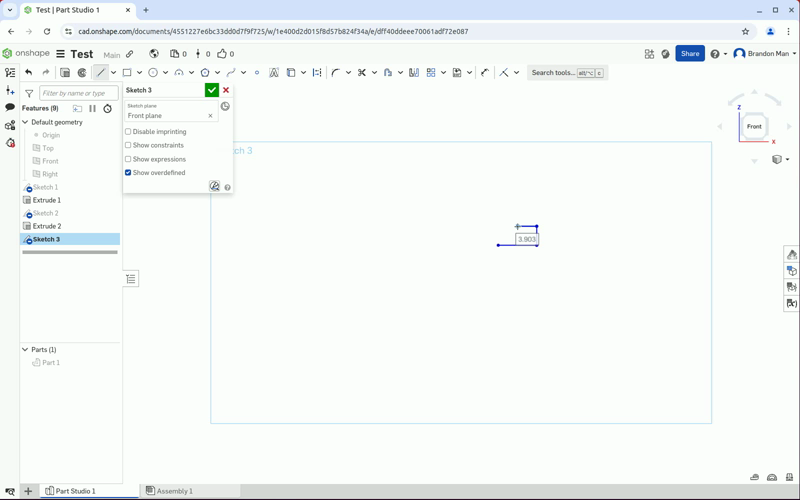
mouse_move(547, 226)
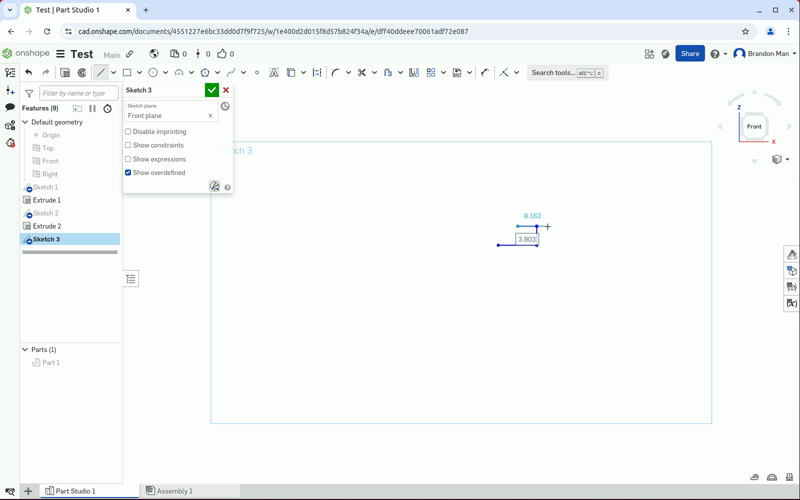
mouse_move(517, 207)
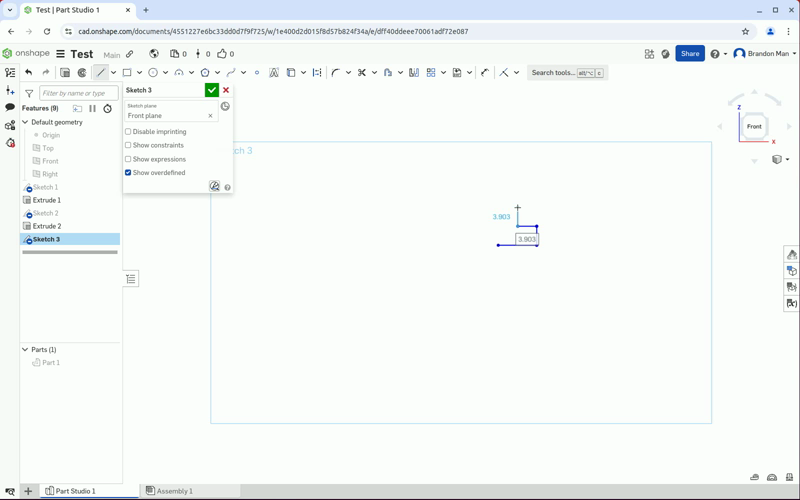
click(517, 207)
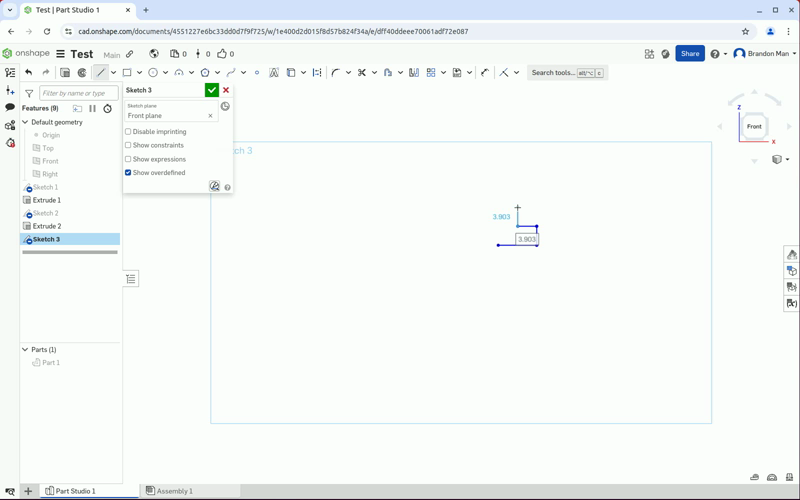
key_up(shift)
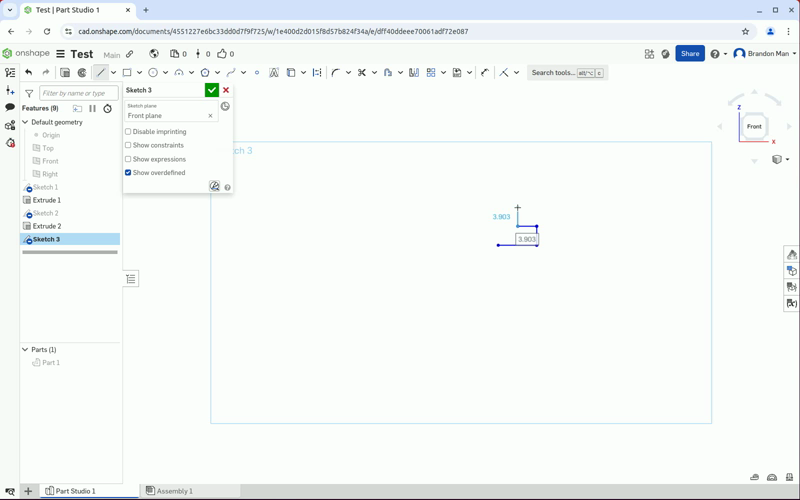
key_down(shift)
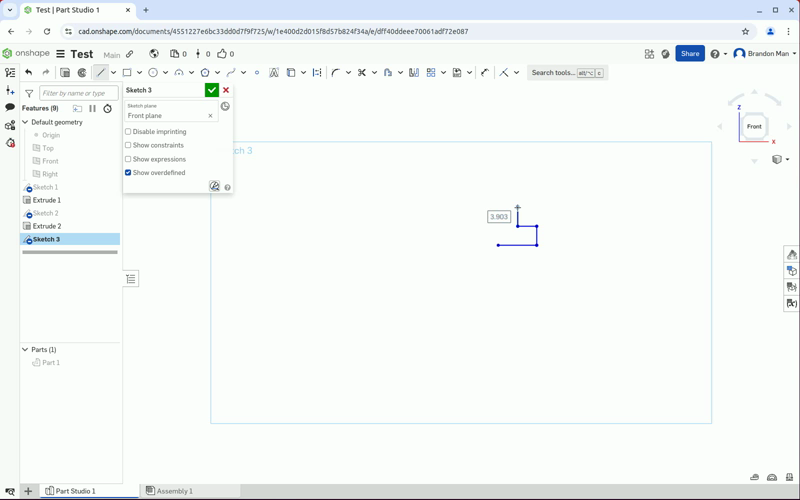
mouse_move(547, 207)
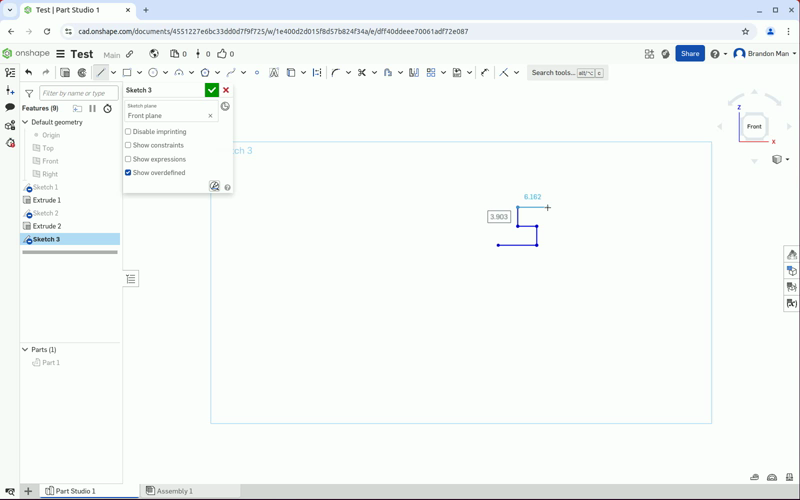
mouse_move(498, 207)
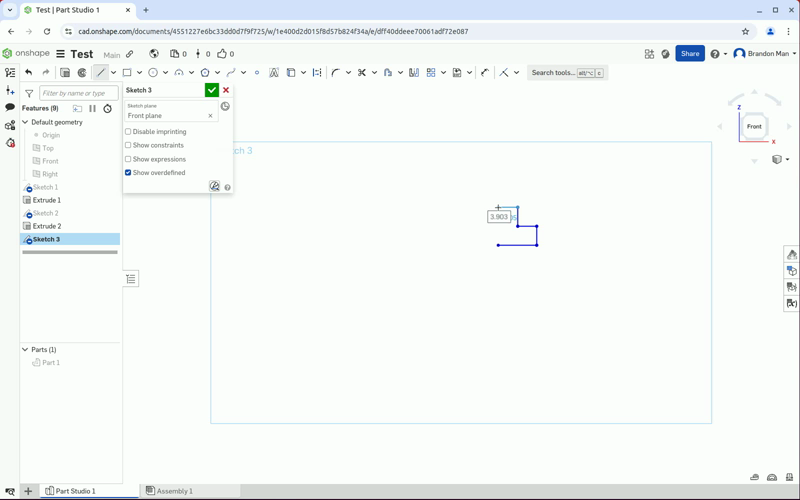
click(498, 207)
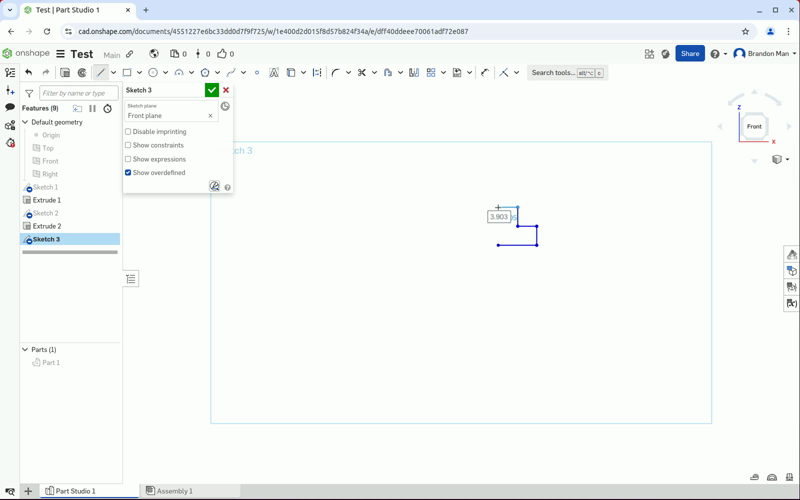
key_up(shift)
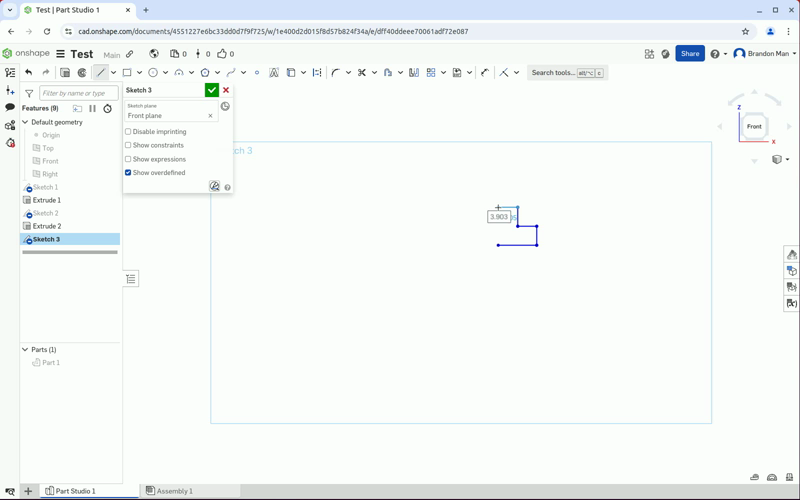
mouse_move(528, 207)
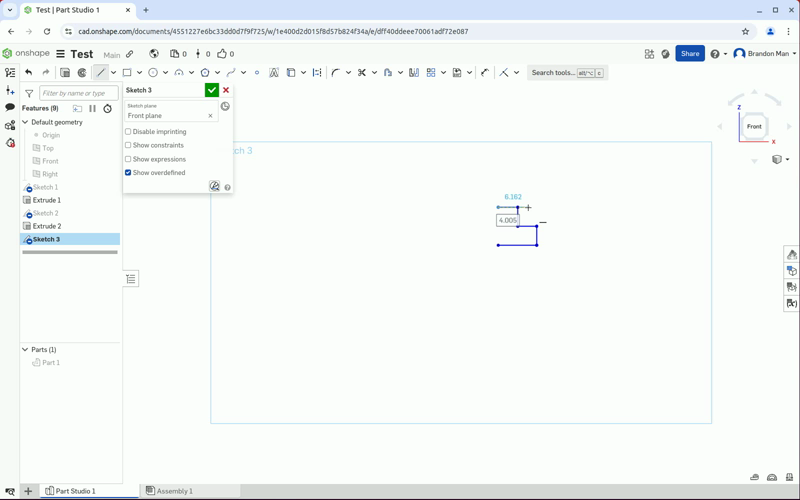
key_down(shift)
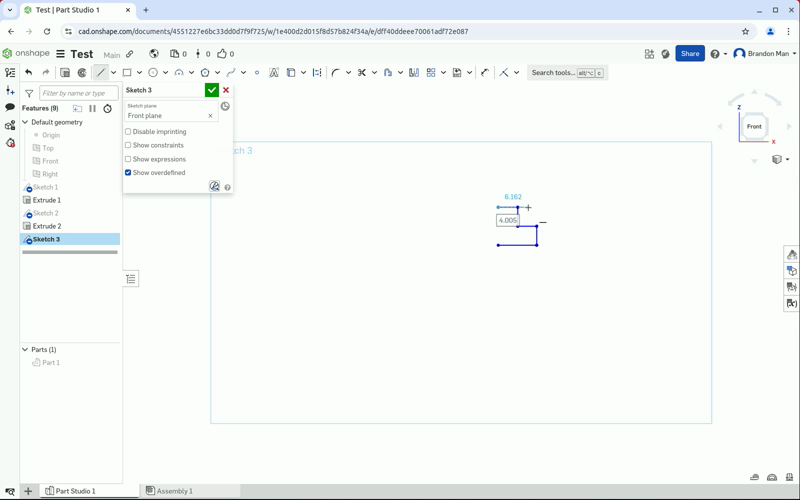
mouse_move(498, 245)
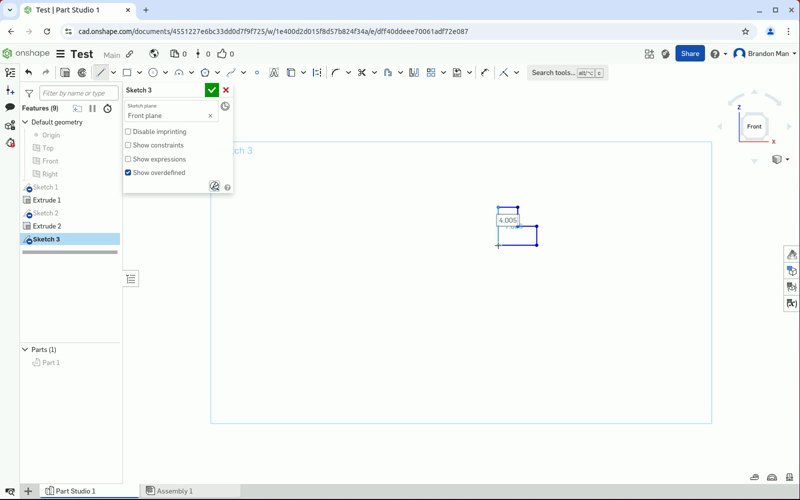
key_up(shift)
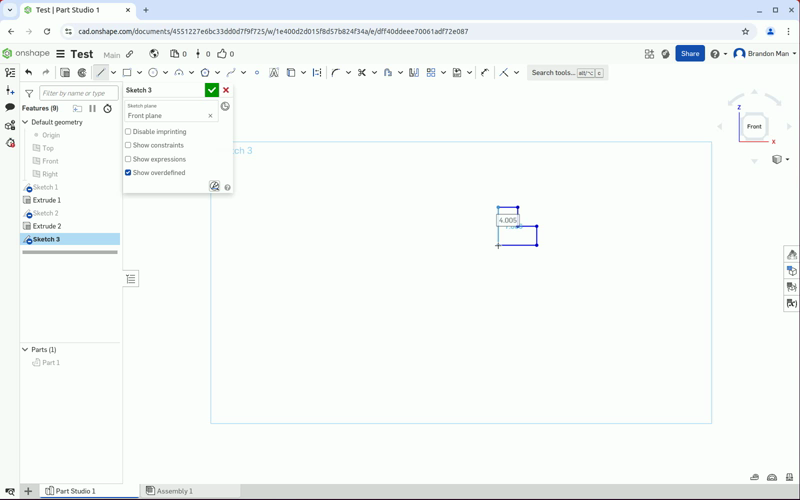
click(498, 245)
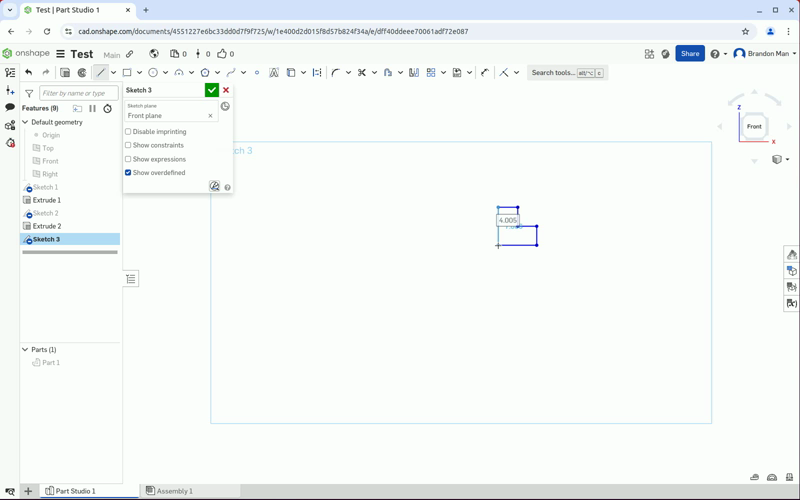
key(esc)
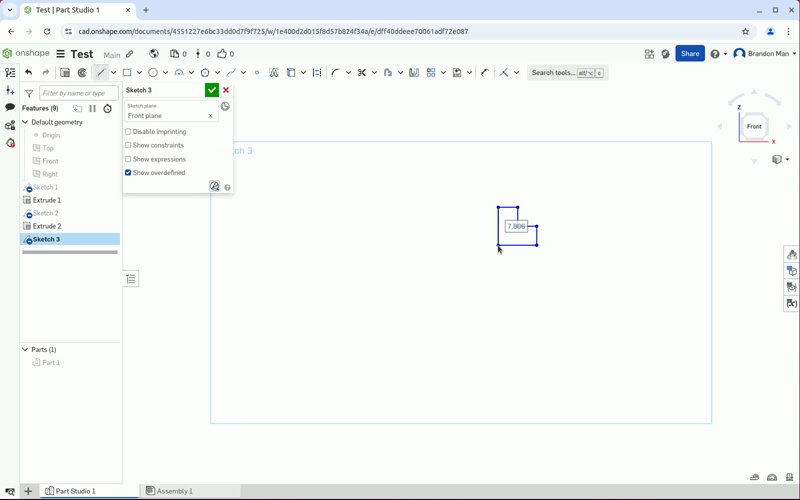
mouse_move(525, 236)
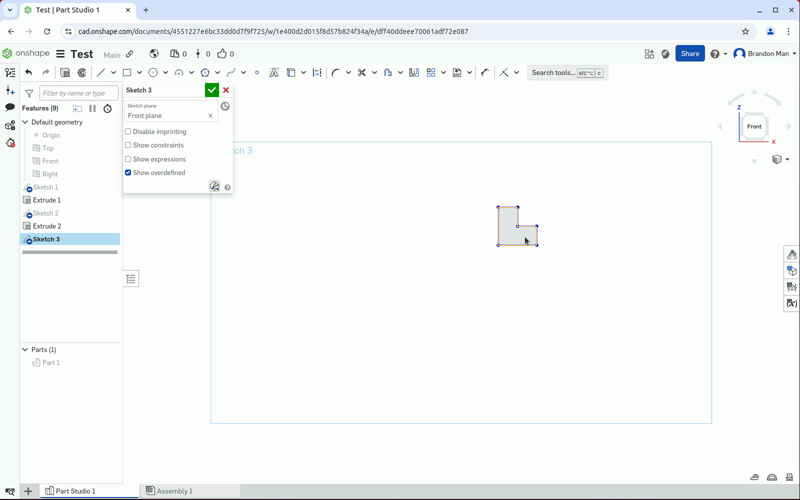
scroll(6)
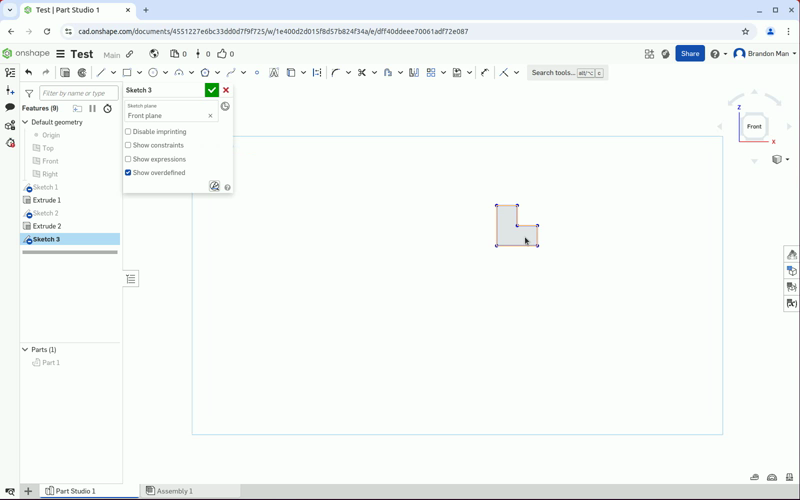
scroll(6)
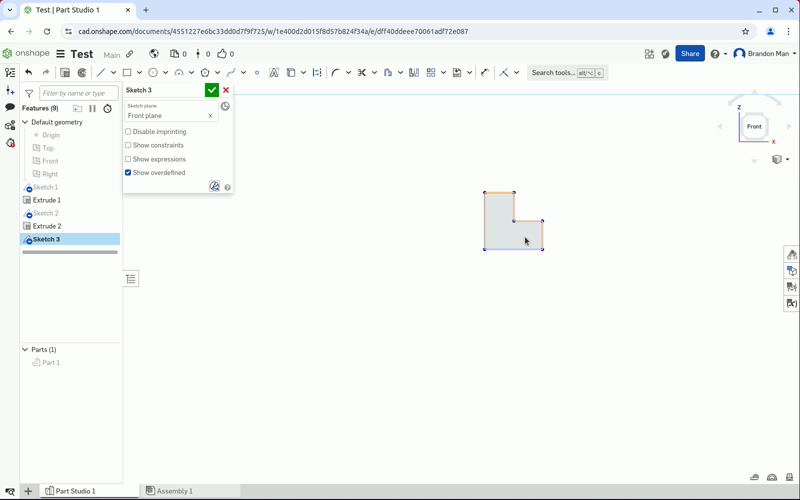
scroll(6)
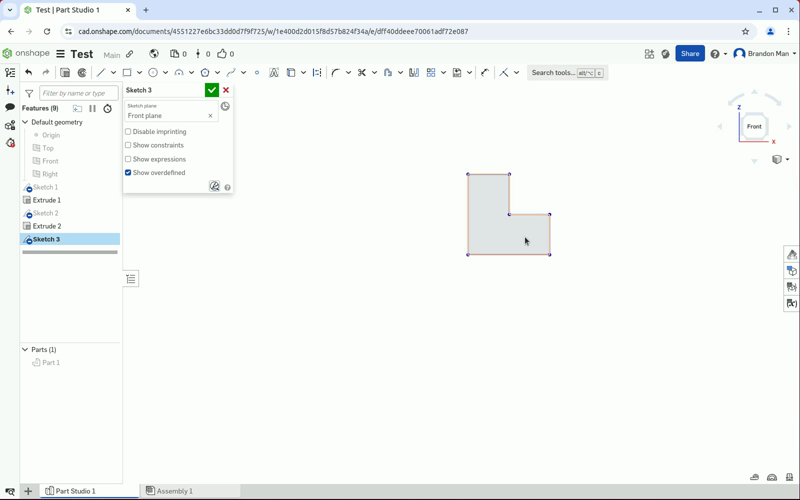
scroll(6)
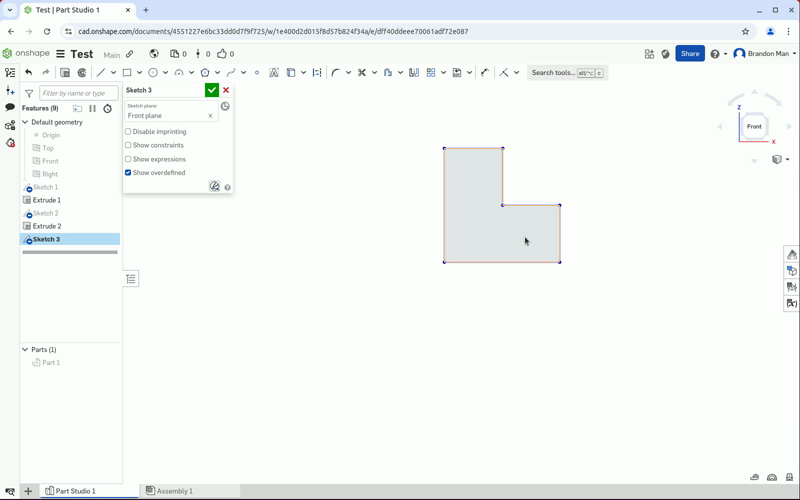
scroll(6)
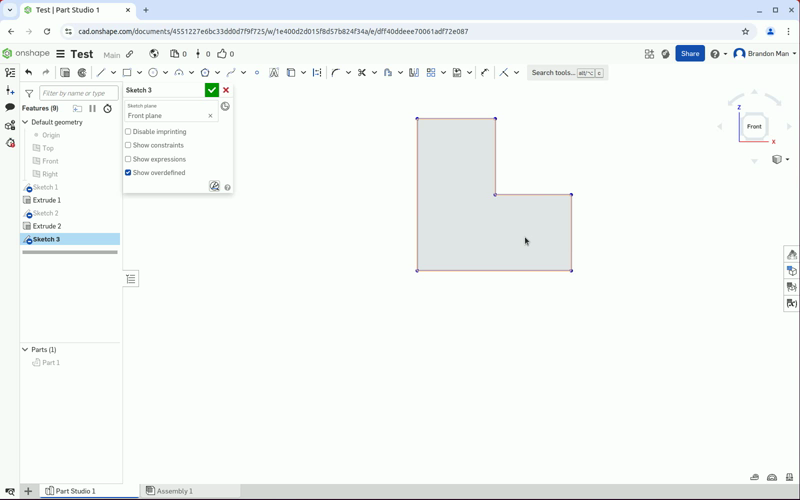
scroll(6)
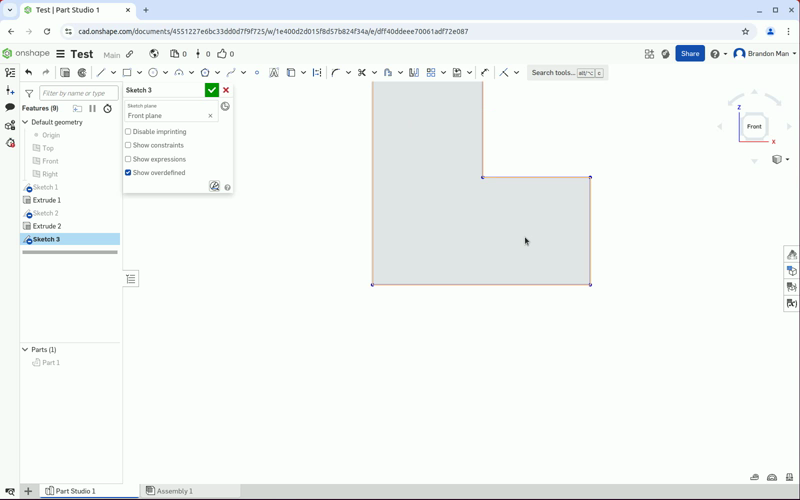
scroll(6)
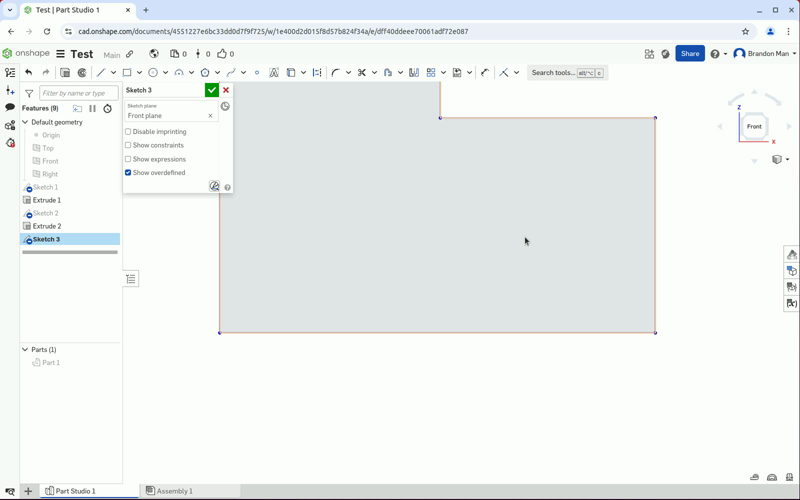
click(525, 236)
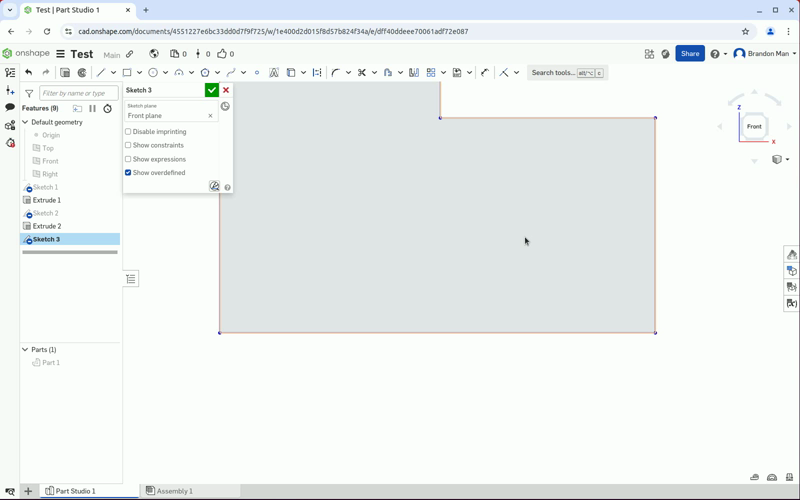
scroll(-6)
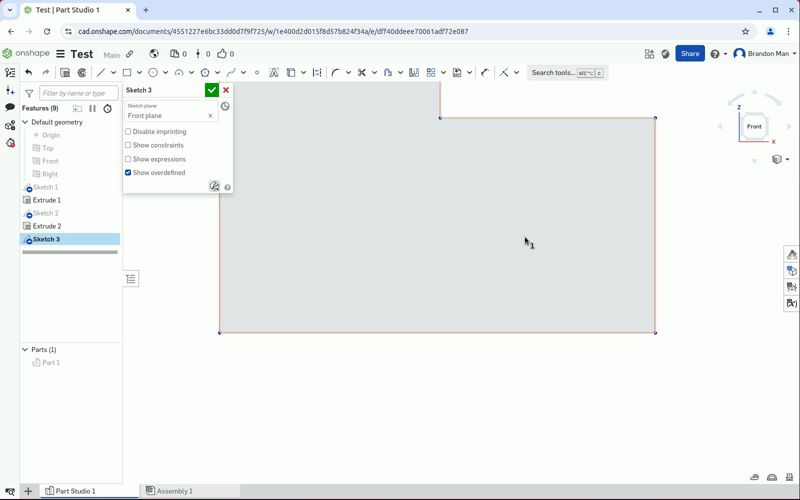
scroll(-6)
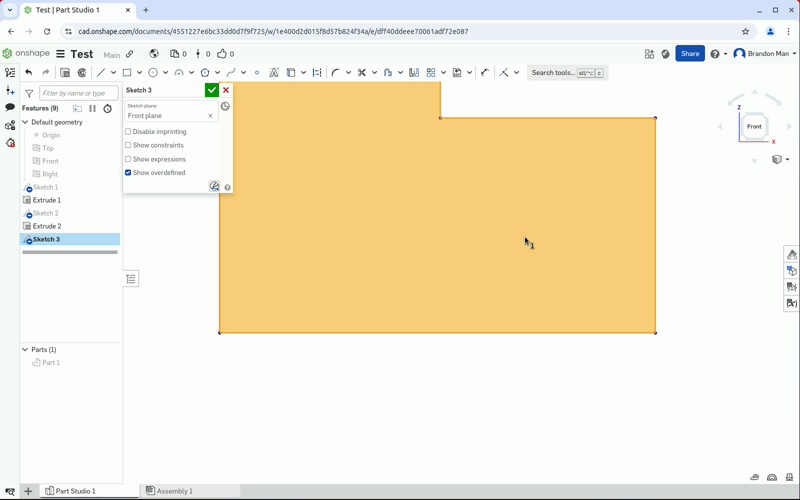
scroll(-6)
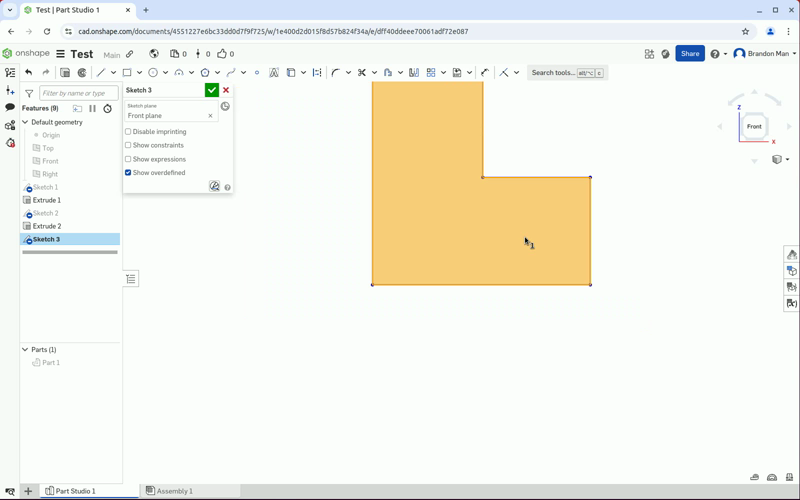
scroll(-6)
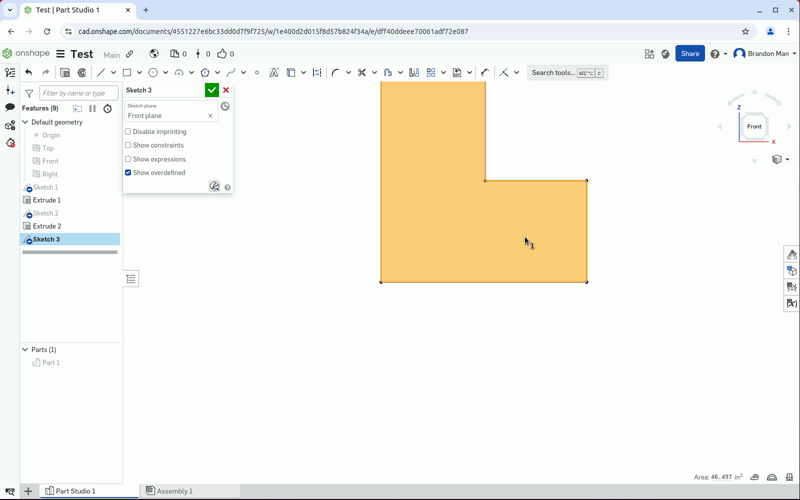
scroll(-6)
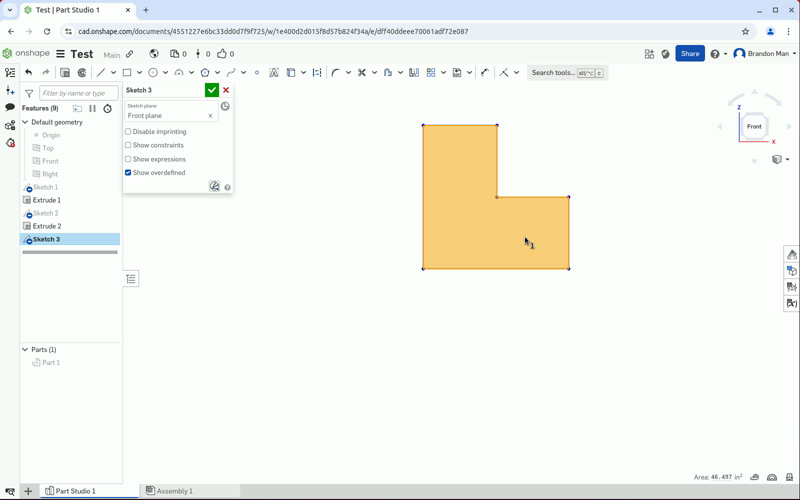
scroll(-6)
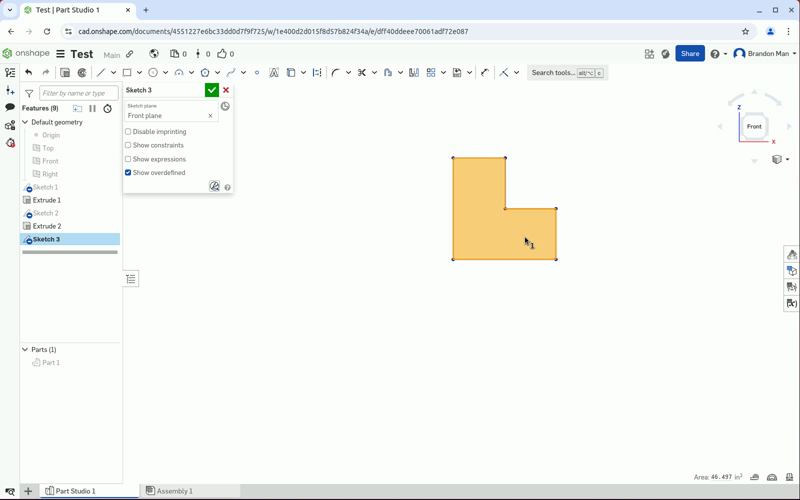
scroll(-6)
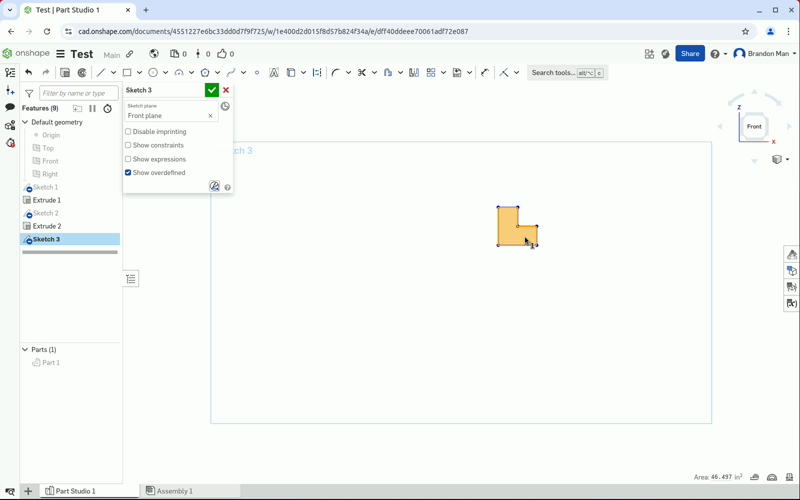
mouse_move(73, 352)
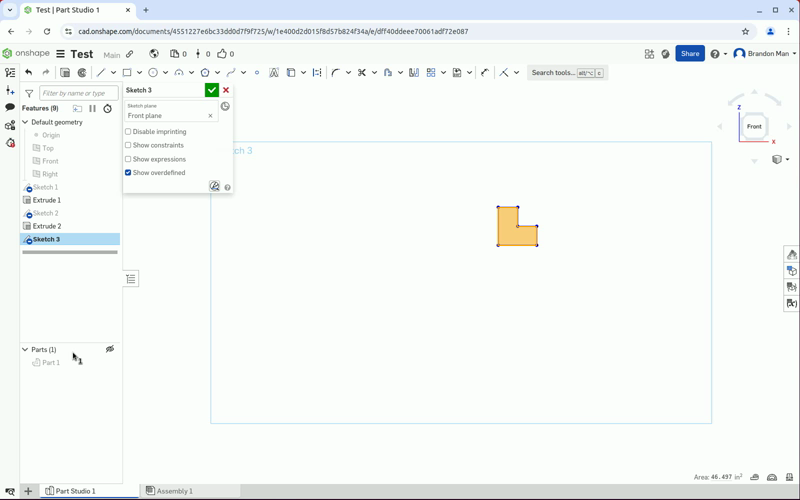
key(shift+y)
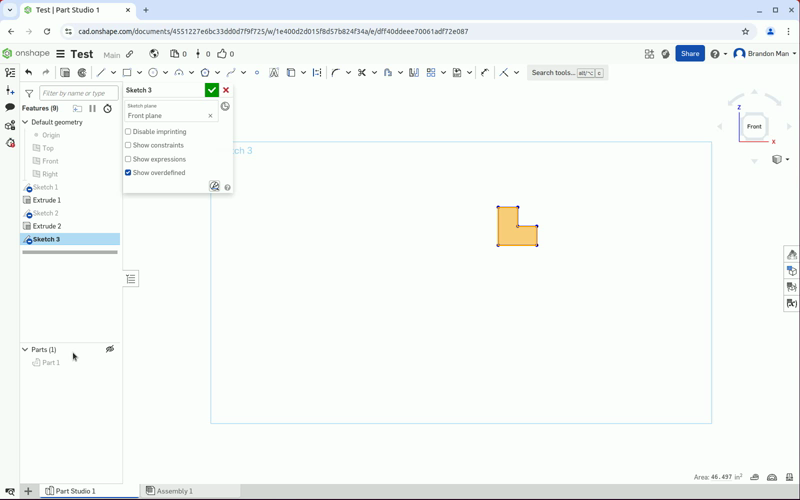
key(shift+e)
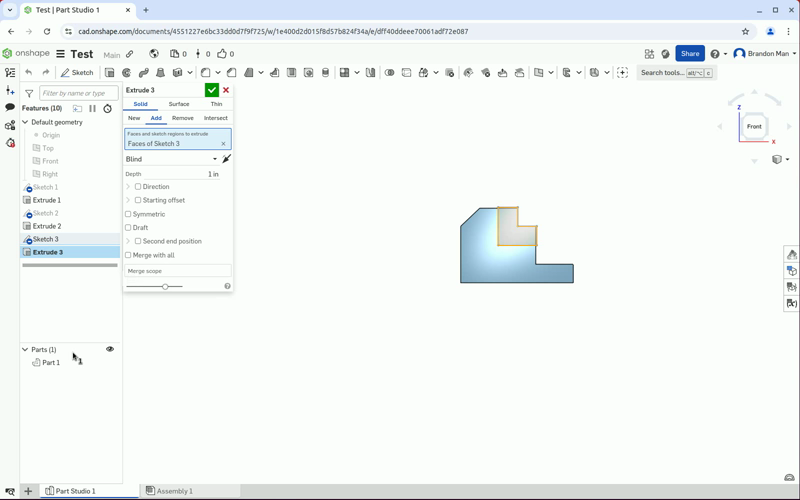
mouse_move(143, 106)
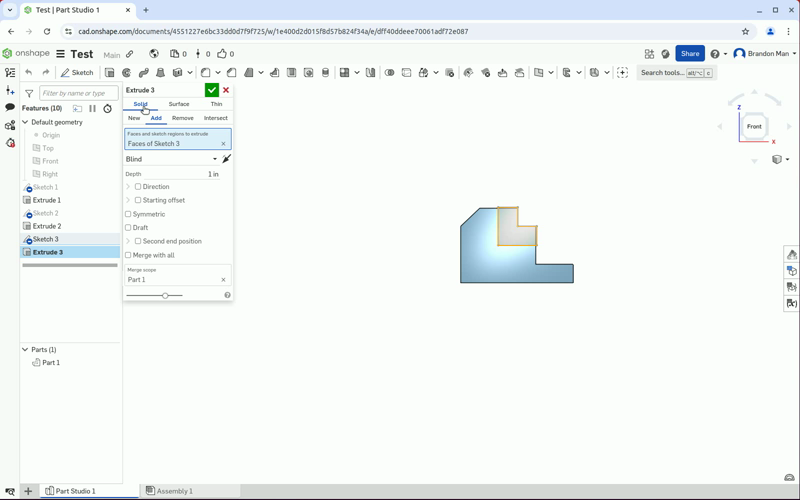
click(143, 106)
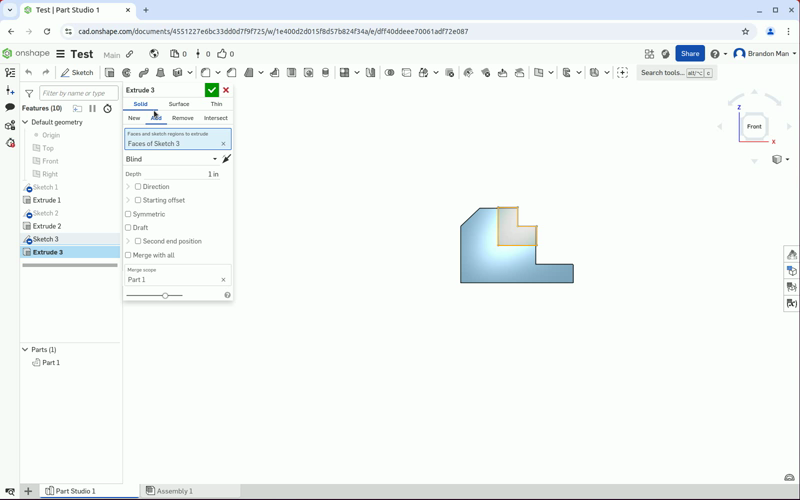
mouse_move(186, 120)
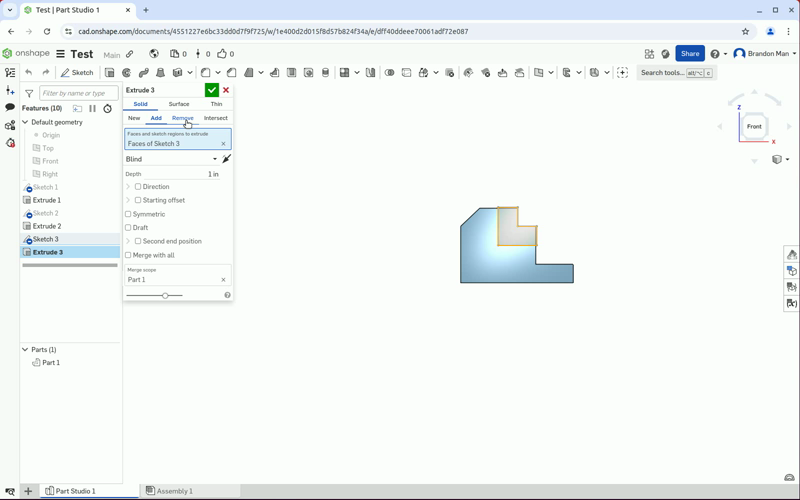
click(186, 120)
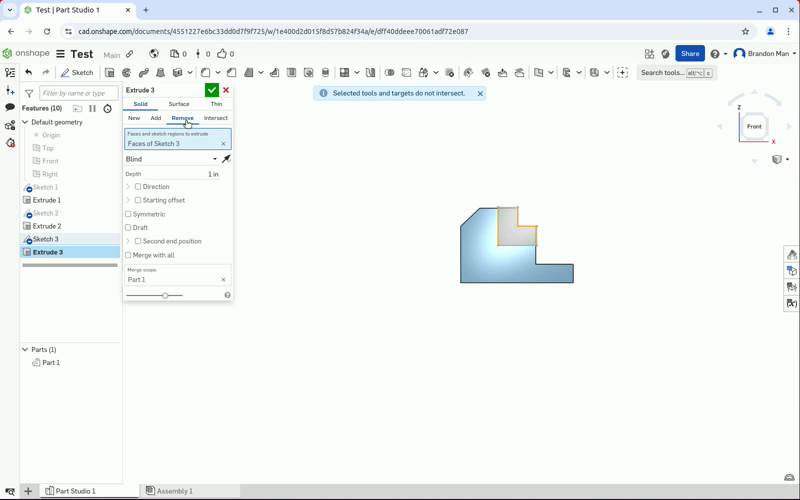
key(tab, 4)
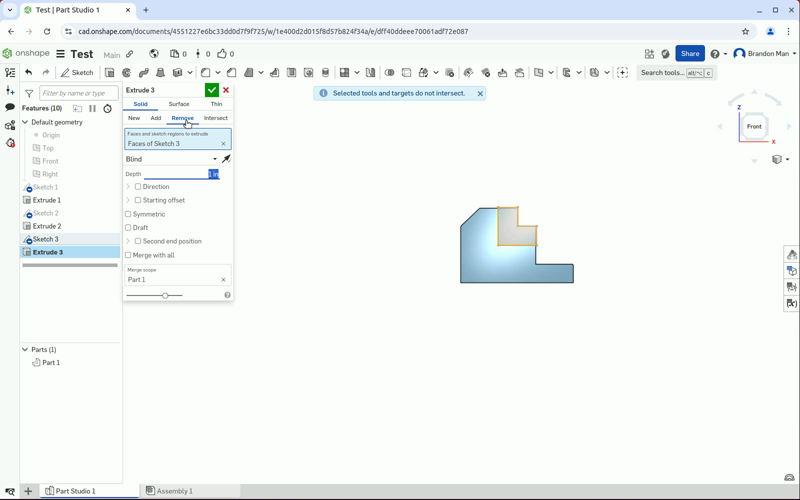
text(3.852)
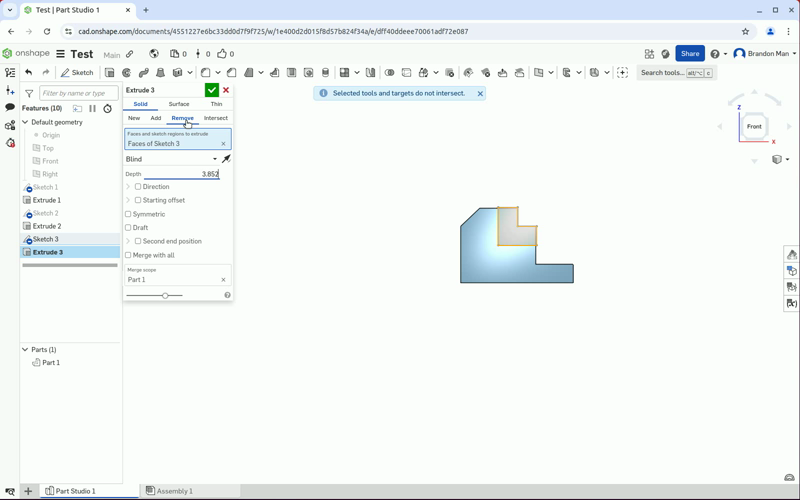
key(tab, 3)
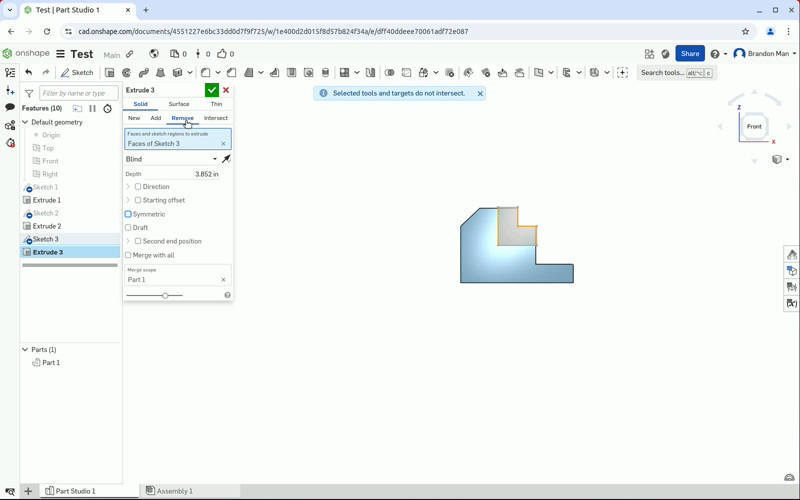
key(space)
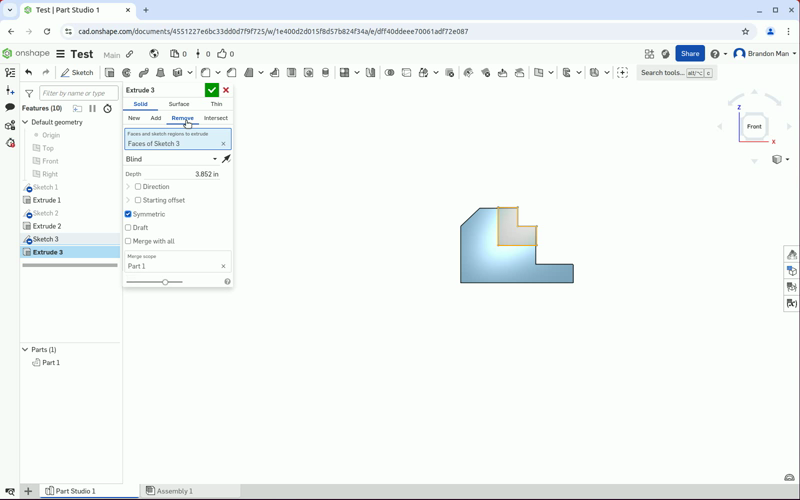
key(tab, 2)
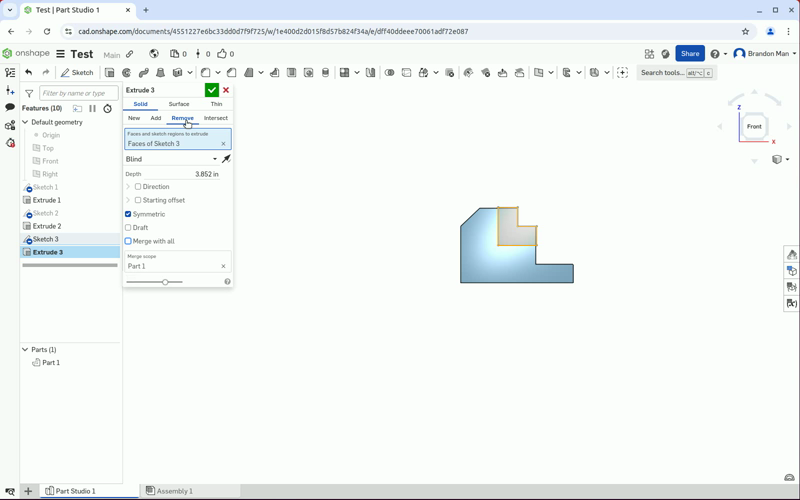
key(space)
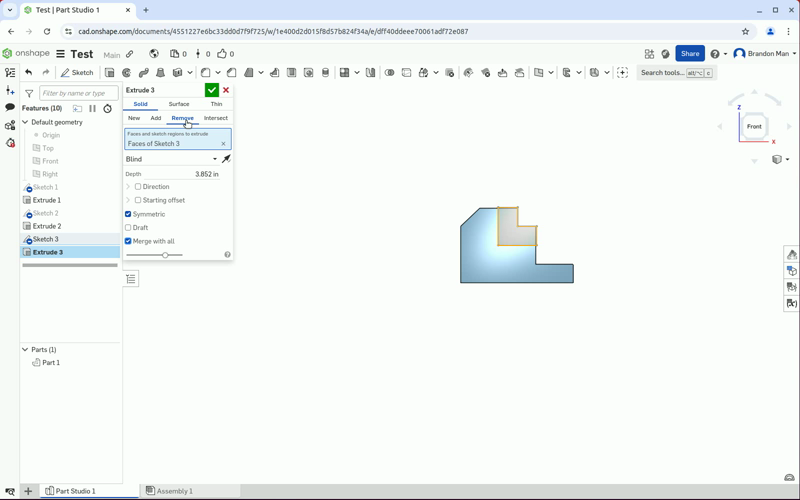
key(enter)
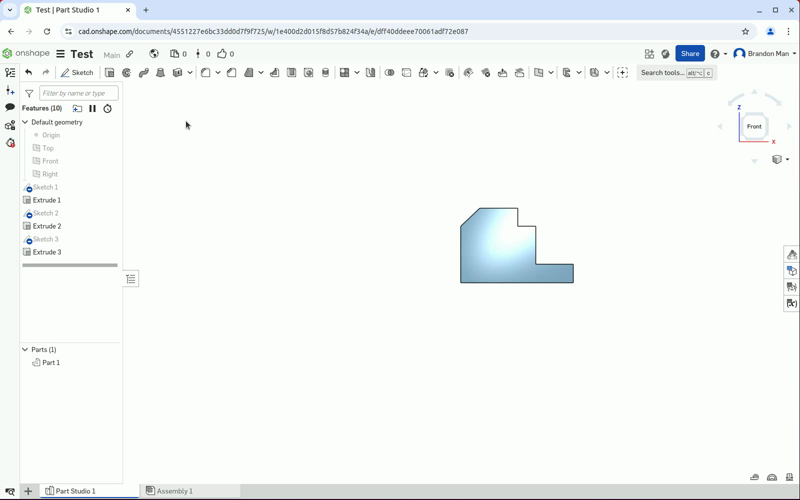
key(shift+h)
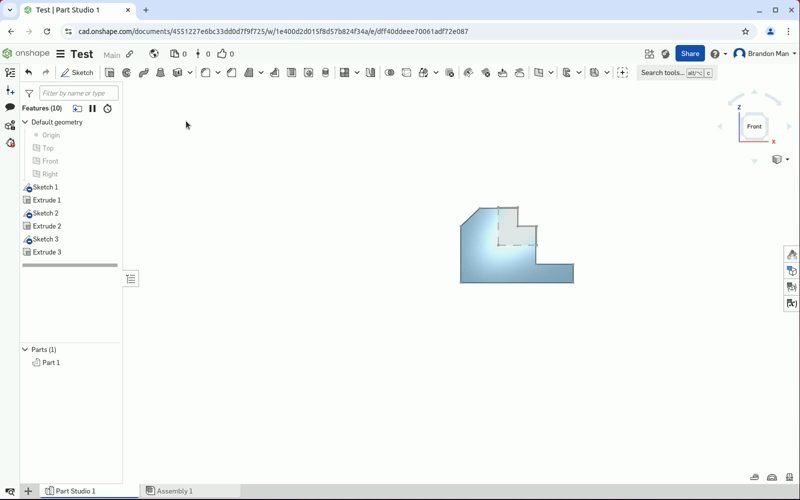
key(shift+h)
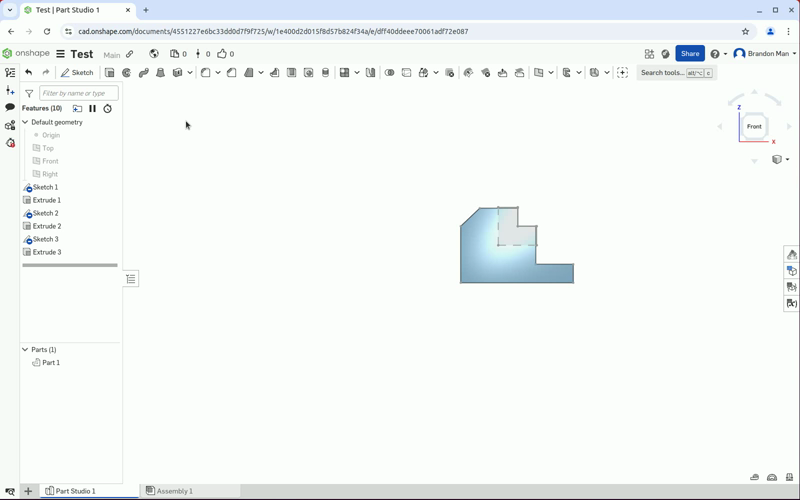
key(shift+7)
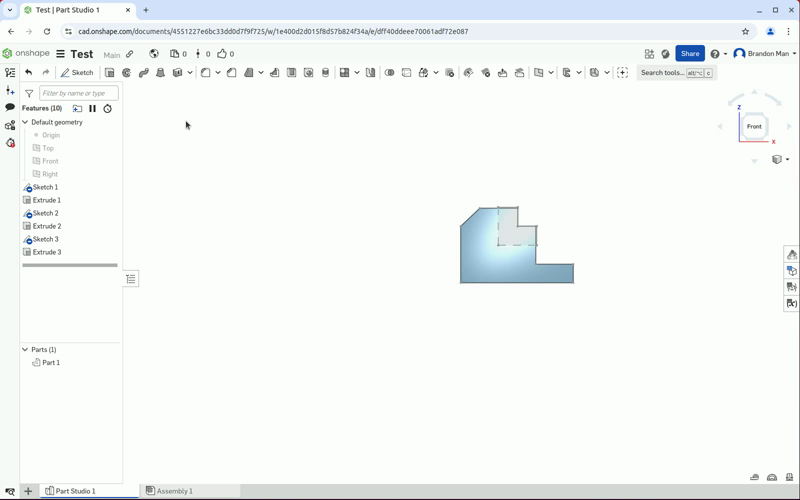
key(left, 2)
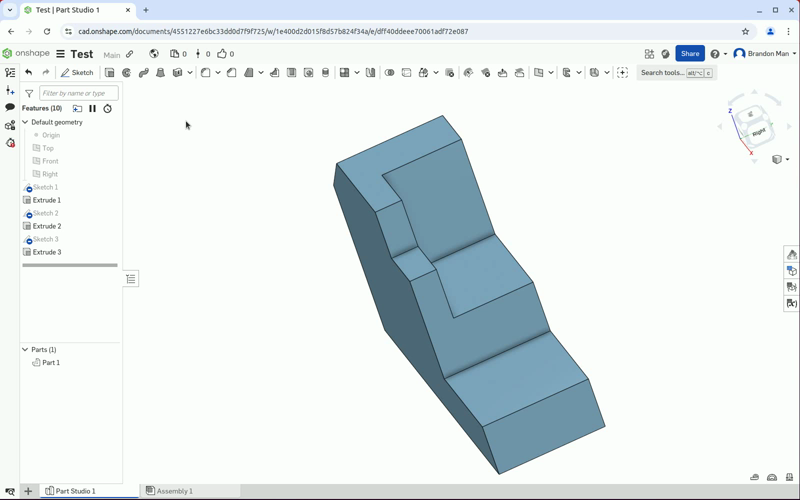
key(down, 2)
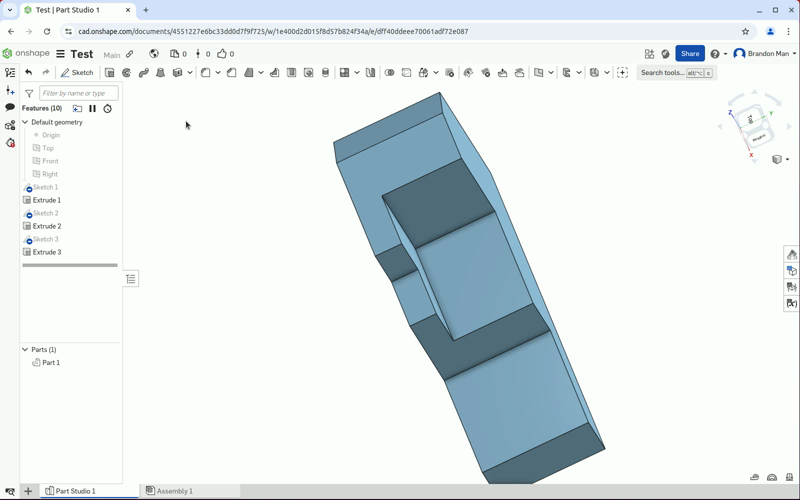
key(up, 2)
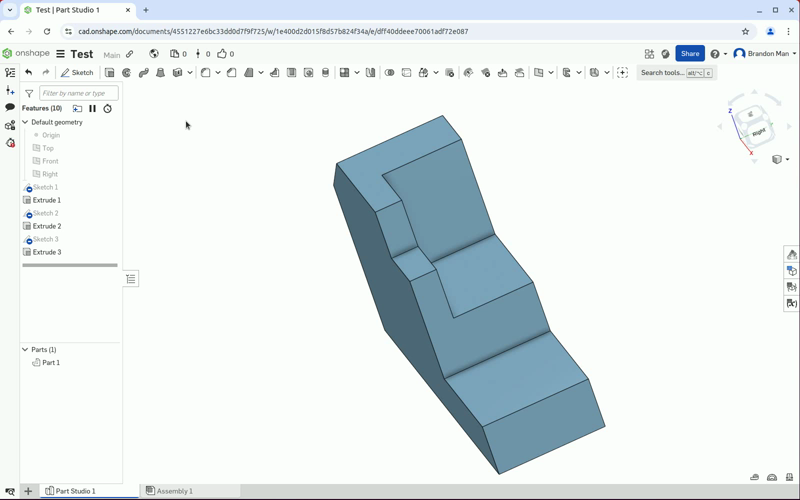
key(right, 2)
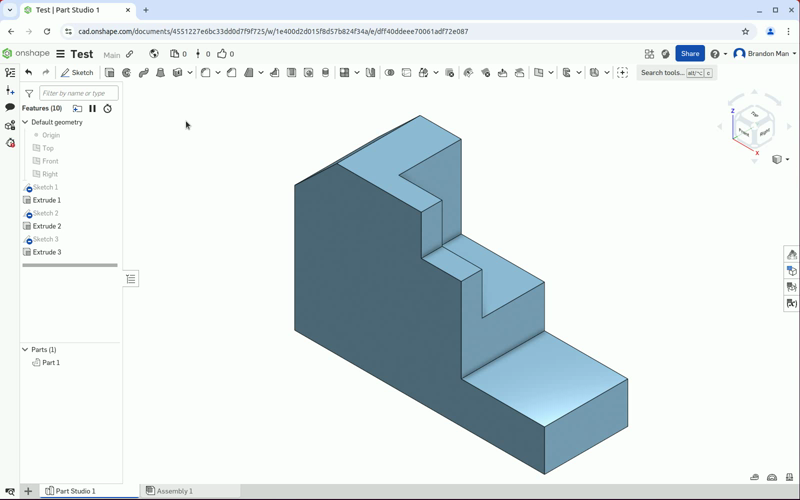
mouse_move(73, 189)
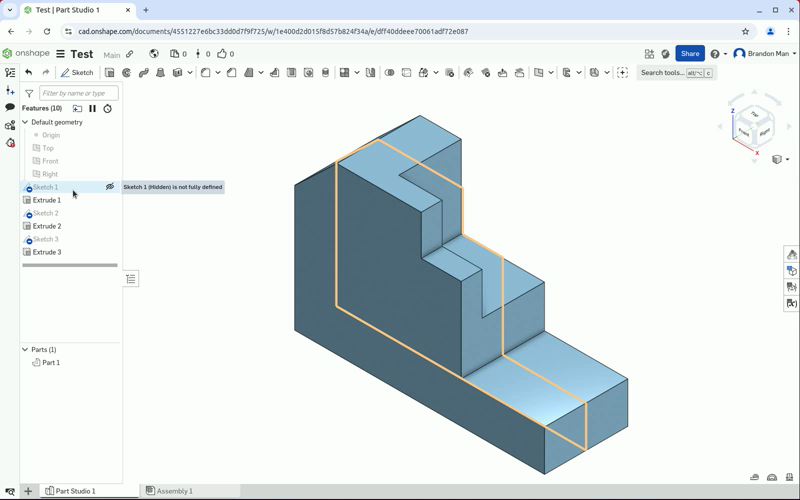
click(73, 189)